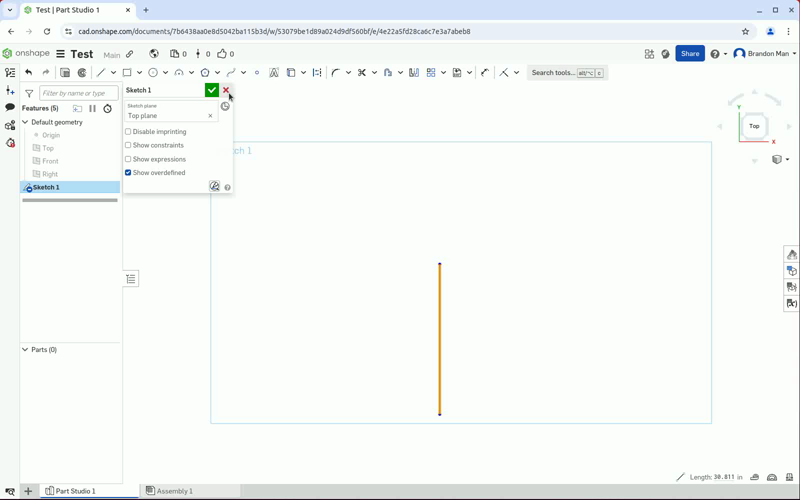
key(shift+h)
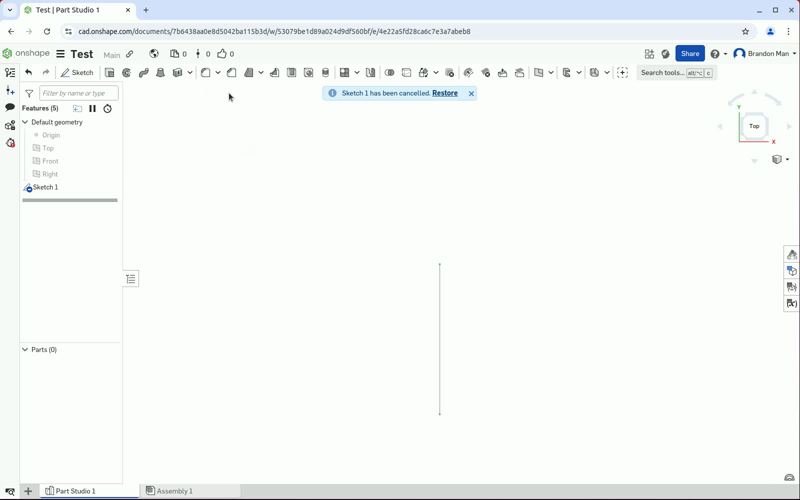
key(shift+s)
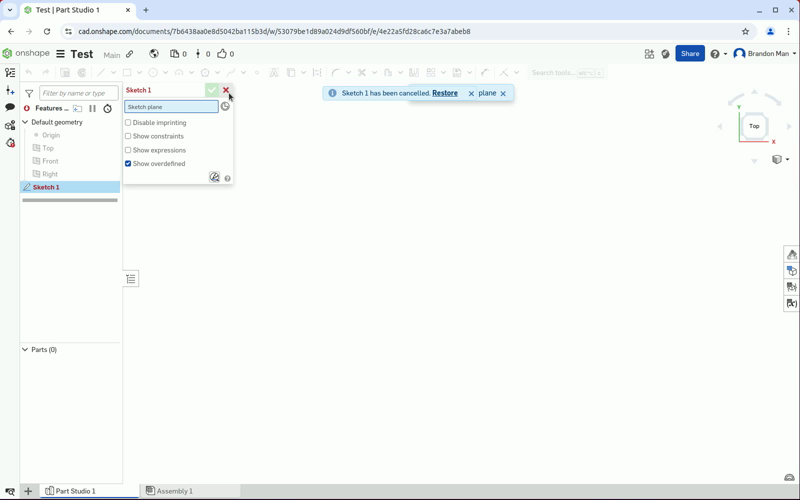
mouse_move(73, 150)
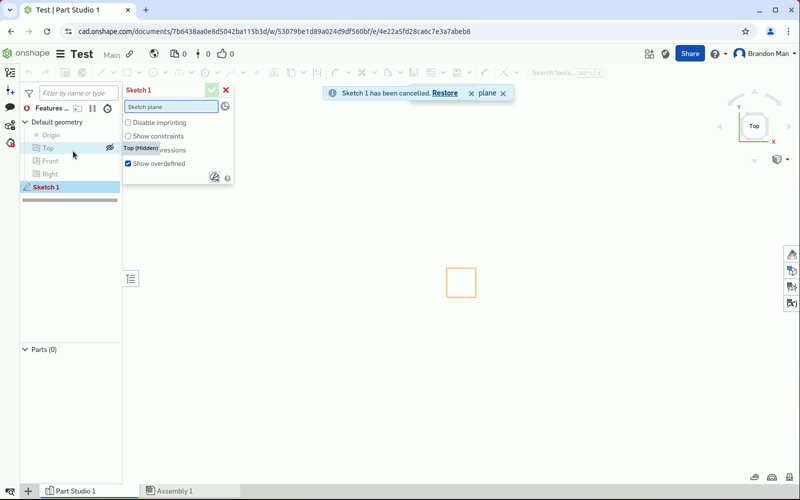
click(73, 150)
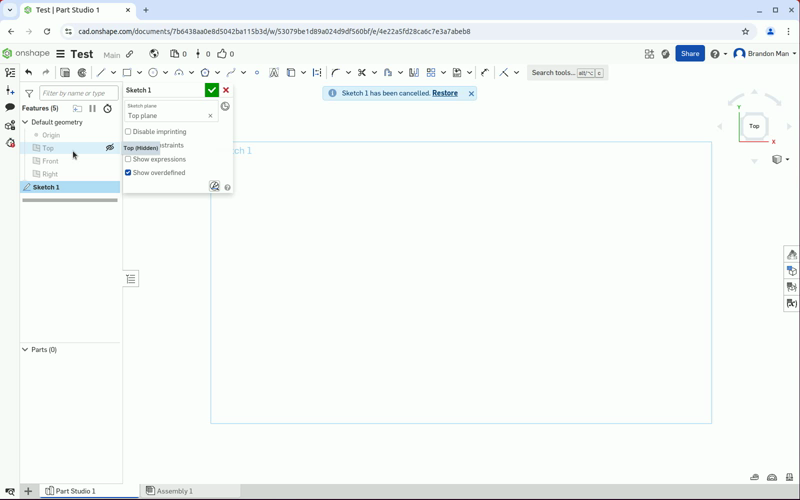
mouse_move(73, 352)
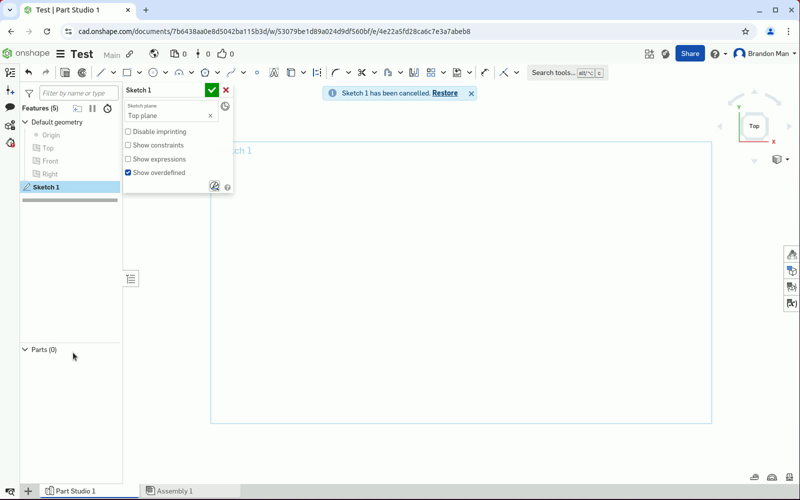
key(y)
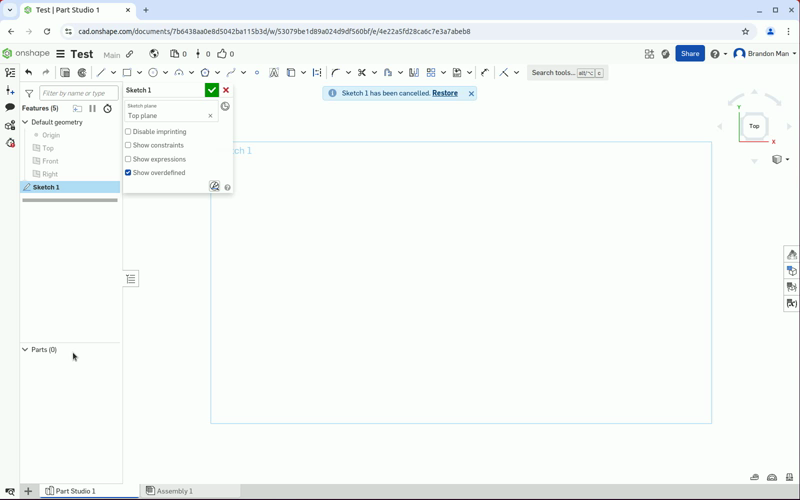
key(c)
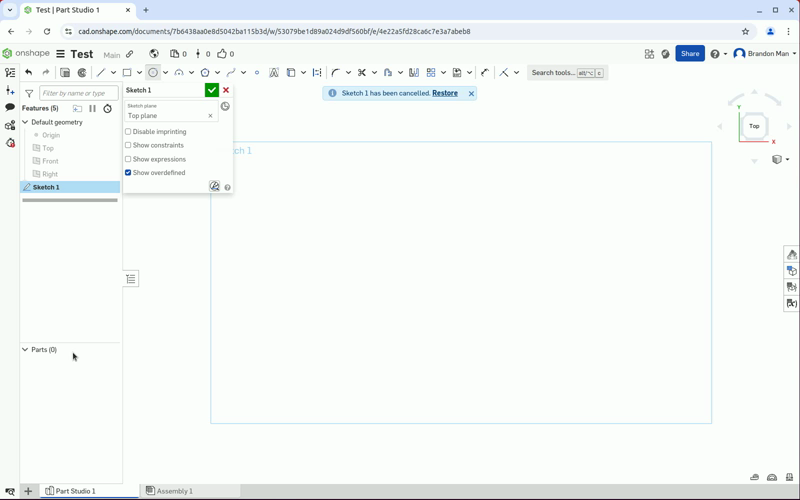
key_down(shift)
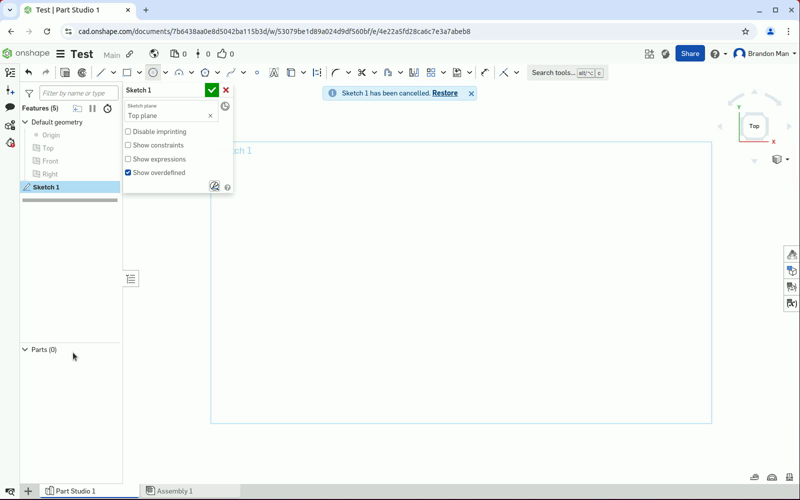
mouse_move(362, 247)
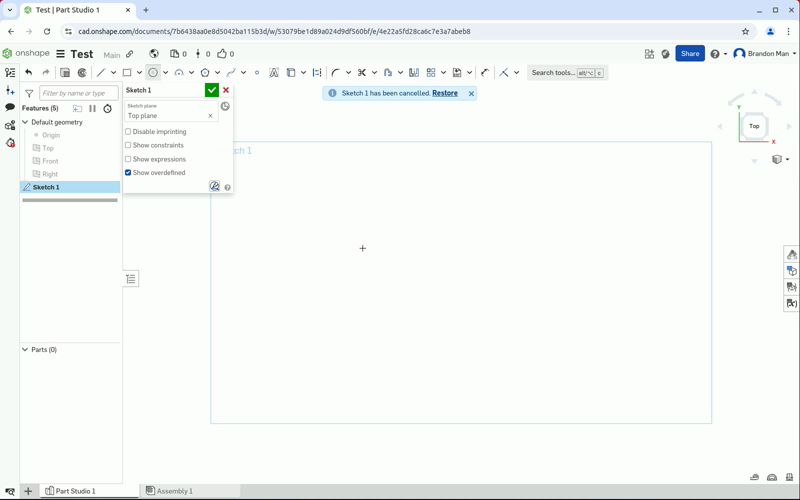
click(362, 247)
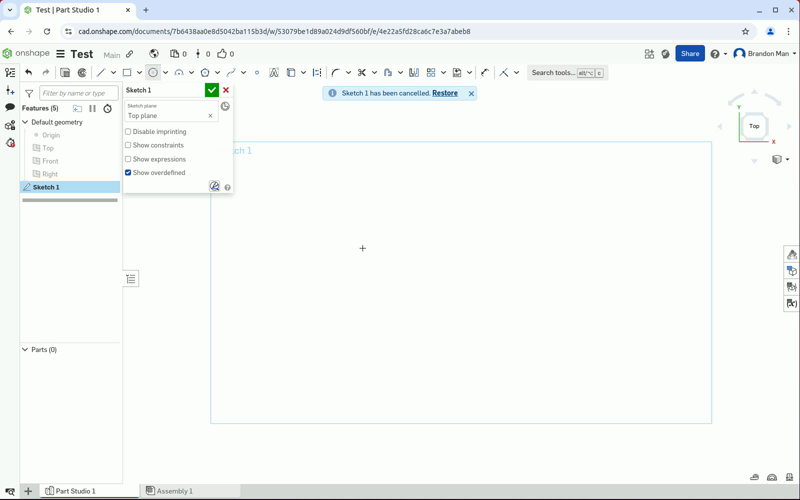
key_up(shift)
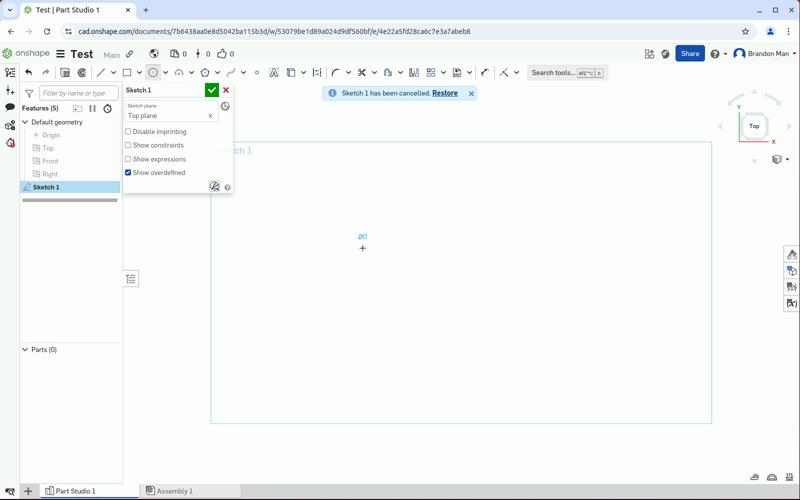
mouse_move(377, 247)
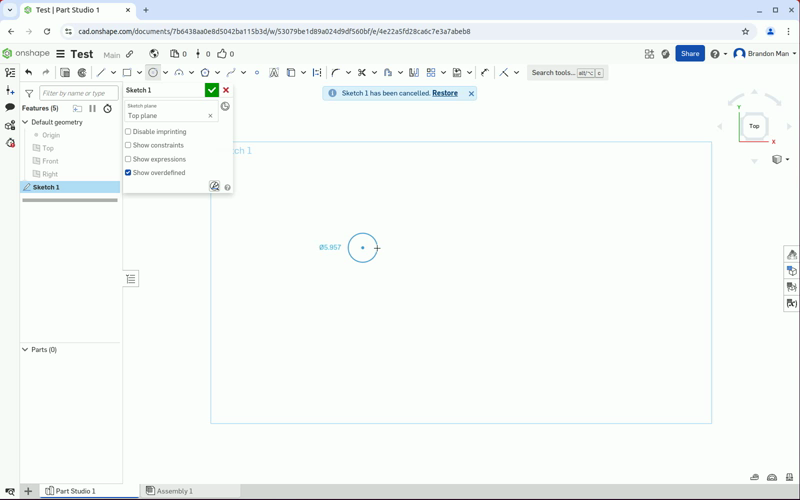
click(377, 247)
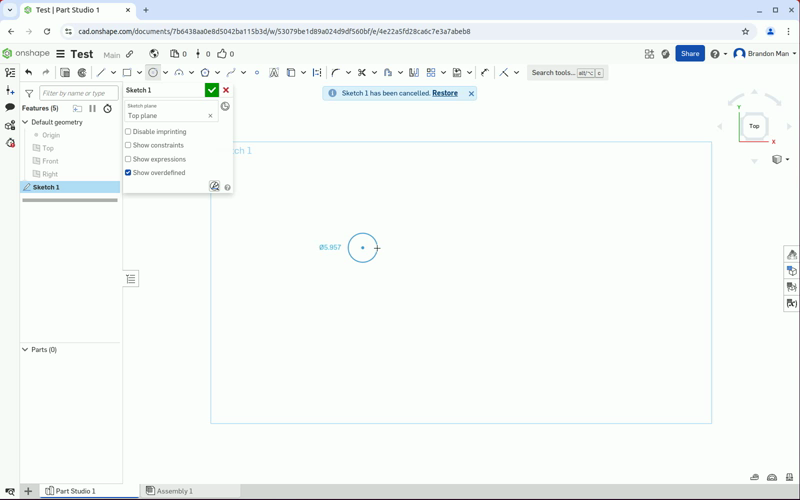
key(esc)
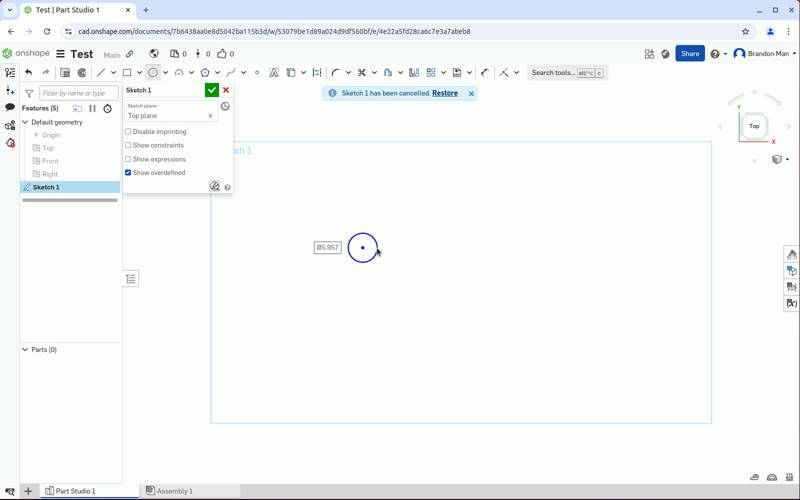
key(c)
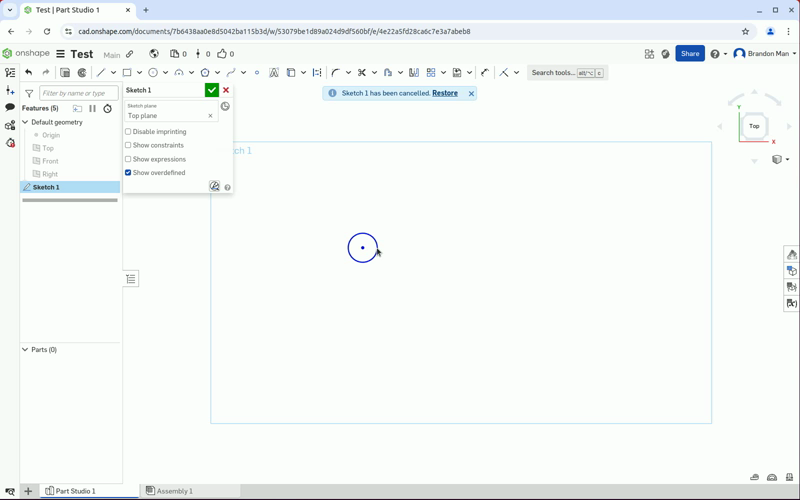
key_down(shift)
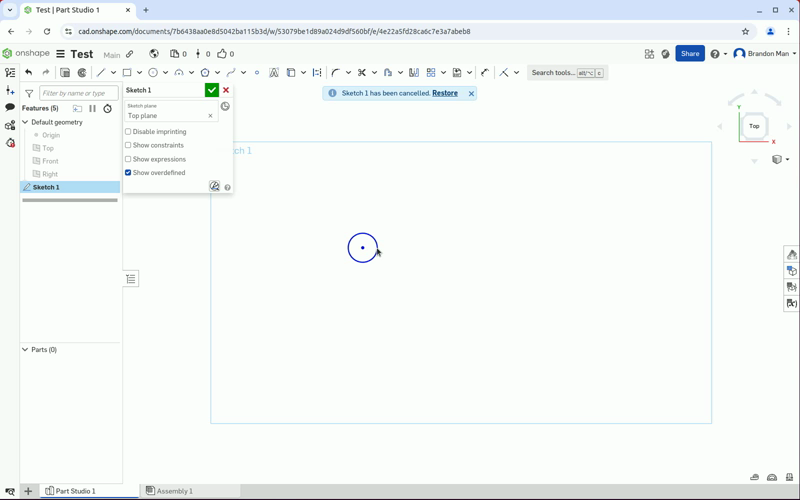
mouse_move(353, 247)
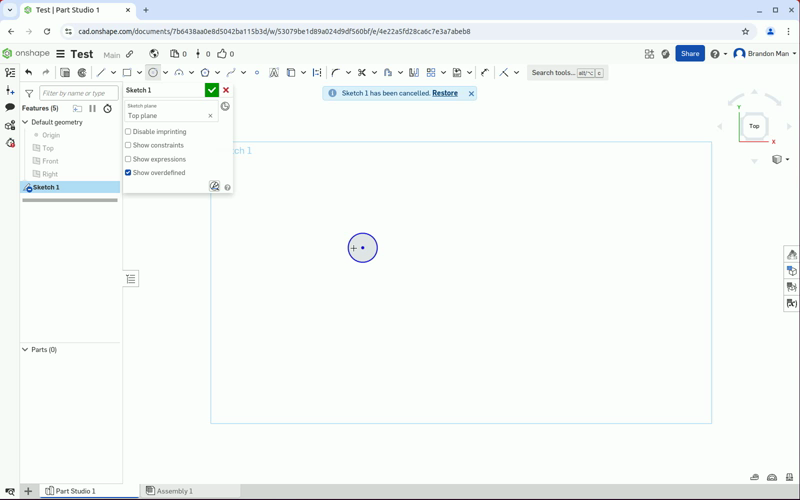
click(353, 247)
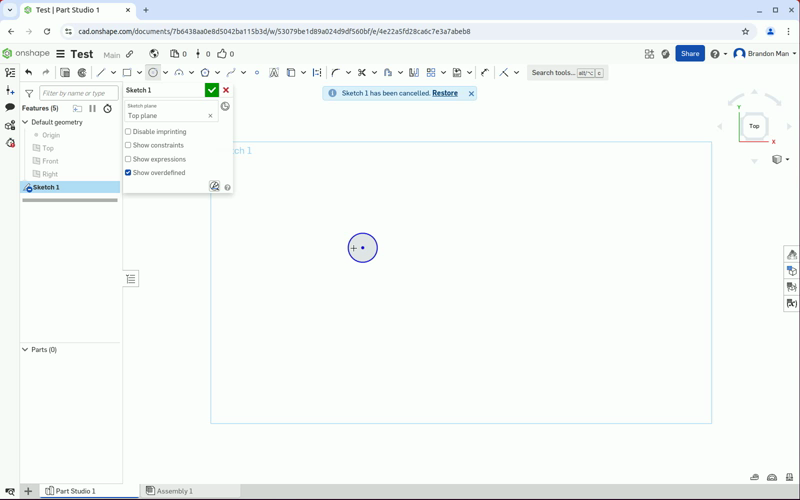
key_up(shift)
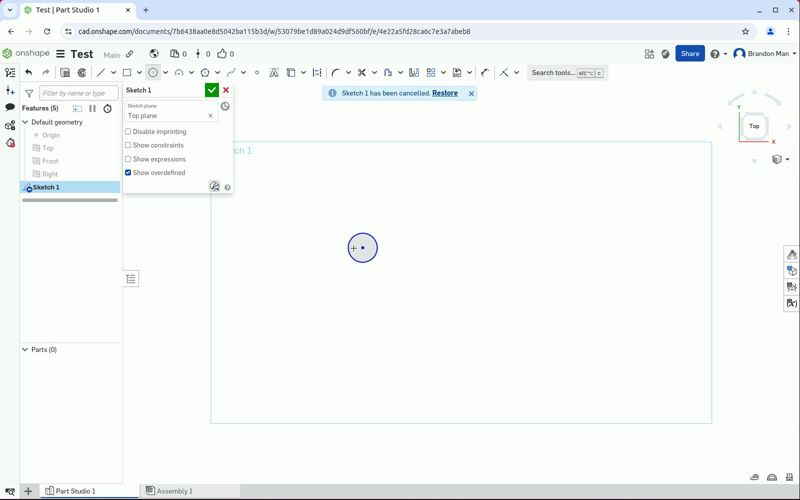
mouse_move(355, 247)
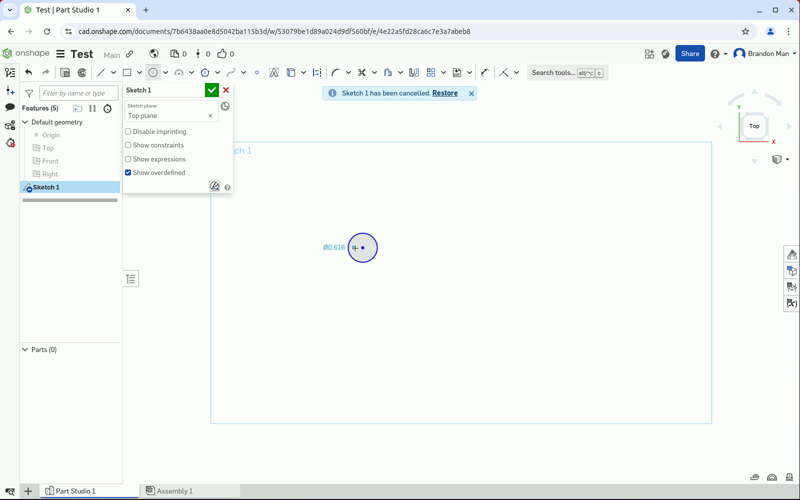
scroll(6)
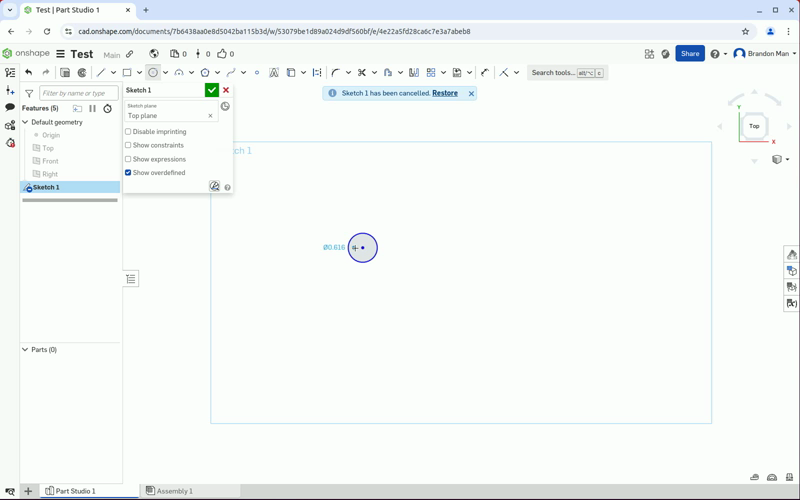
scroll(6)
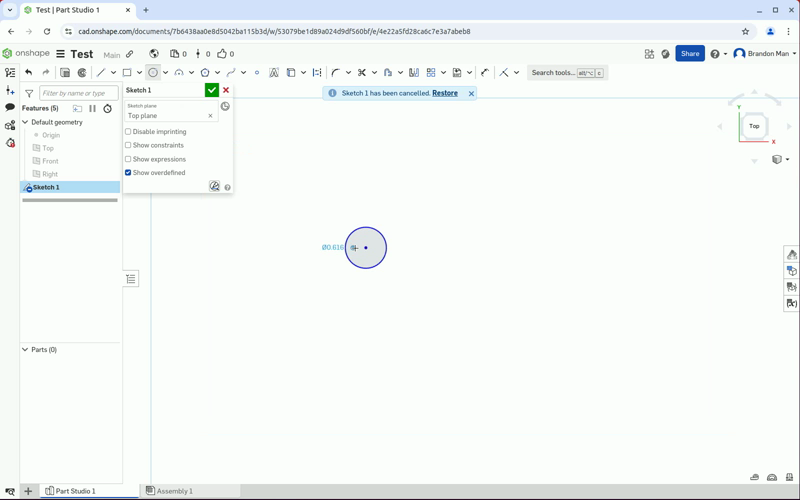
scroll(6)
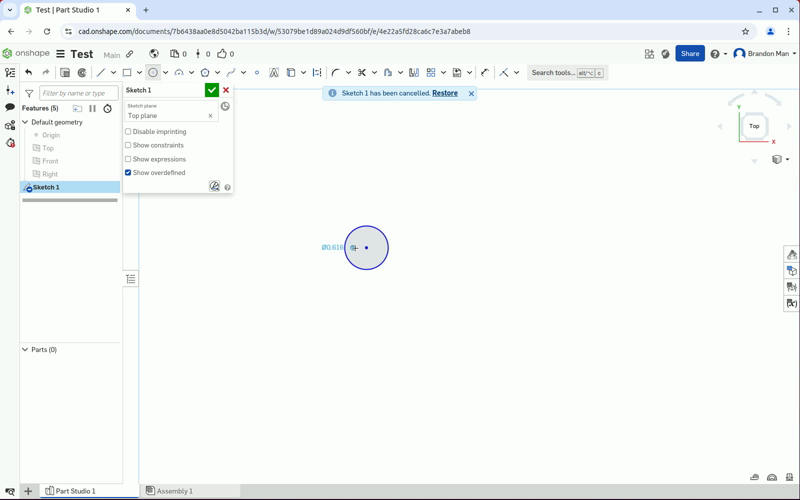
scroll(6)
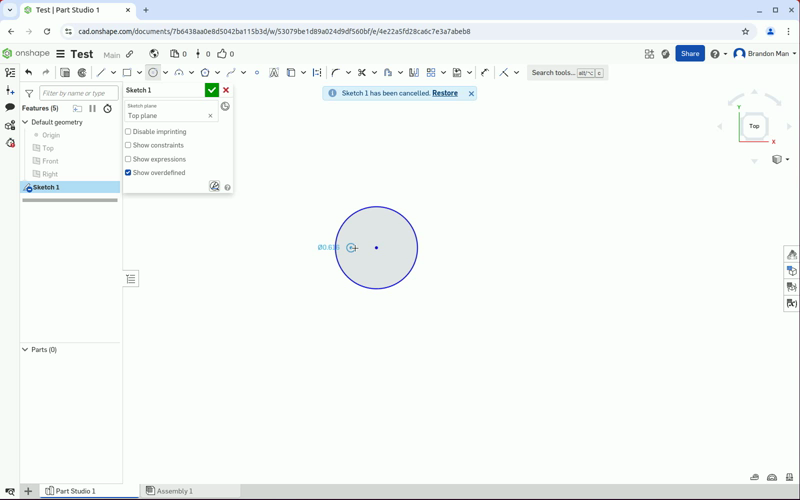
scroll(6)
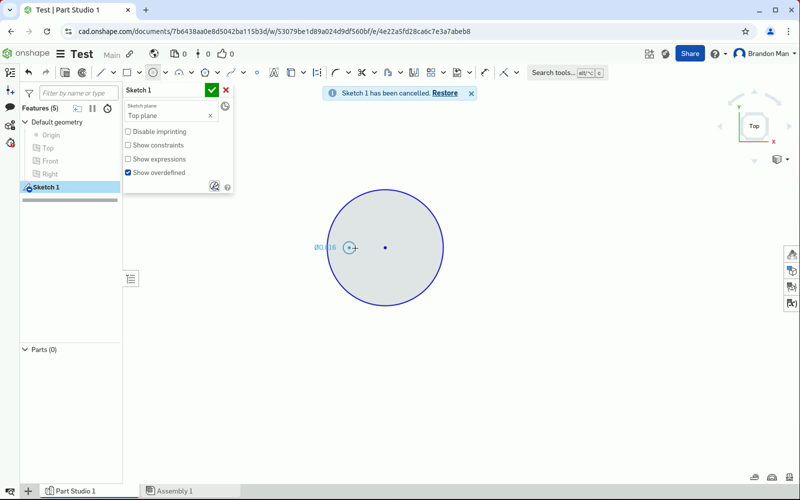
scroll(6)
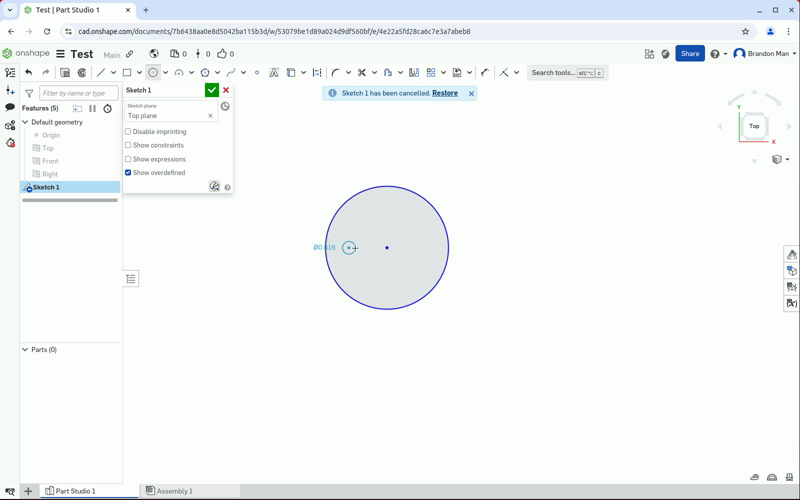
scroll(6)
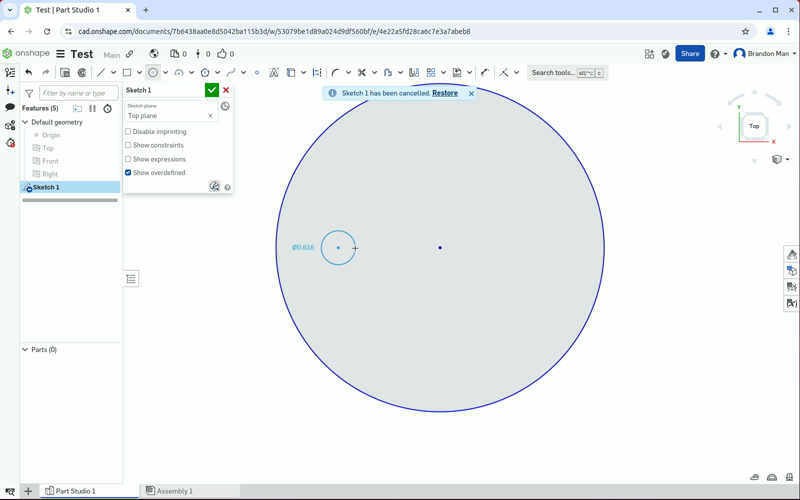
click(355, 247)
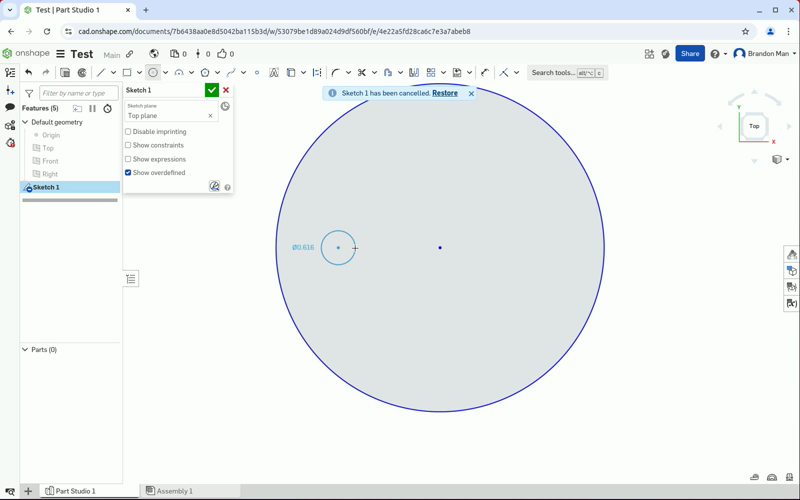
scroll(-6)
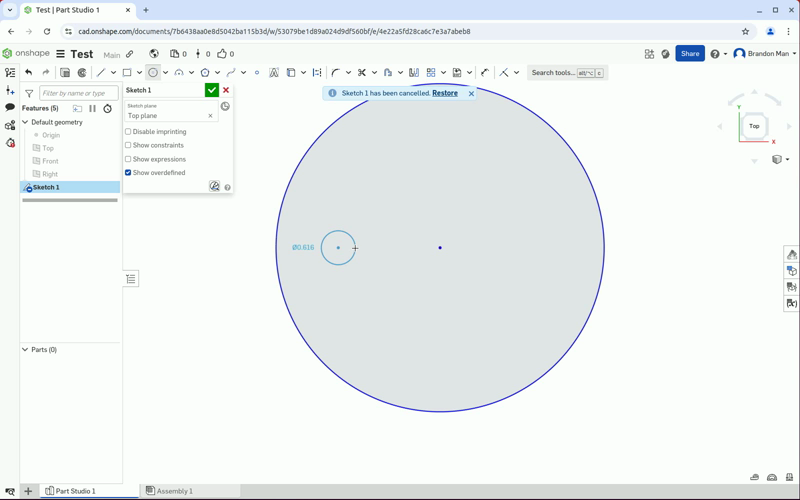
scroll(-6)
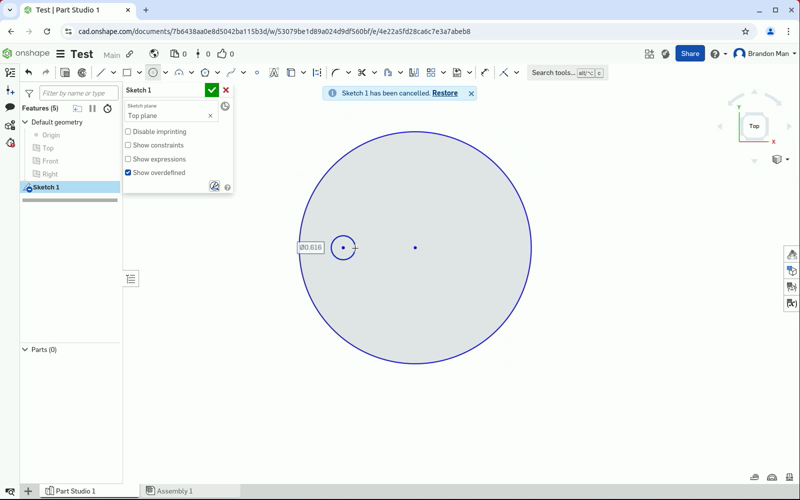
scroll(-6)
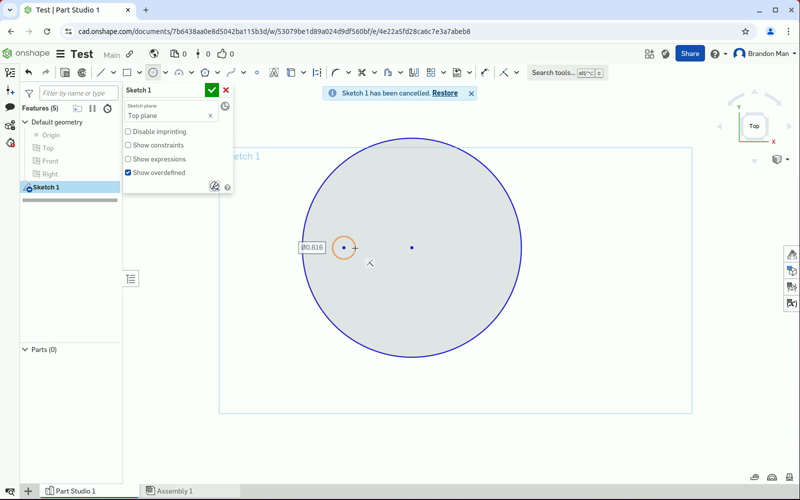
scroll(-6)
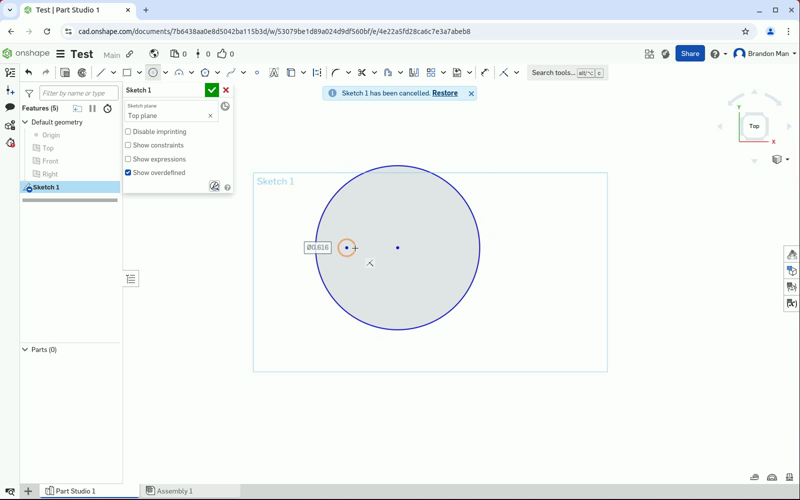
scroll(-6)
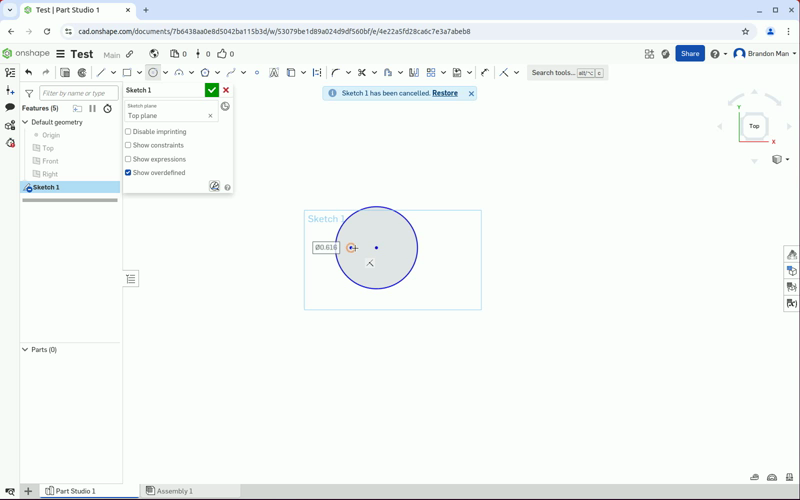
scroll(-6)
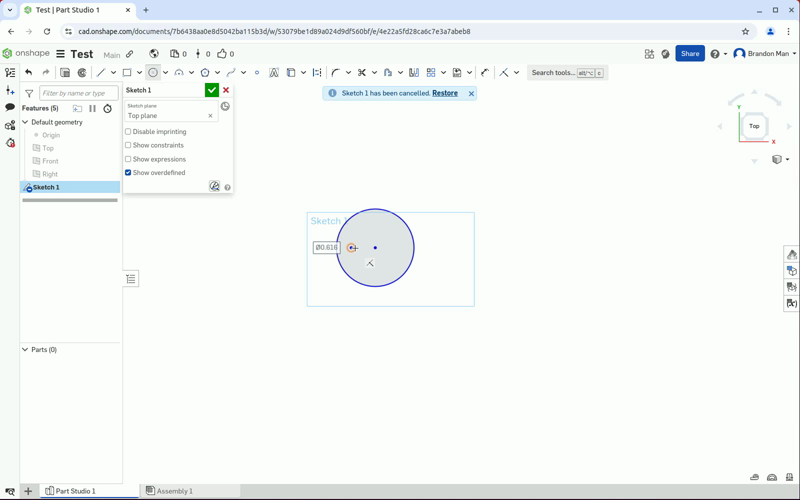
scroll(-6)
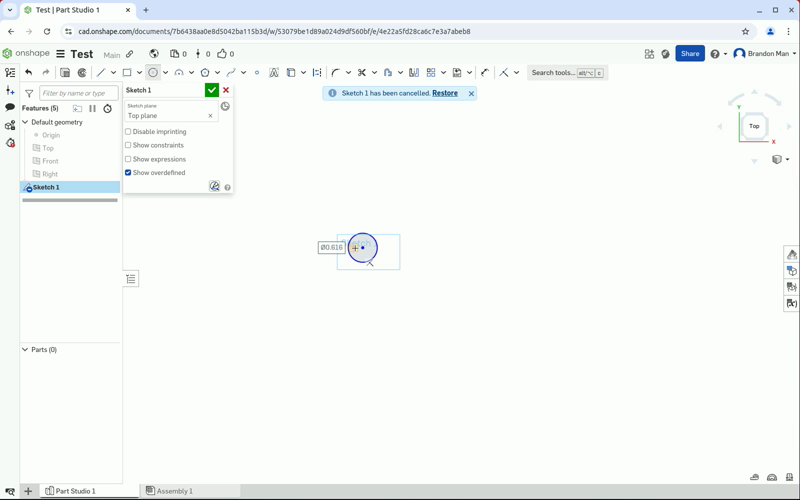
key(esc)
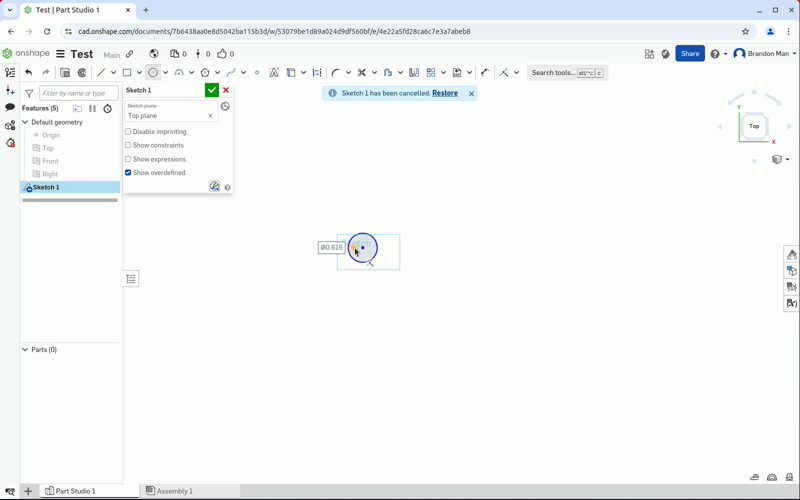
key(c)
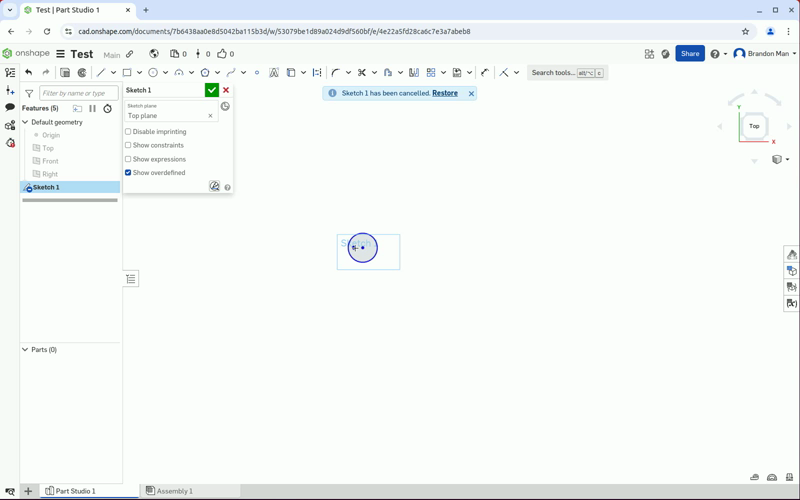
key_down(shift)
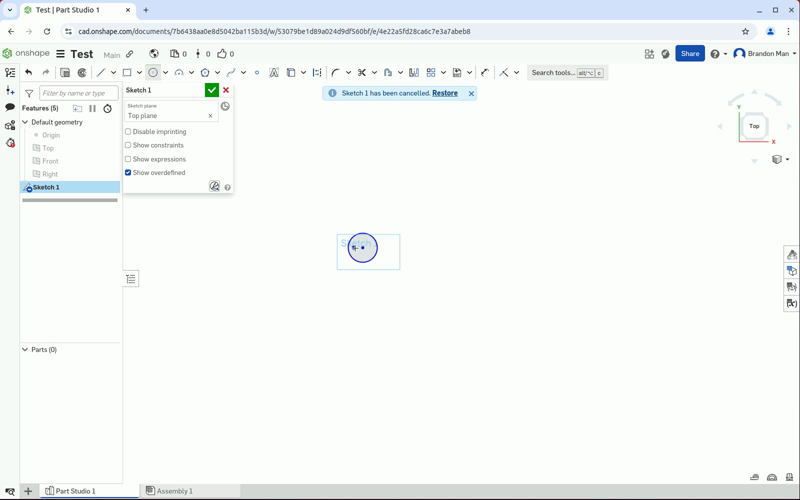
mouse_move(362, 247)
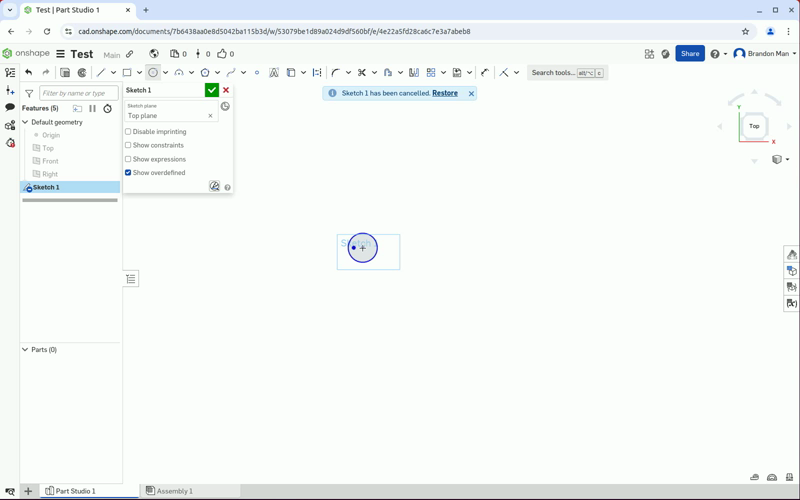
click(362, 247)
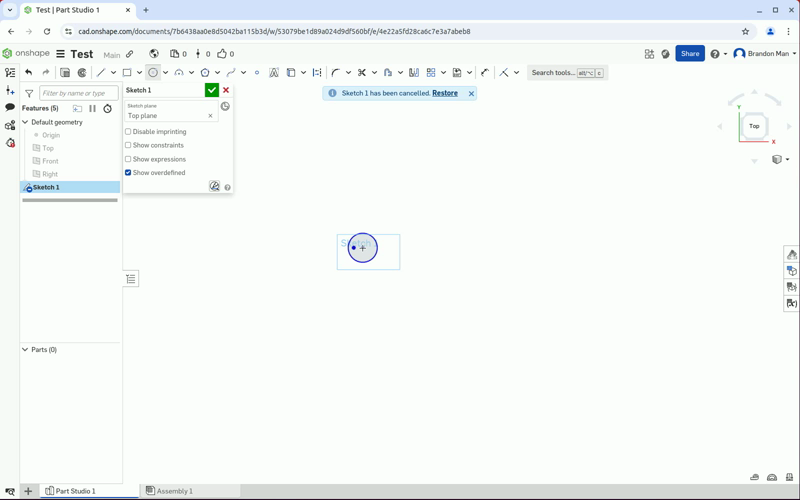
key_up(shift)
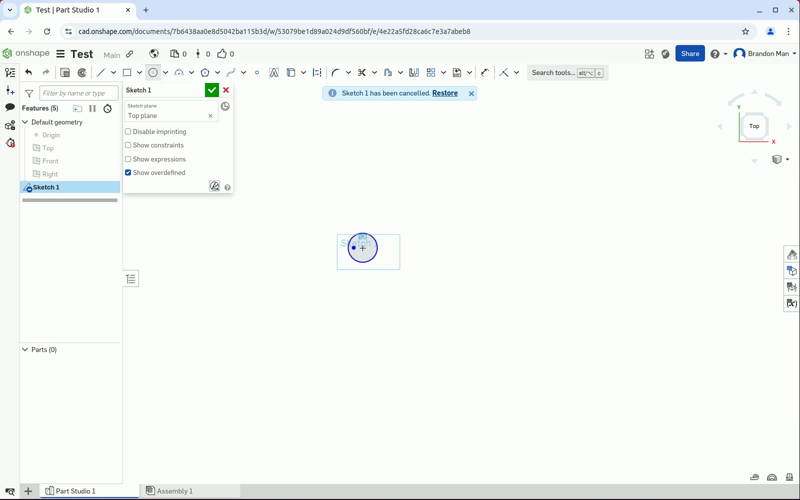
mouse_move(365, 247)
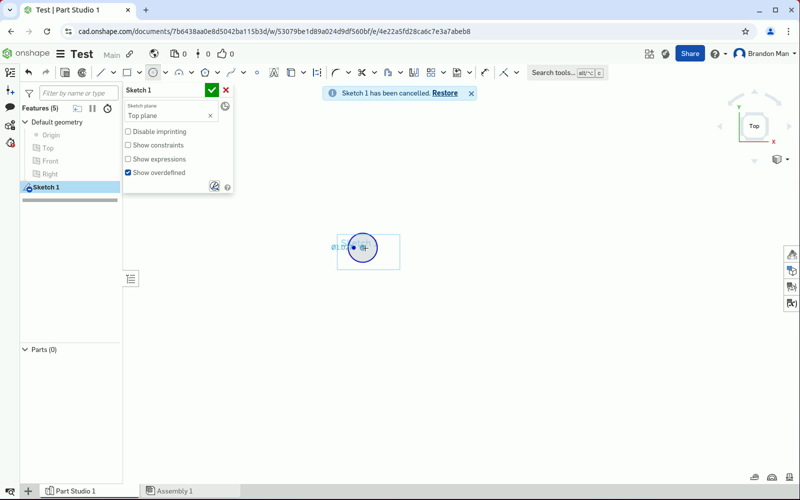
scroll(6)
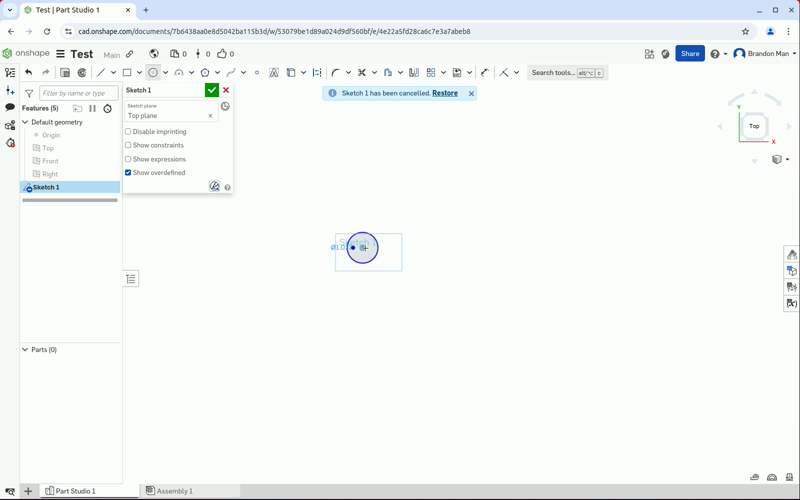
scroll(6)
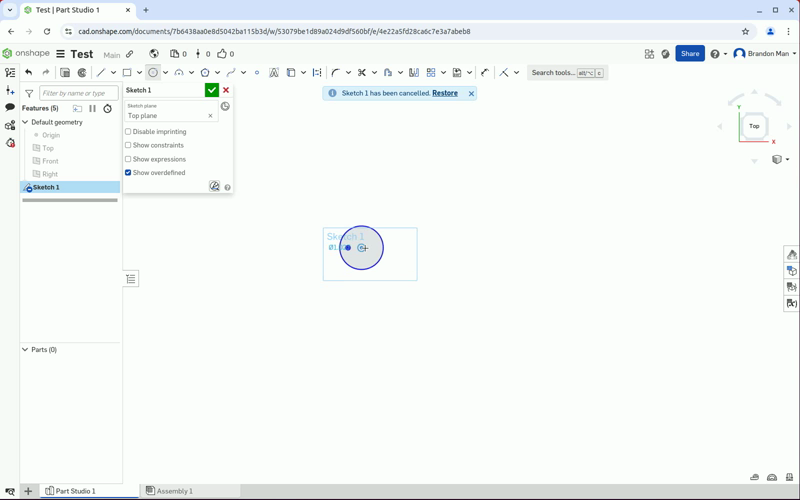
scroll(6)
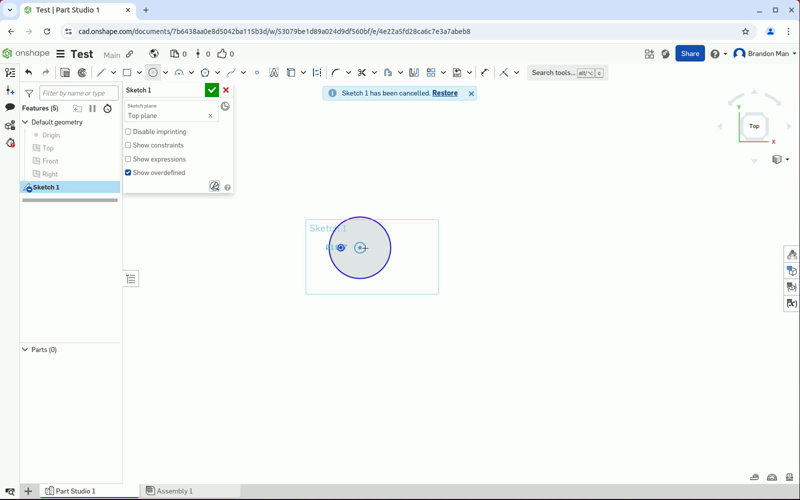
scroll(6)
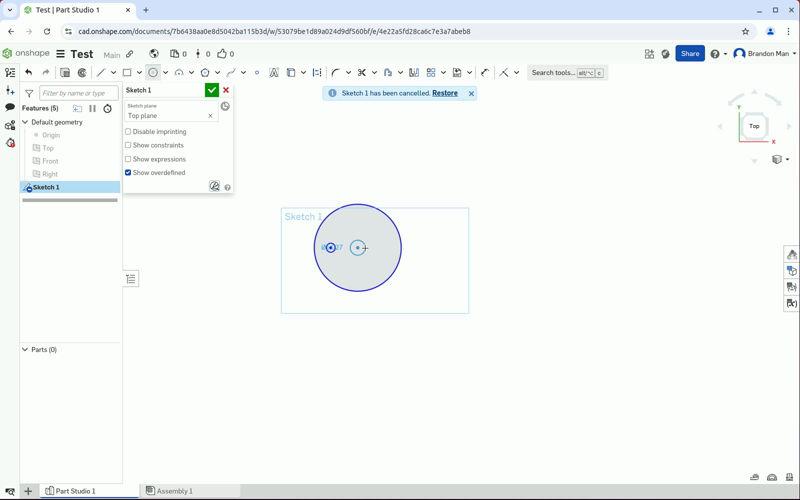
scroll(6)
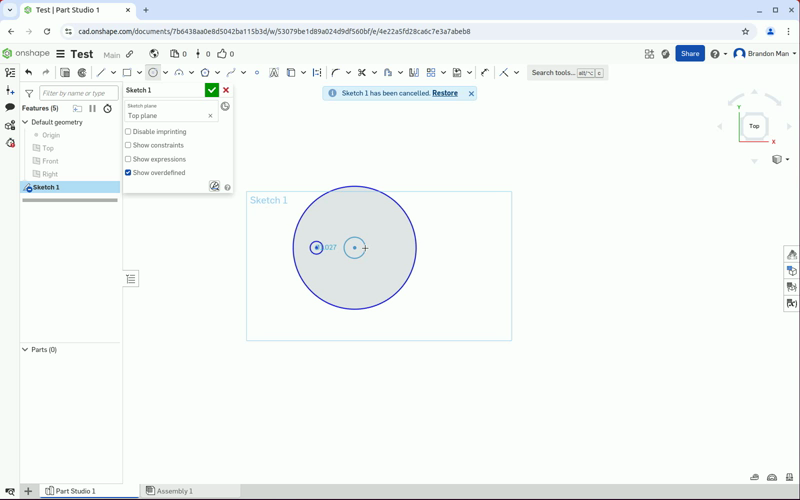
scroll(6)
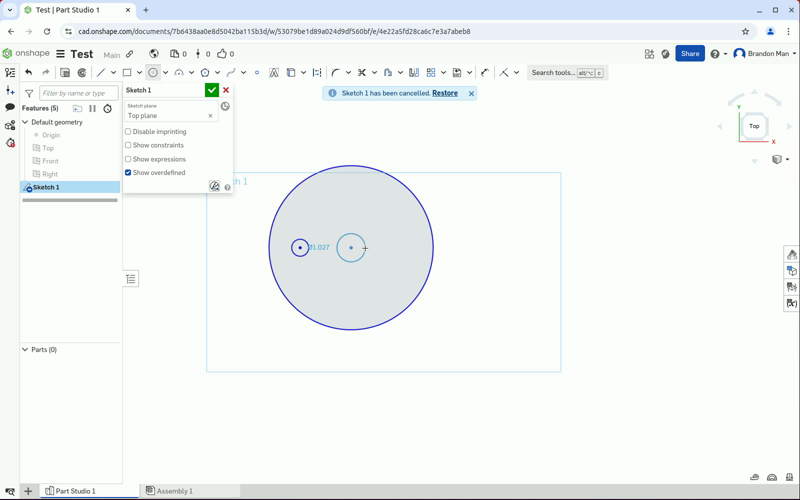
scroll(6)
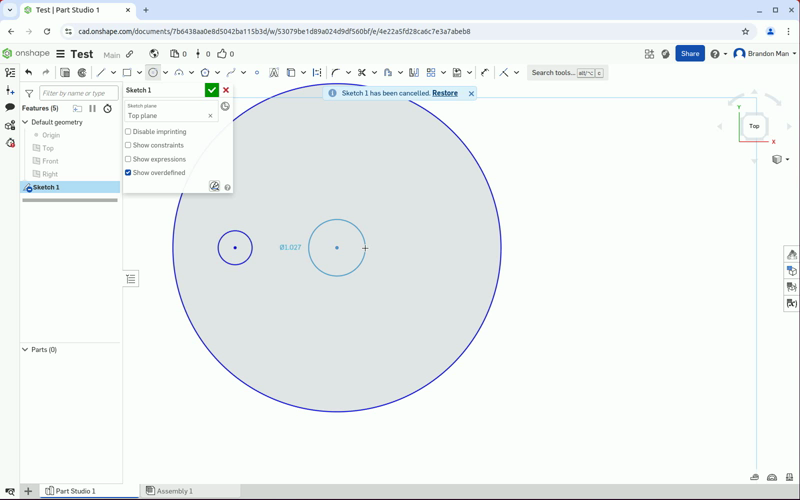
click(365, 247)
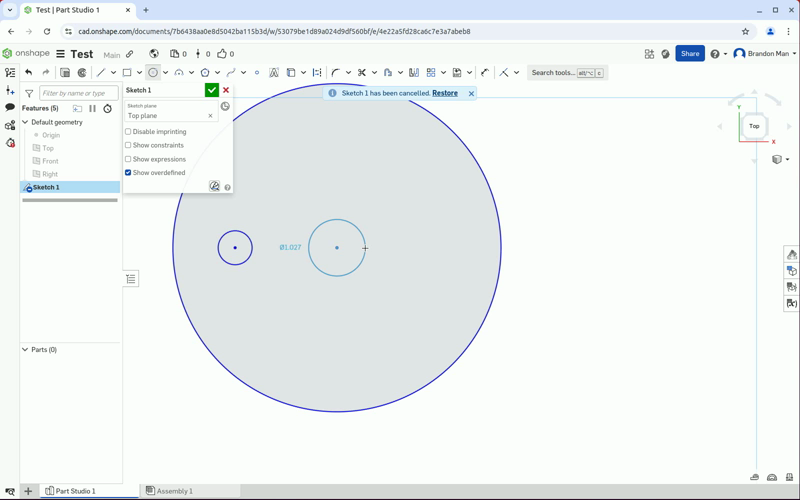
scroll(-6)
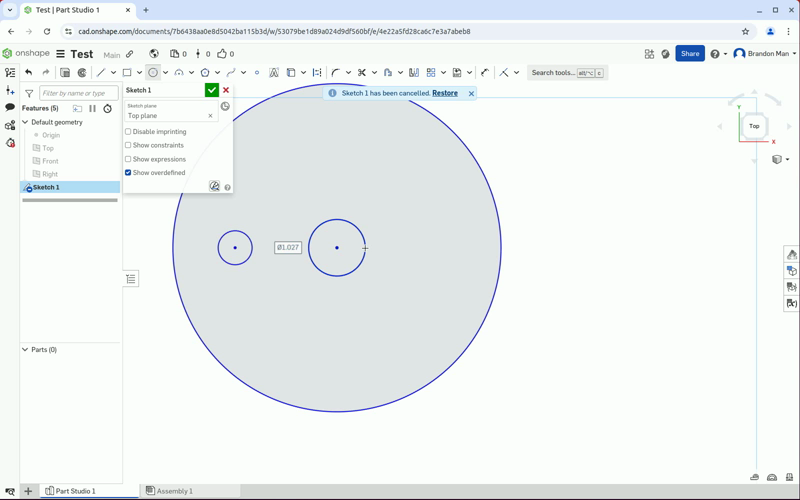
scroll(-6)
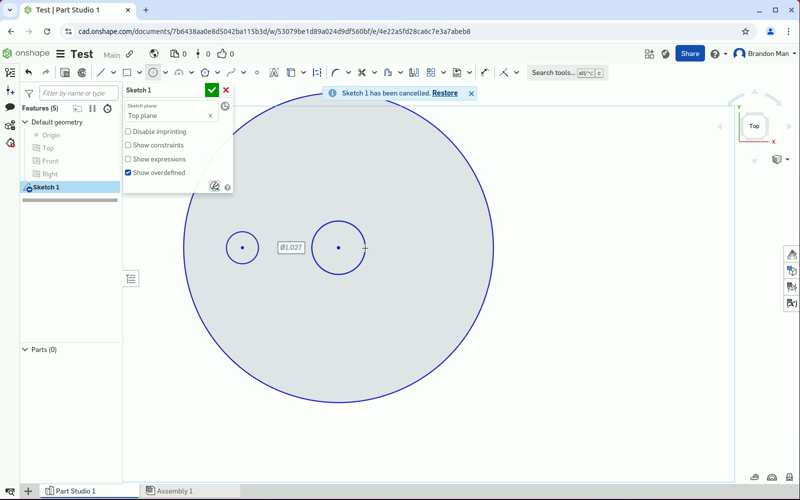
scroll(-6)
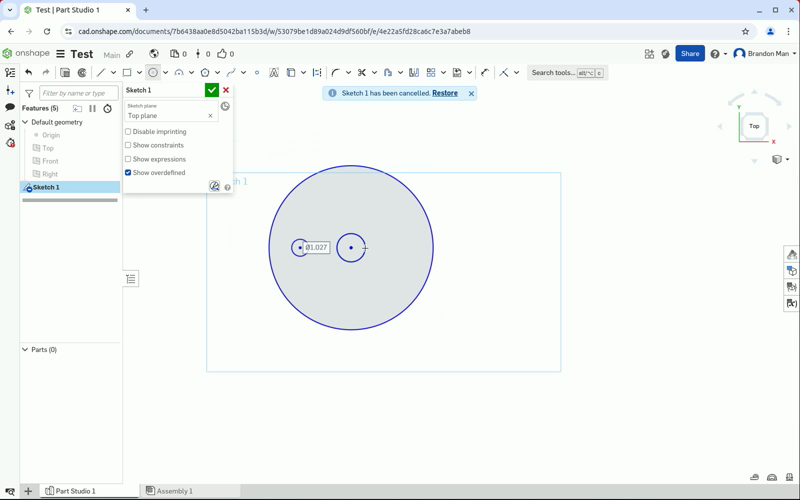
scroll(-6)
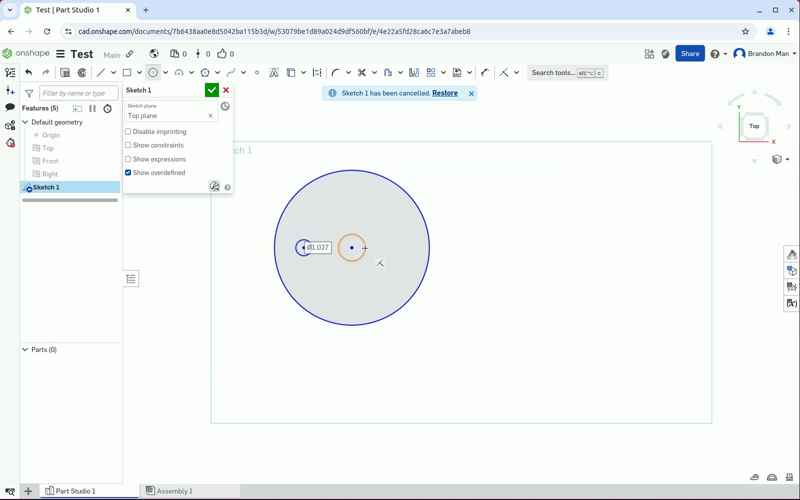
scroll(-6)
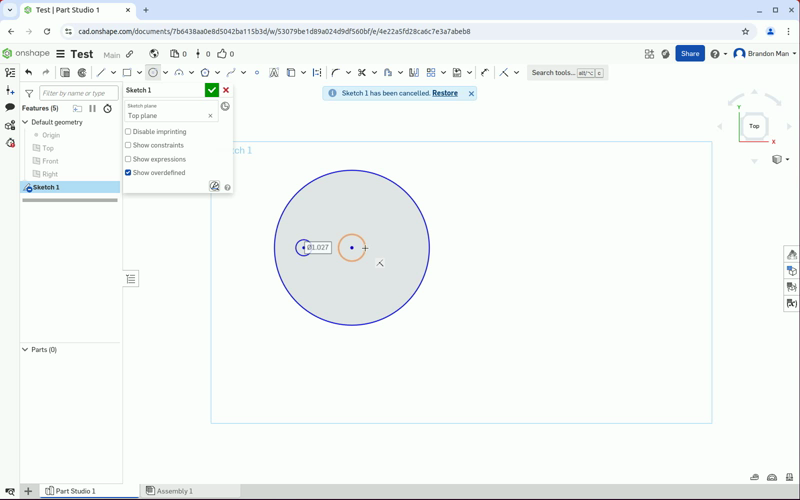
scroll(-6)
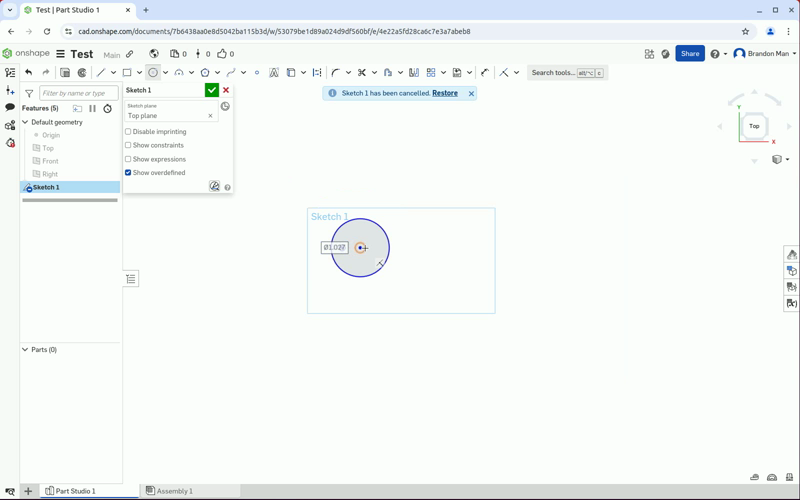
scroll(-6)
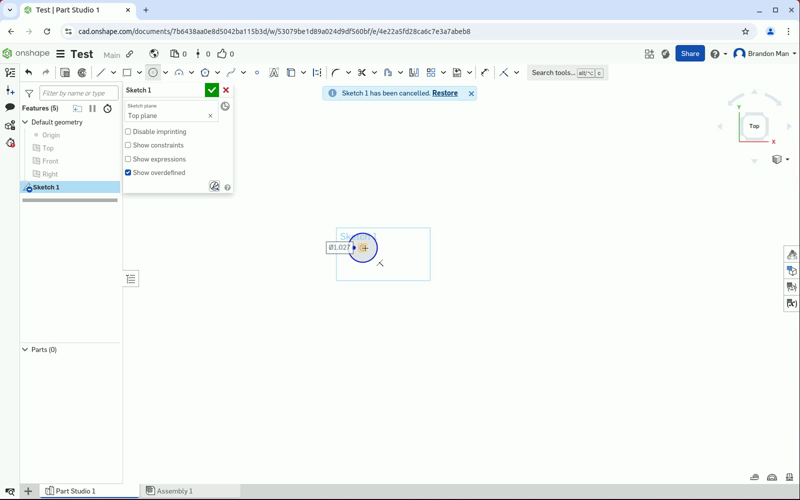
key(esc)
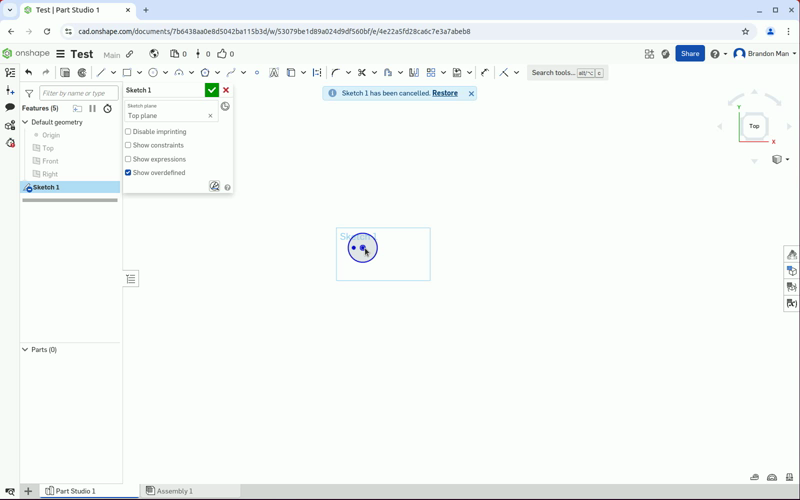
key(c)
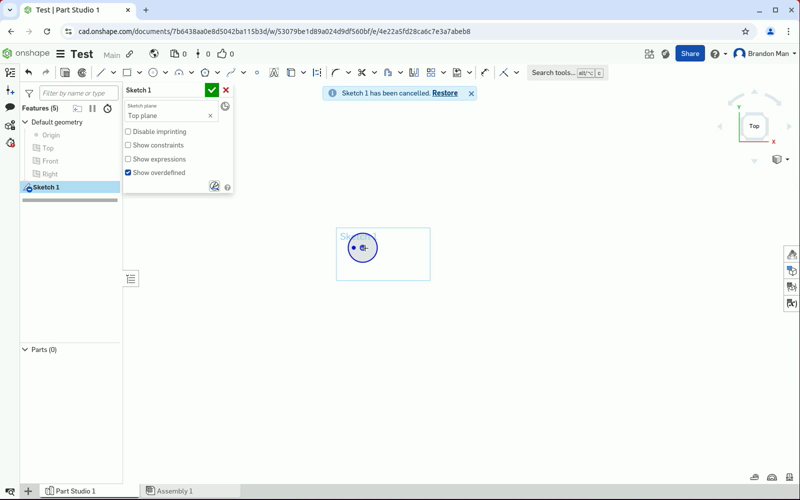
key_down(shift)
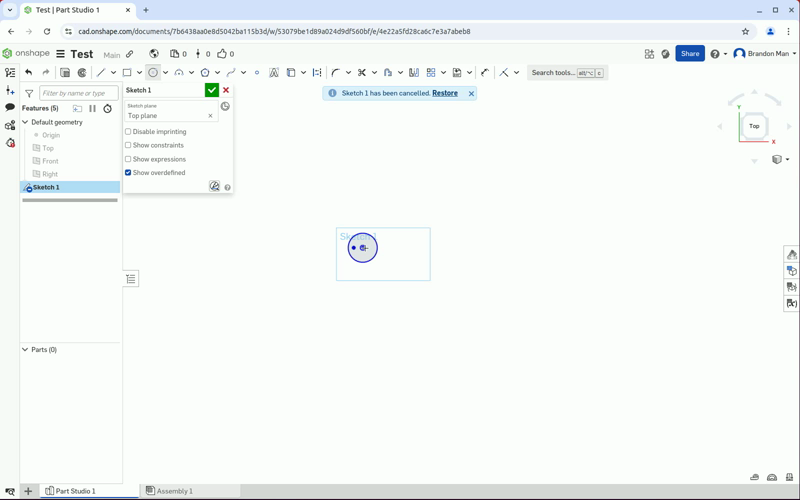
mouse_move(362, 257)
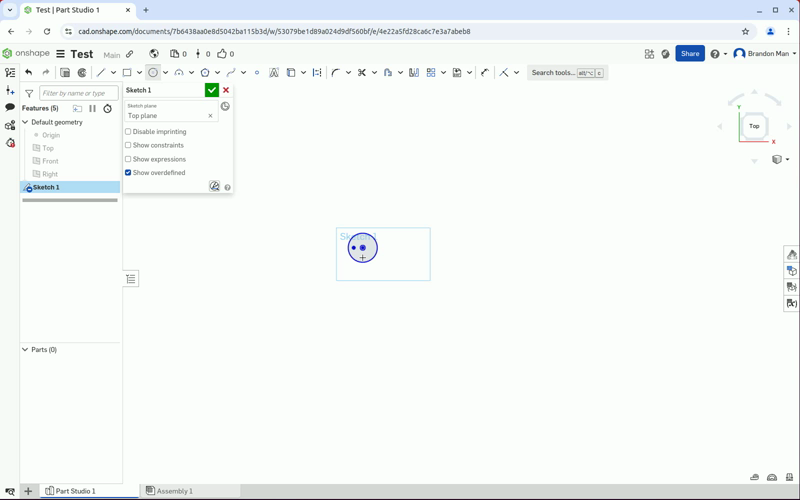
click(362, 257)
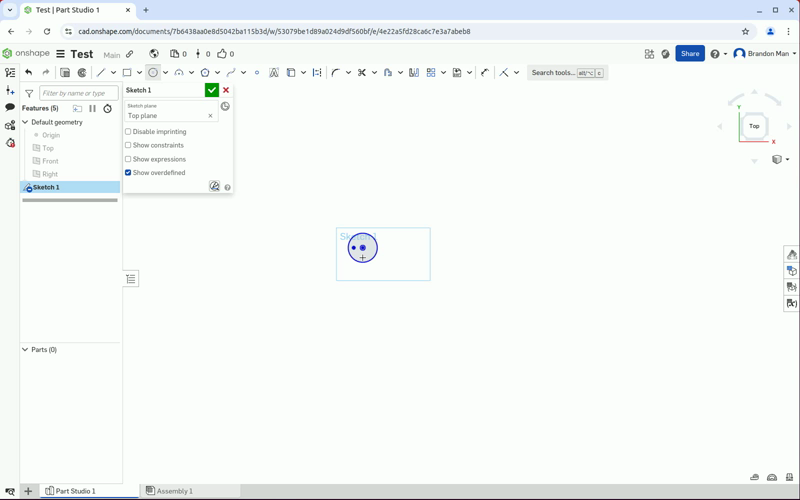
key_up(shift)
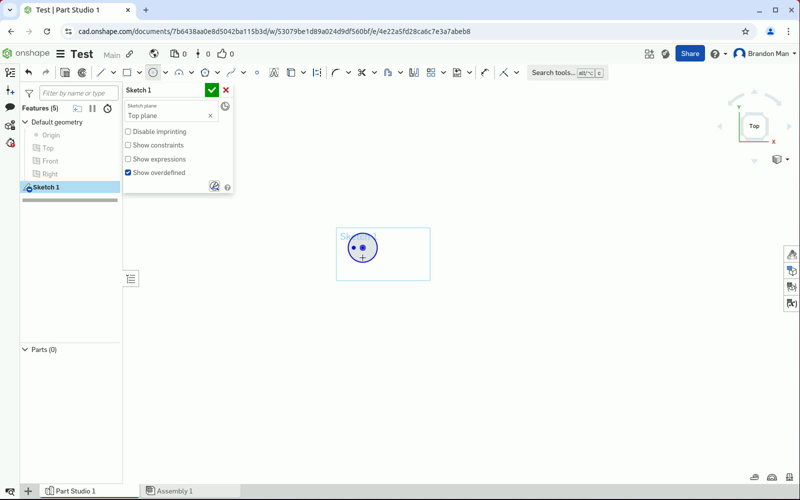
mouse_move(364, 257)
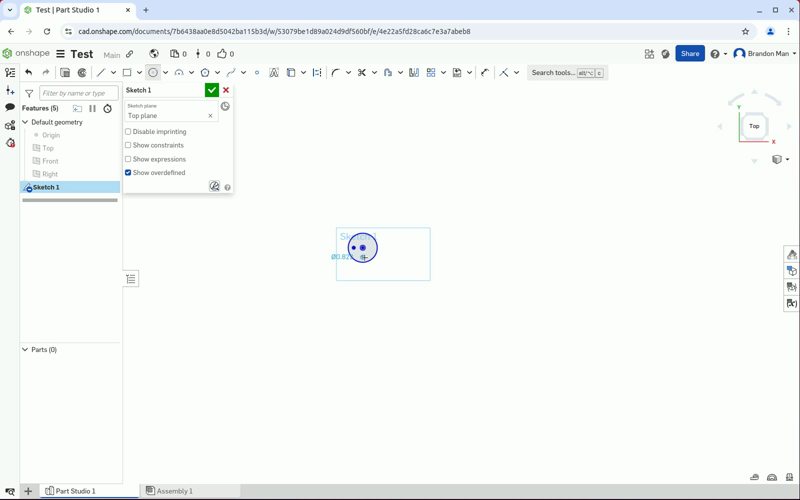
scroll(6)
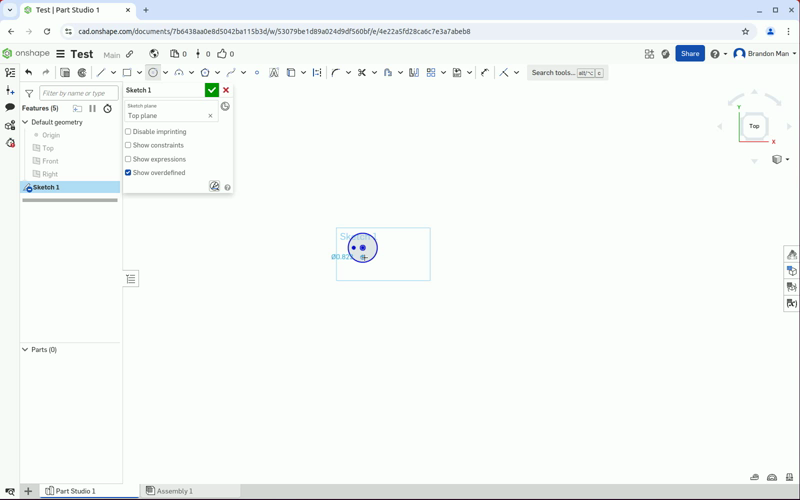
scroll(6)
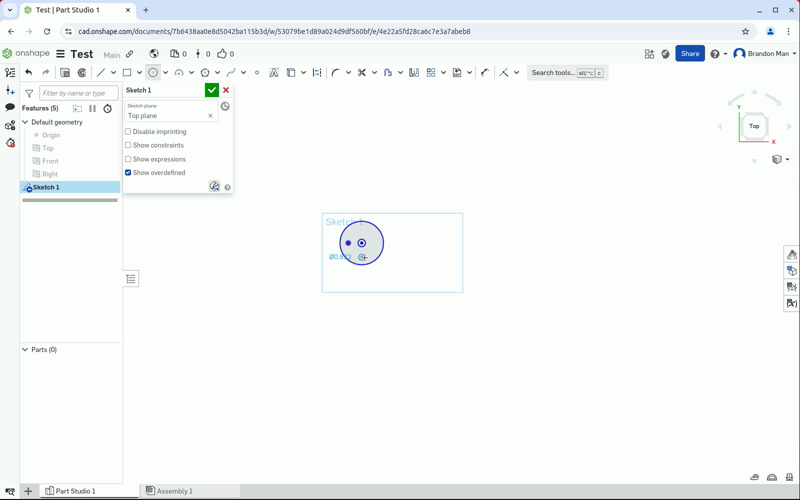
scroll(6)
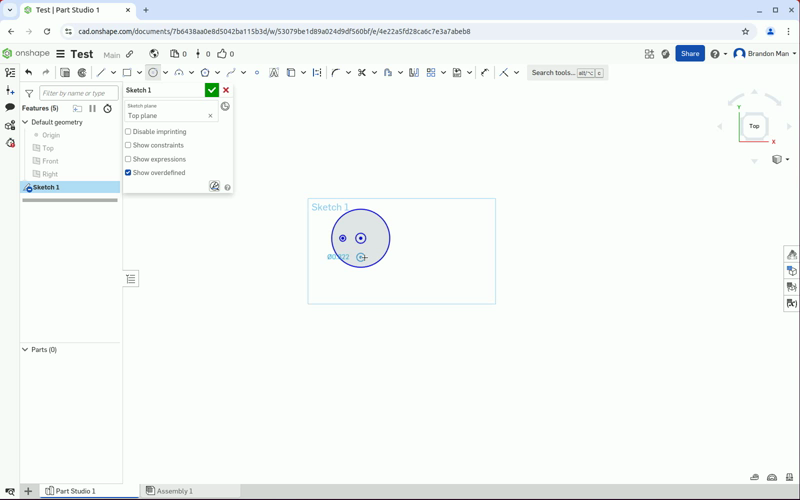
scroll(6)
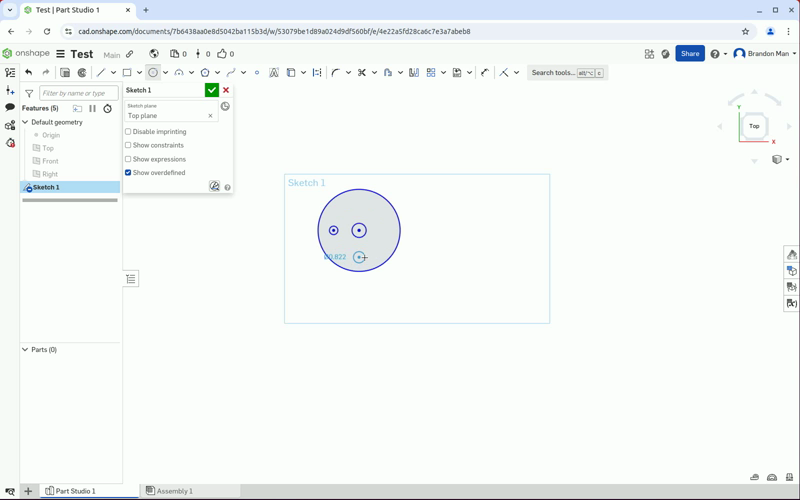
scroll(6)
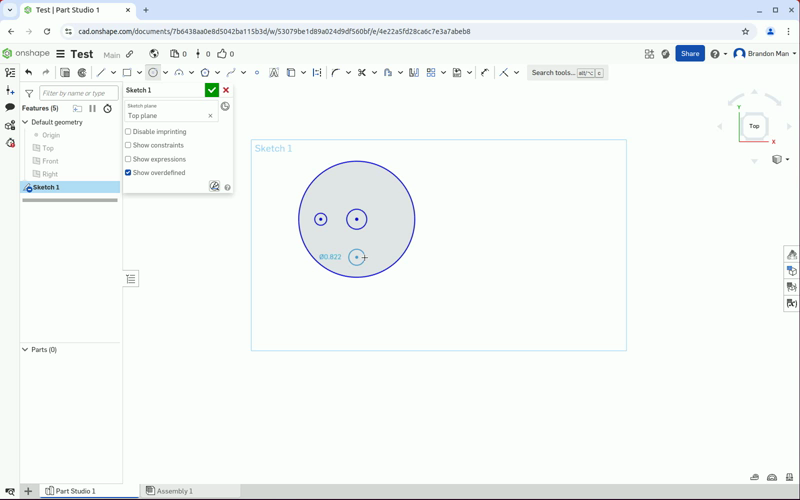
scroll(6)
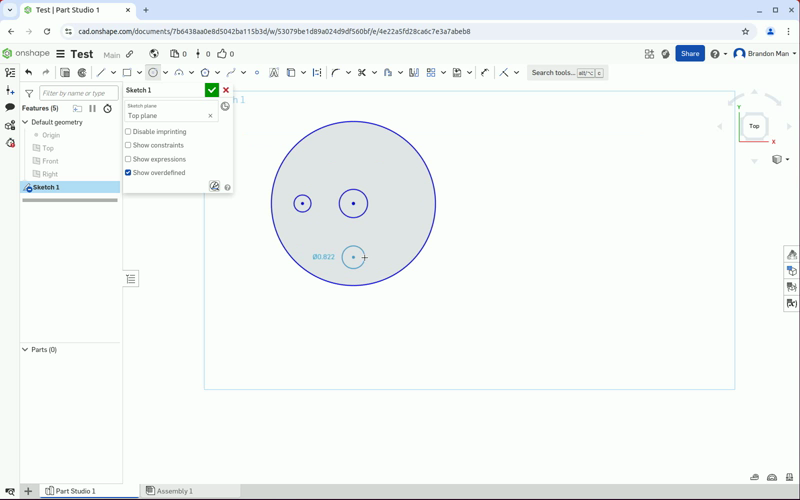
scroll(6)
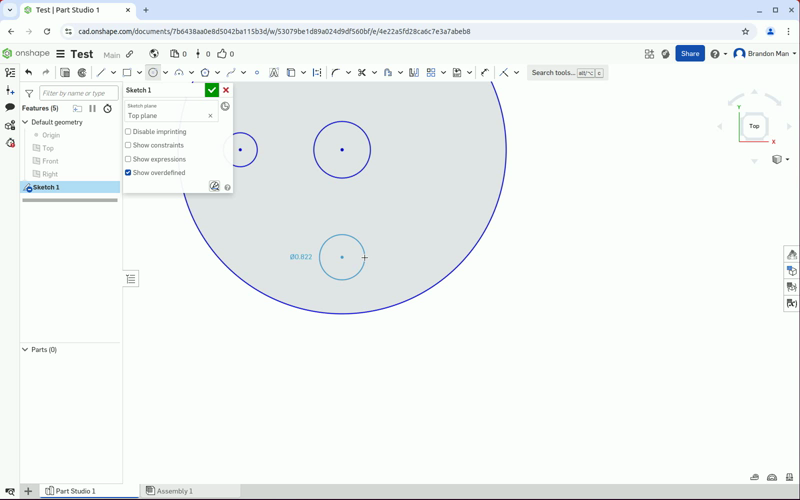
click(364, 257)
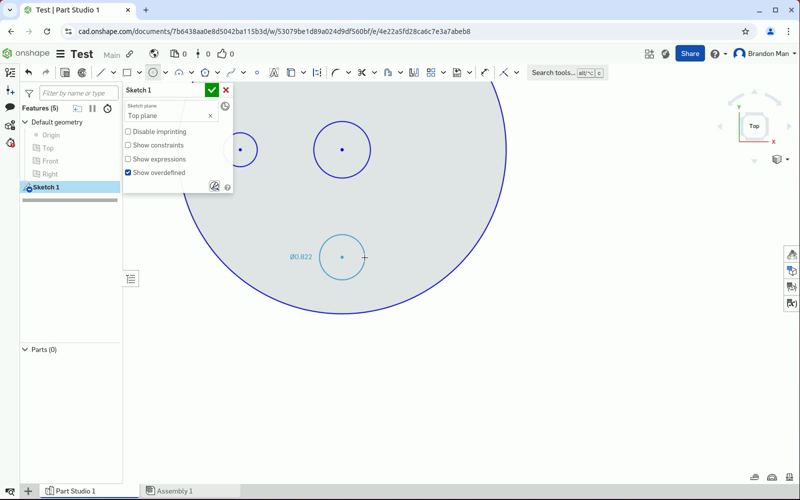
scroll(-6)
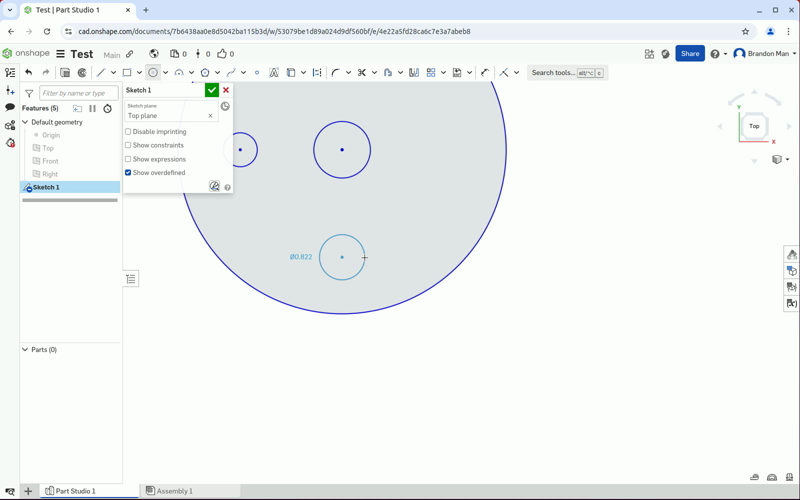
scroll(-6)
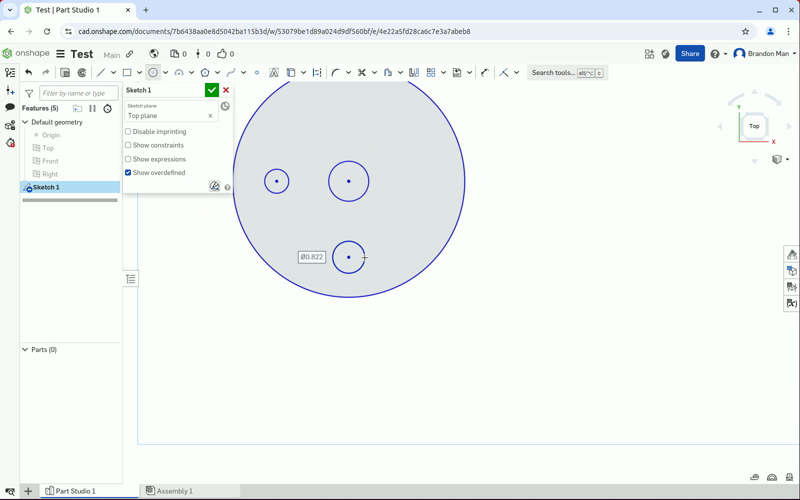
scroll(-6)
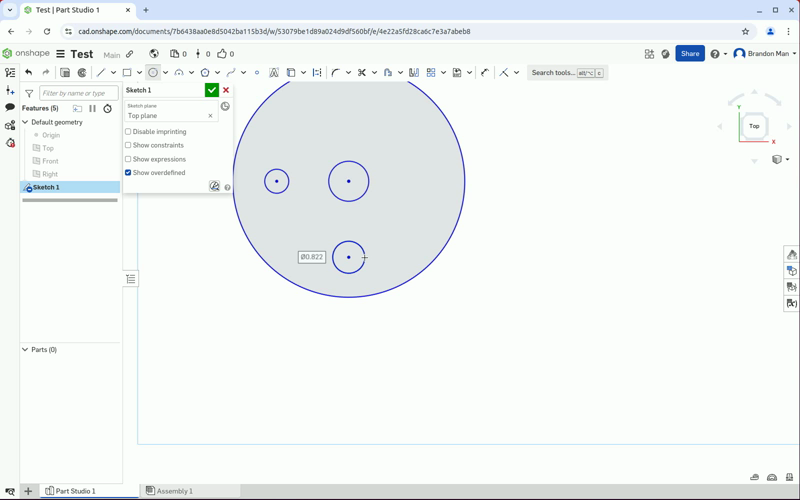
scroll(-6)
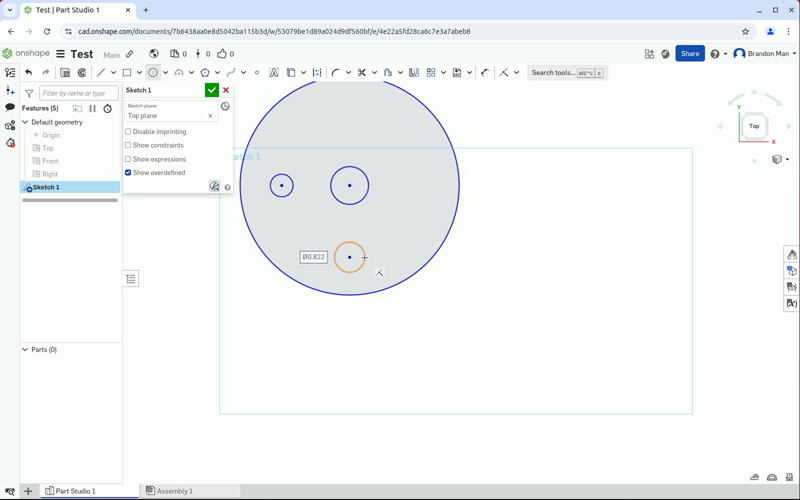
scroll(-6)
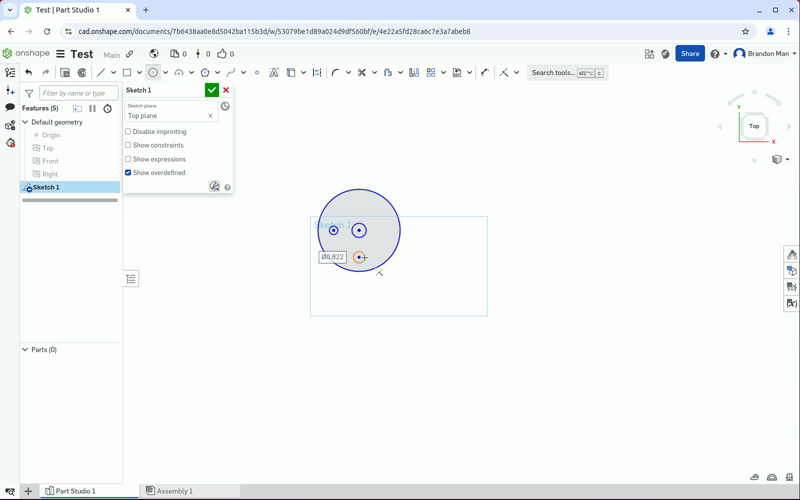
scroll(-6)
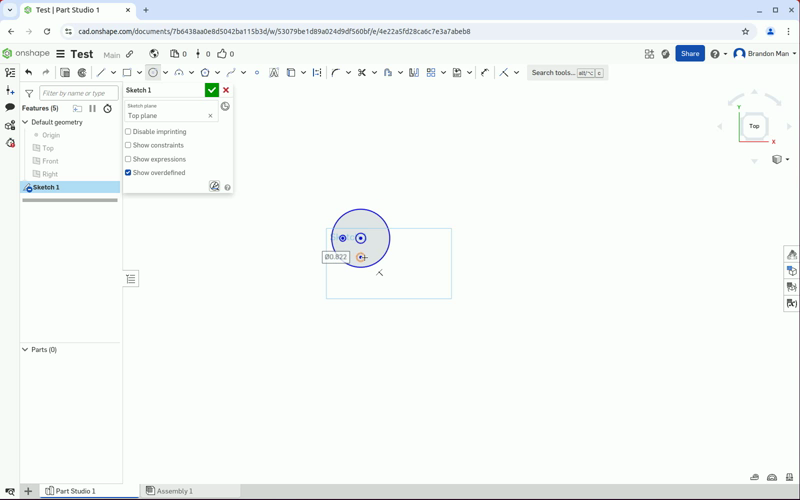
scroll(-6)
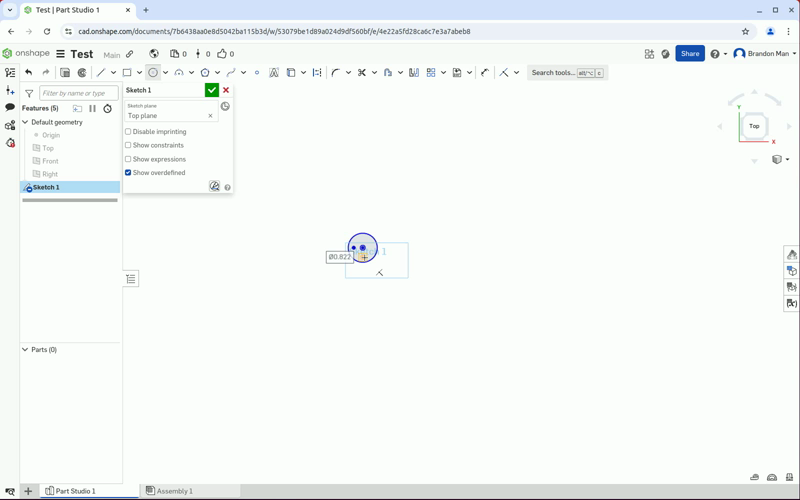
key(esc)
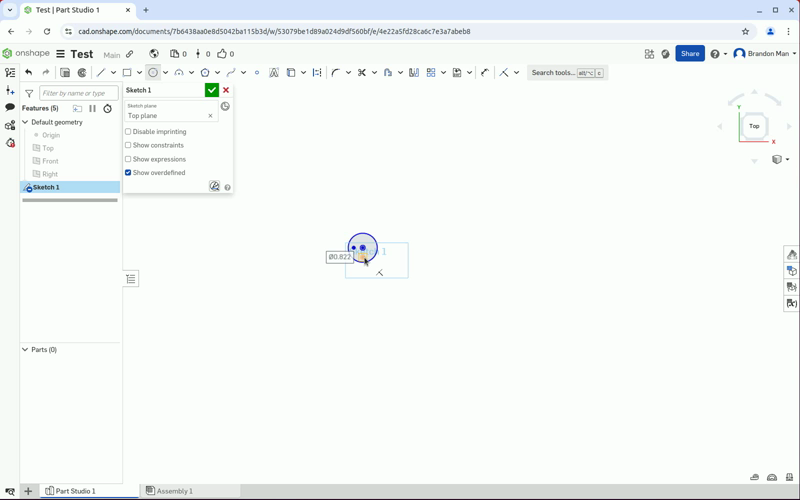
key(c)
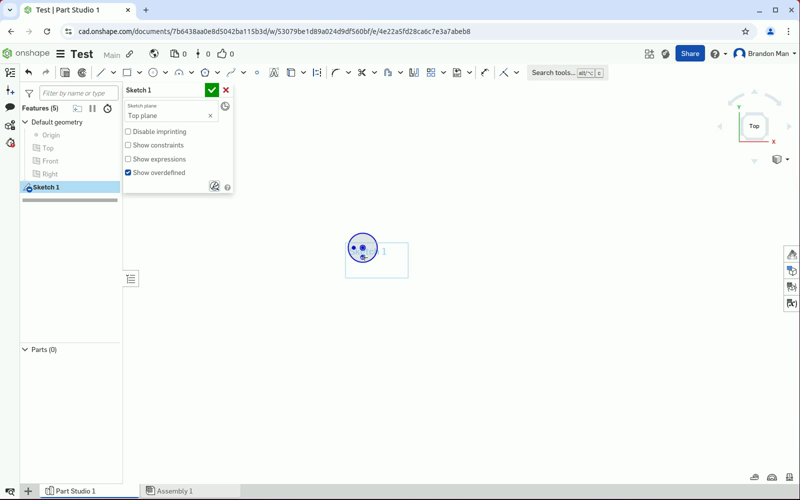
key_down(shift)
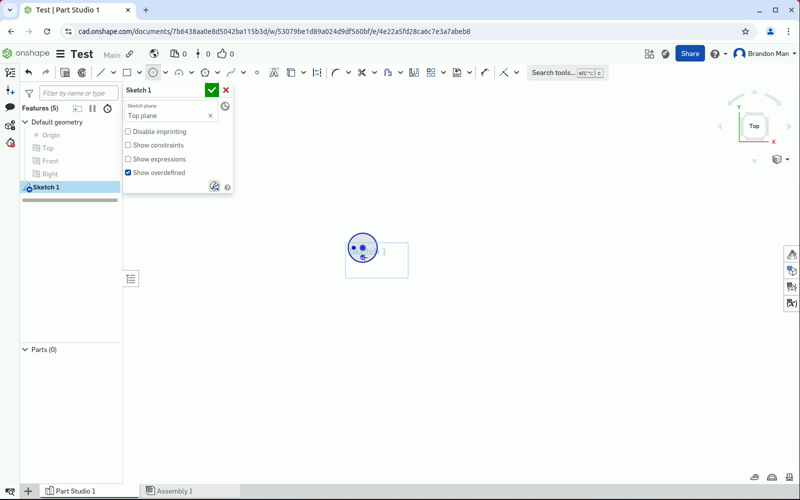
mouse_move(362, 238)
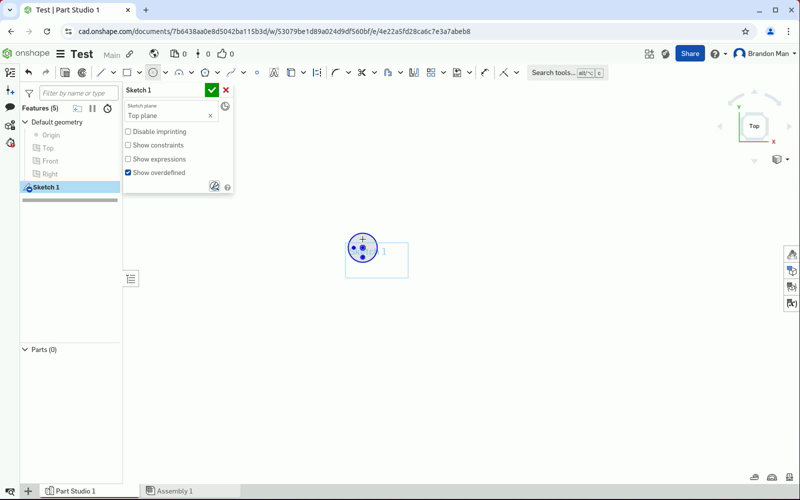
click(362, 238)
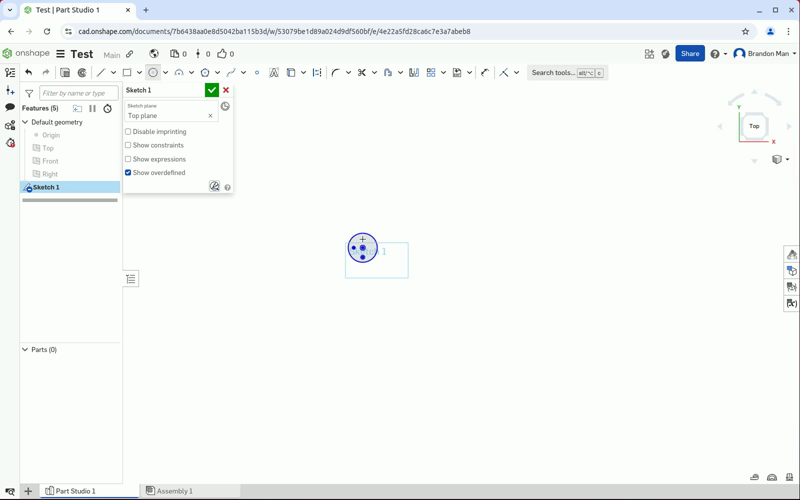
key_up(shift)
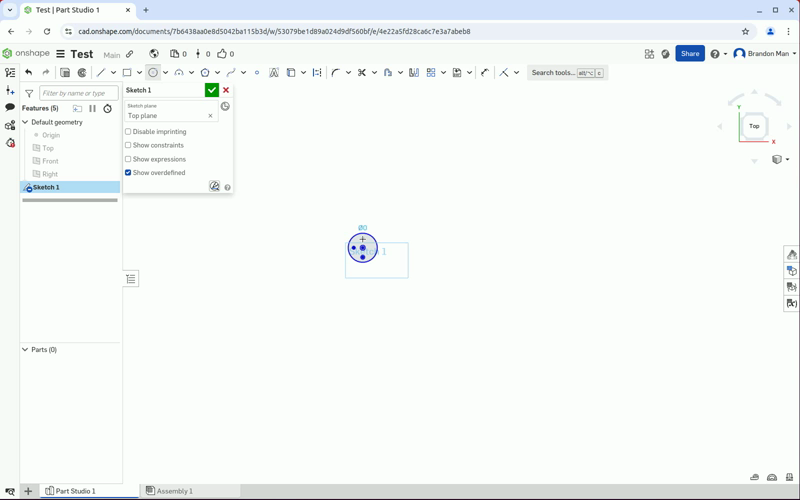
mouse_move(364, 238)
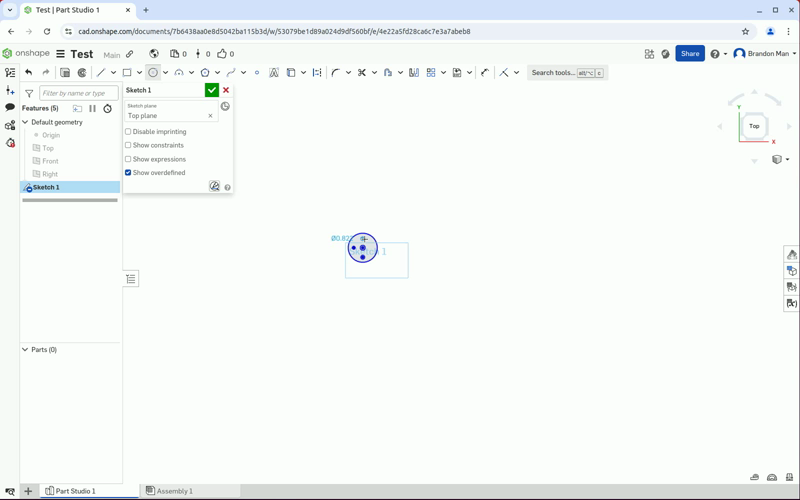
scroll(6)
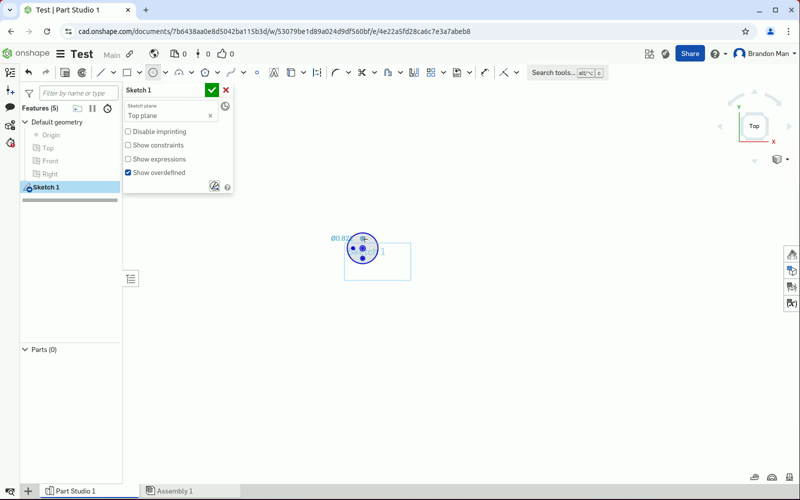
scroll(6)
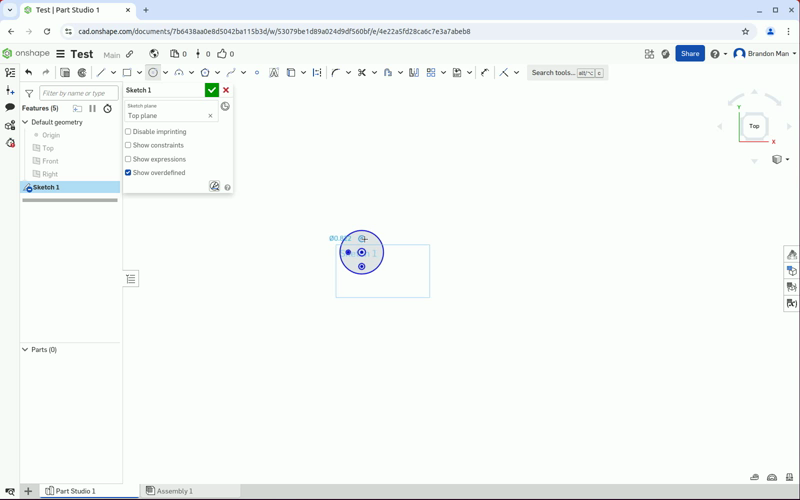
scroll(6)
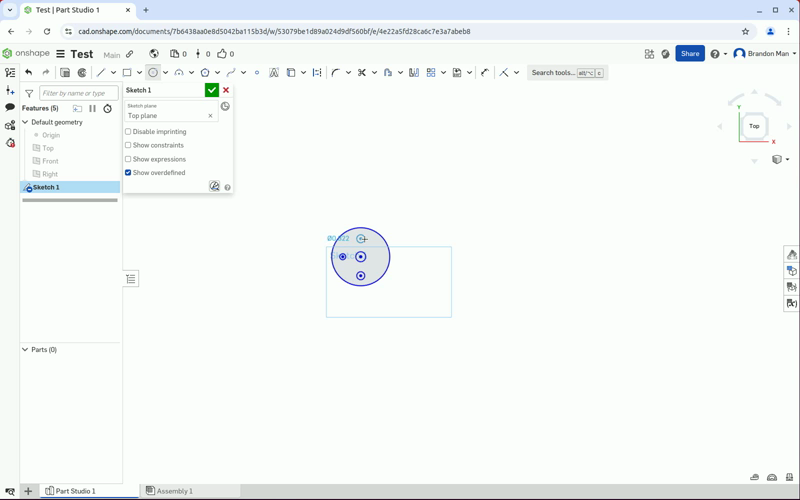
scroll(6)
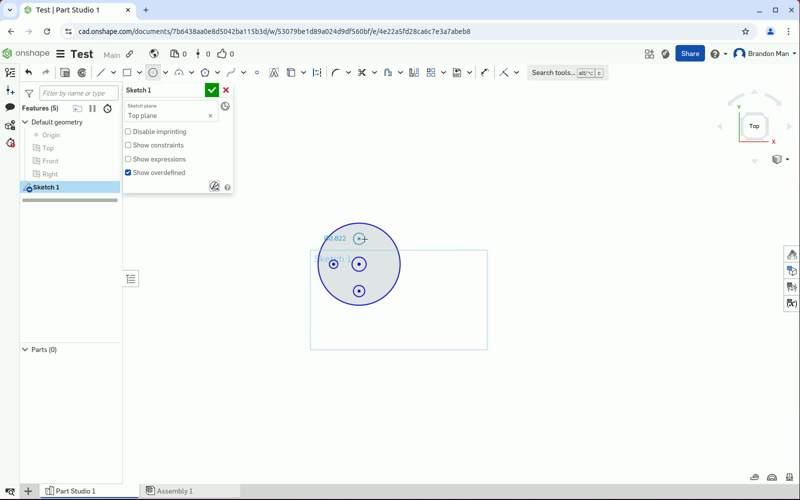
scroll(6)
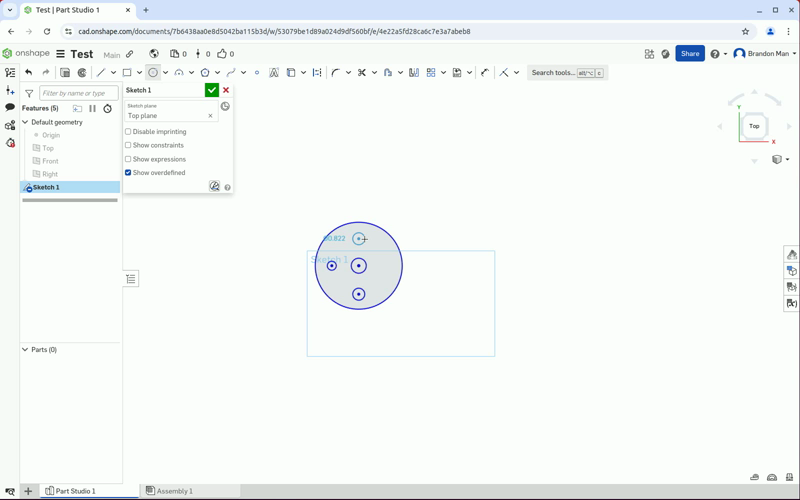
scroll(6)
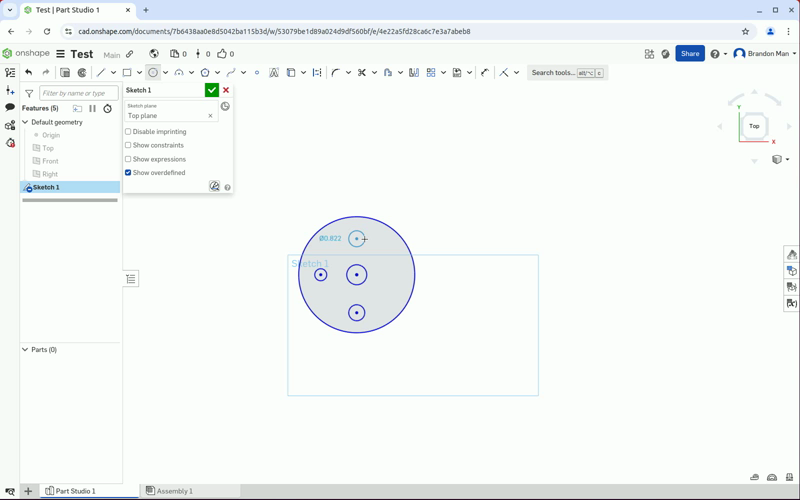
scroll(6)
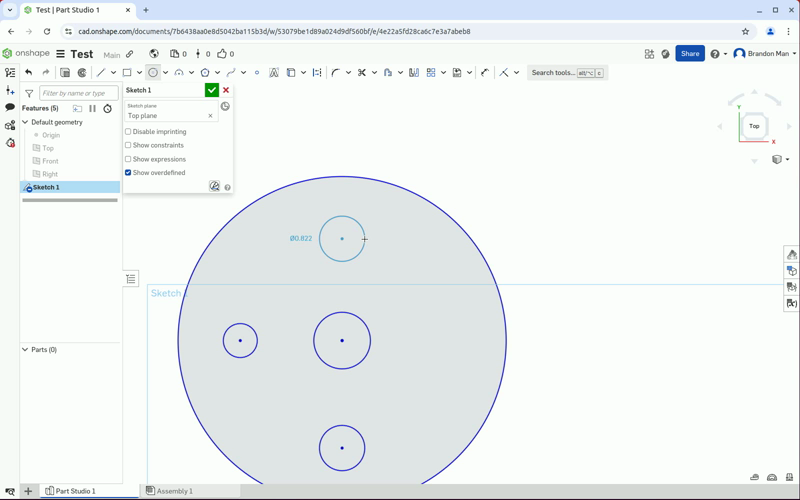
click(364, 238)
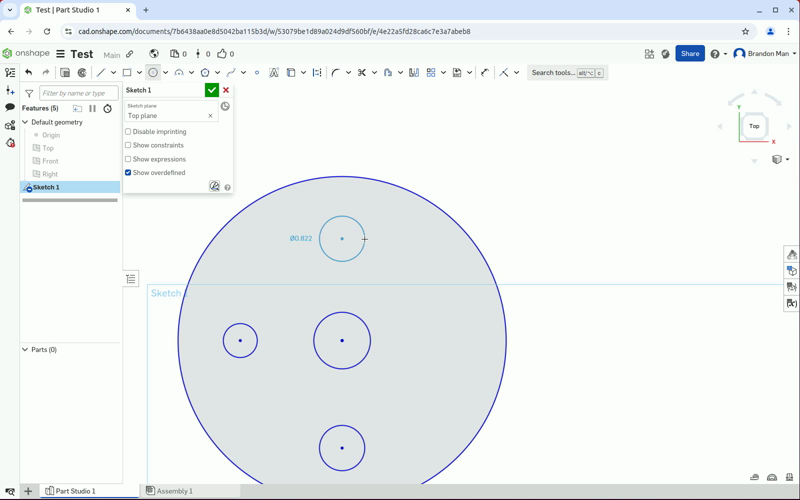
scroll(-6)
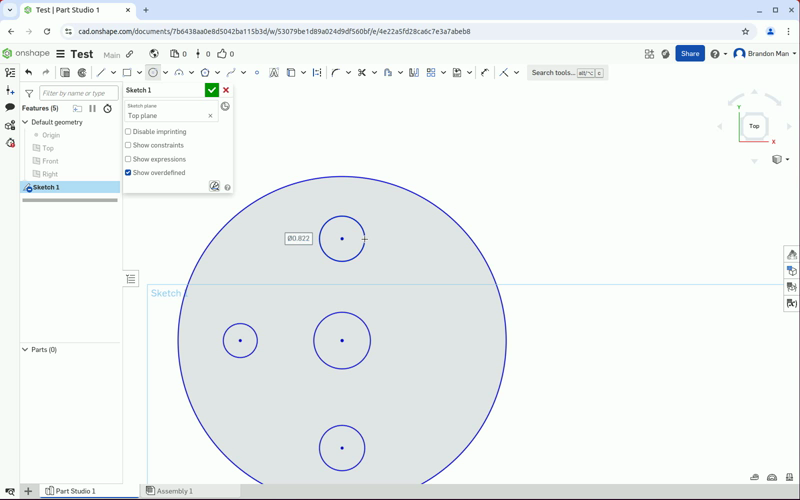
scroll(-6)
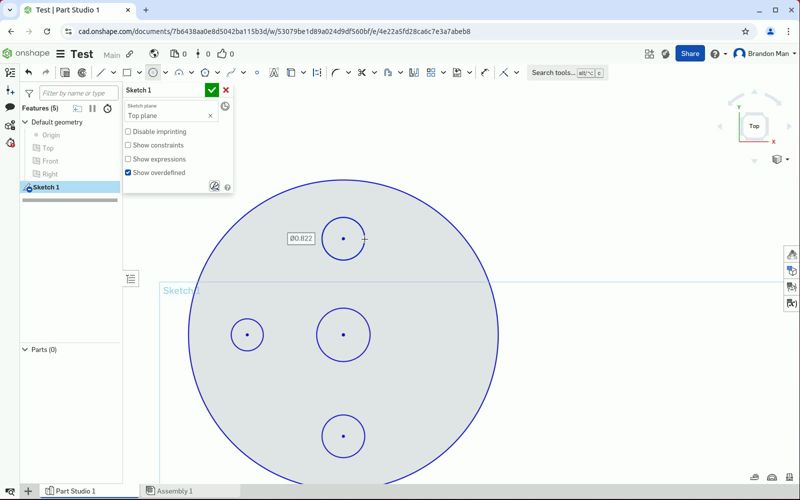
scroll(-6)
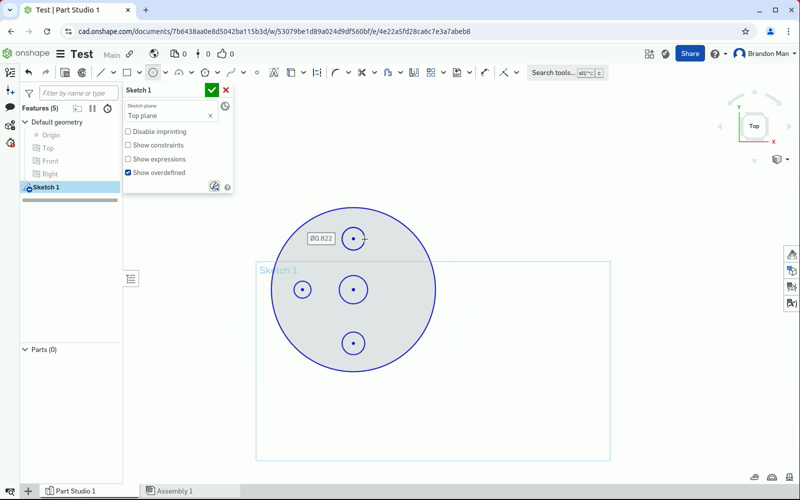
scroll(-6)
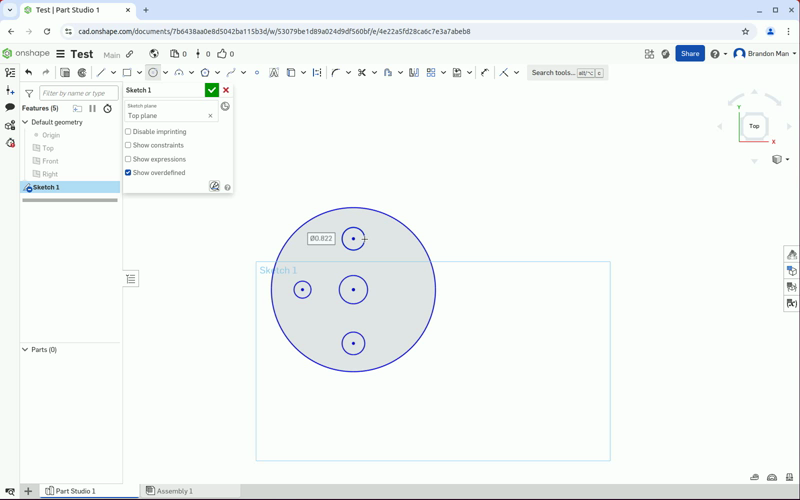
scroll(-6)
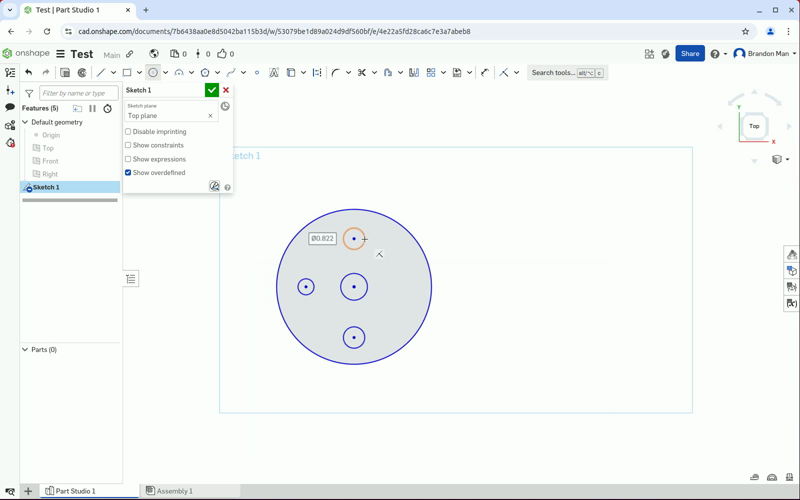
scroll(-6)
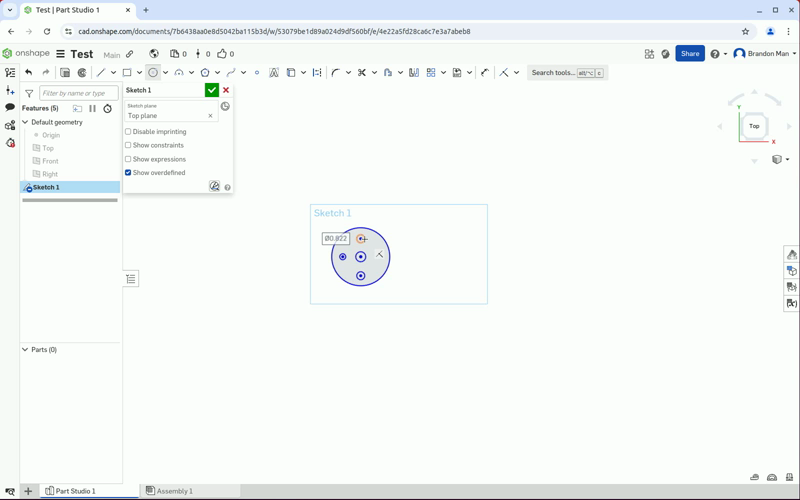
scroll(-6)
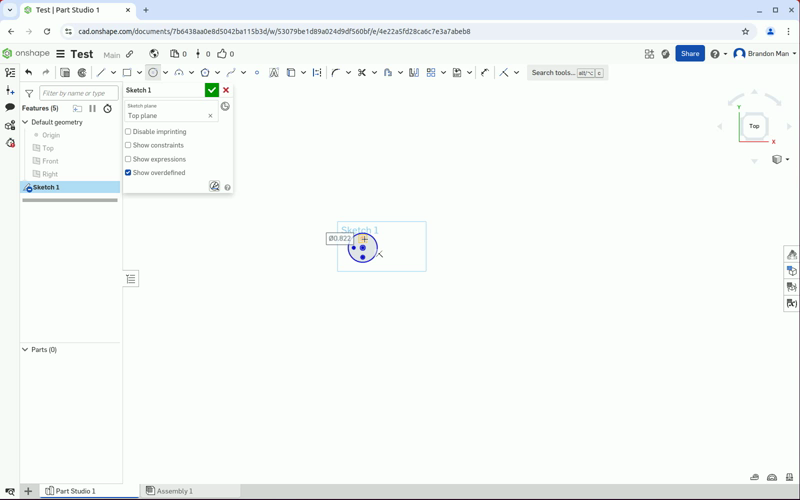
key(esc)
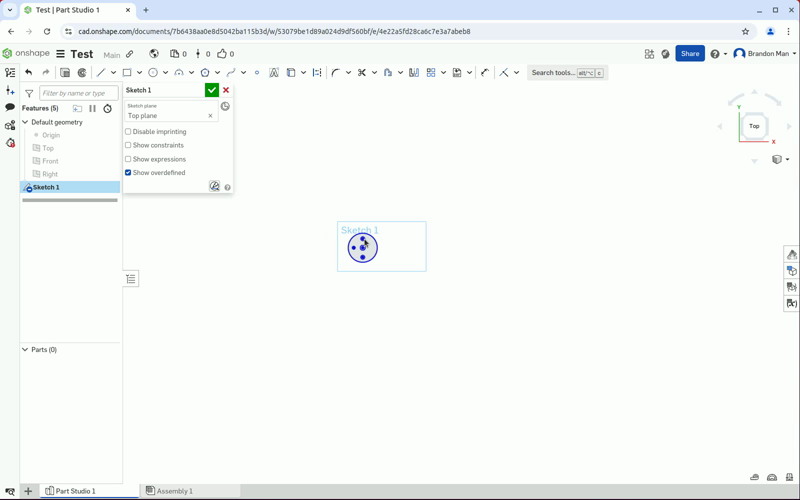
key(c)
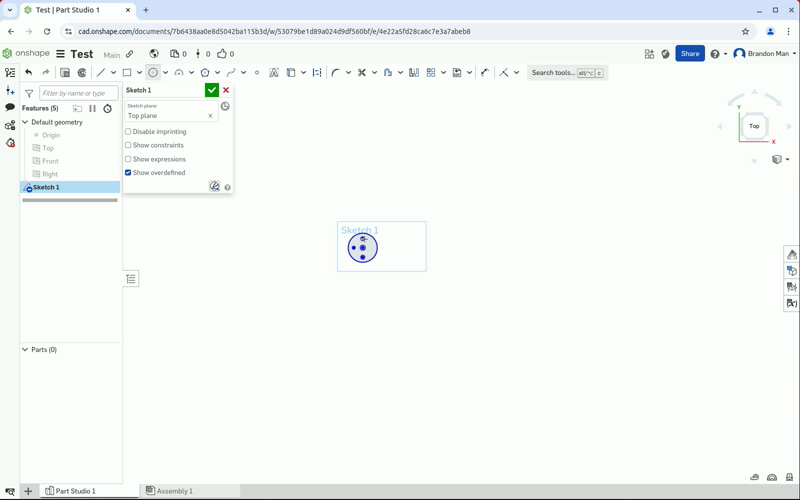
key_down(shift)
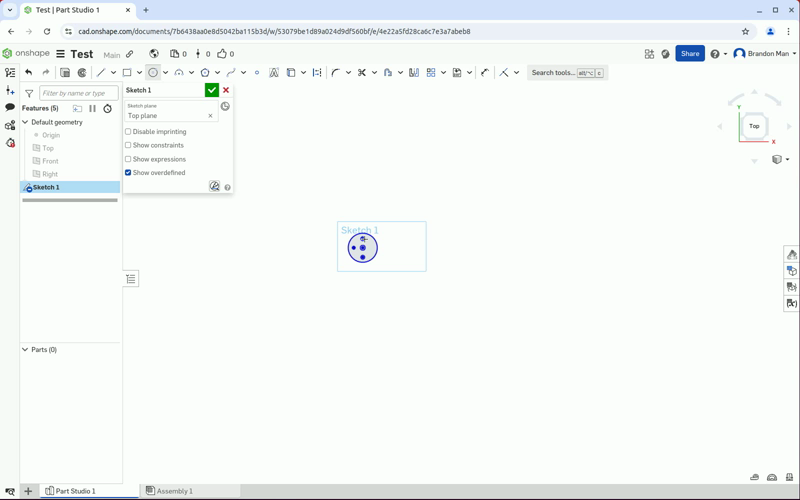
mouse_move(371, 247)
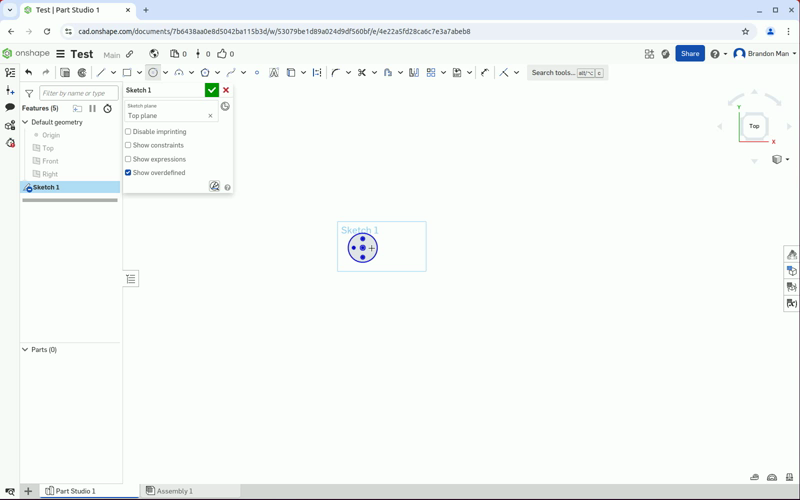
click(371, 247)
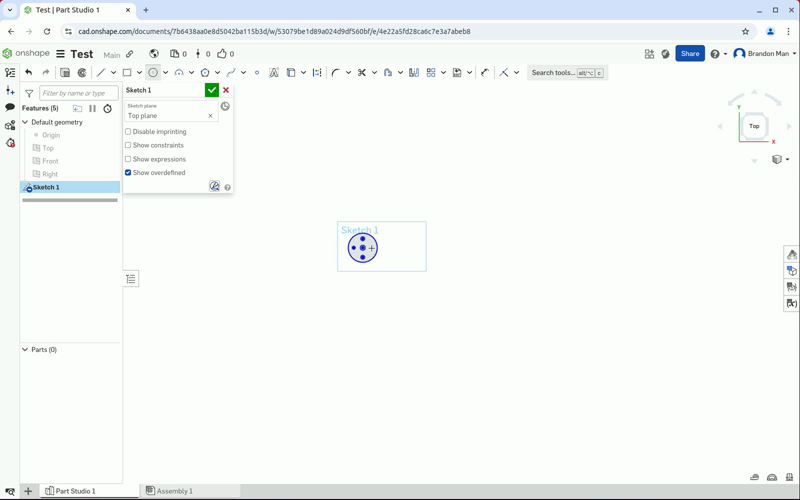
key_up(shift)
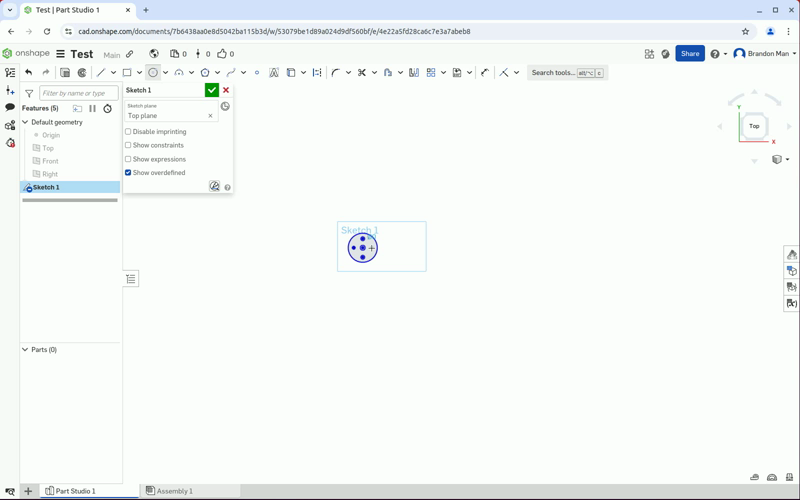
mouse_move(373, 247)
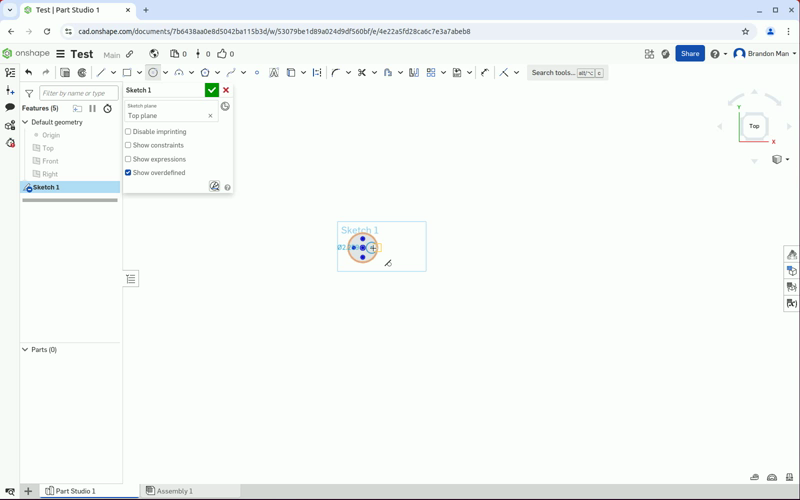
scroll(6)
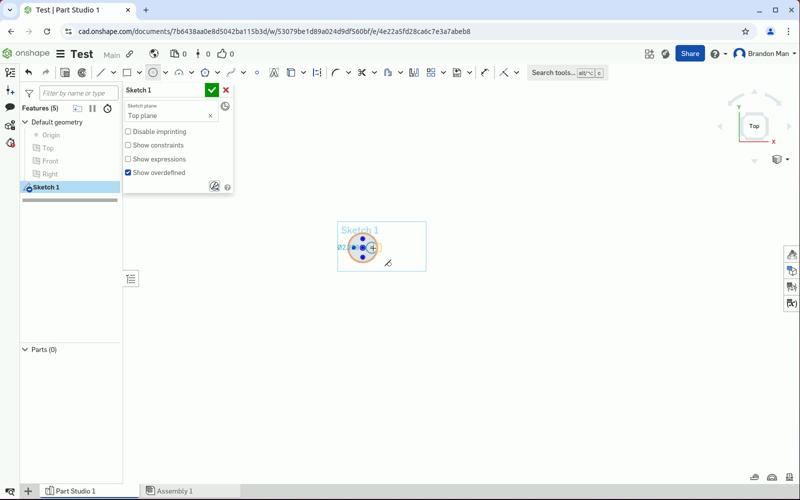
scroll(6)
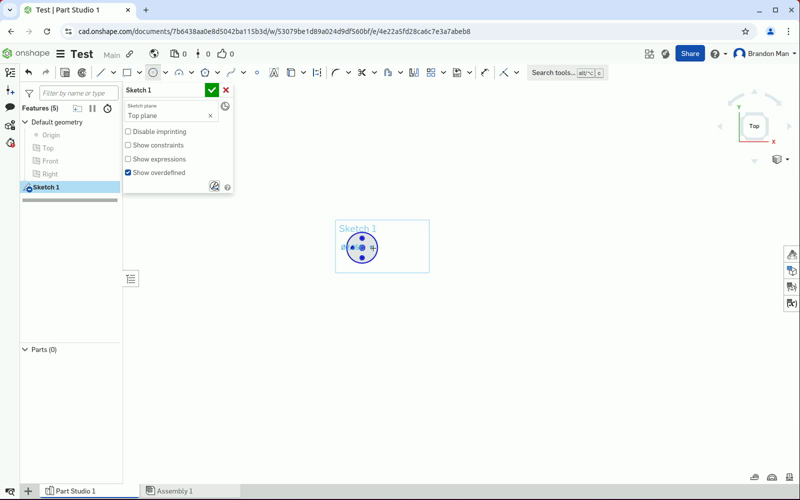
scroll(6)
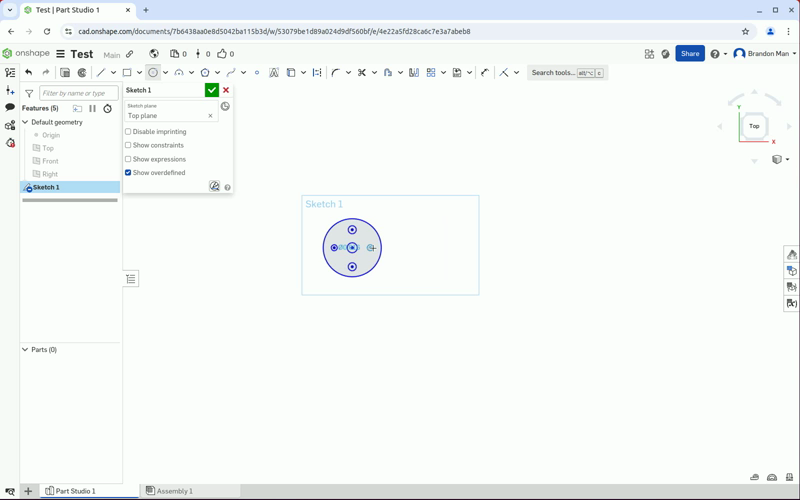
scroll(6)
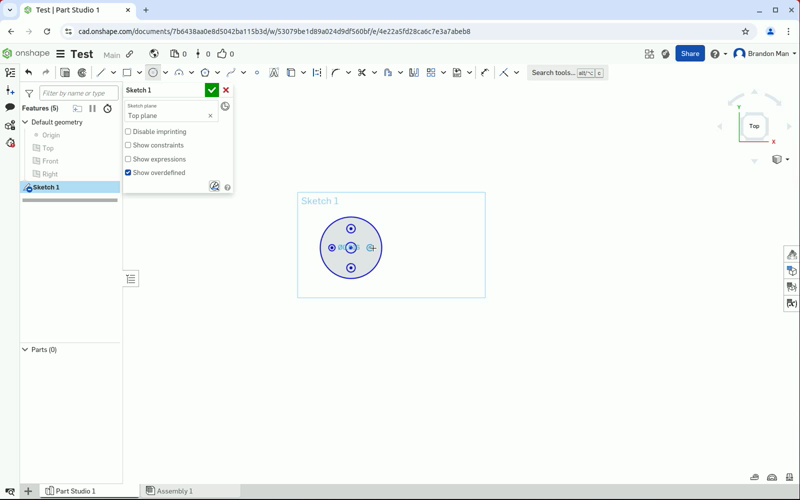
scroll(6)
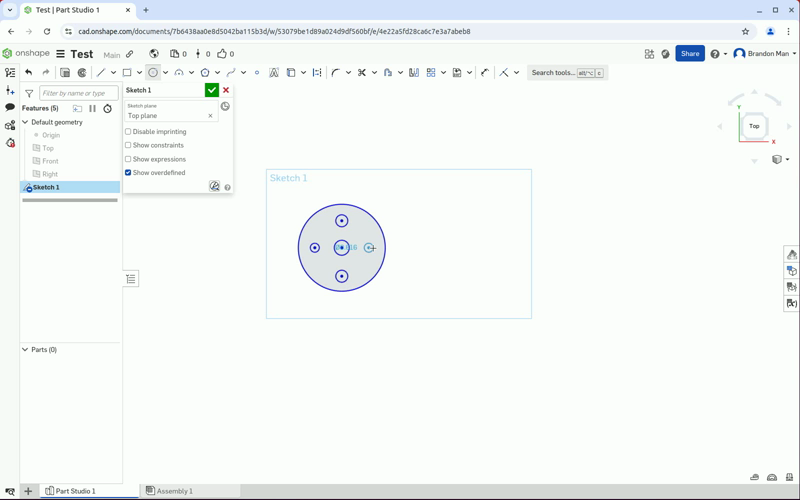
scroll(6)
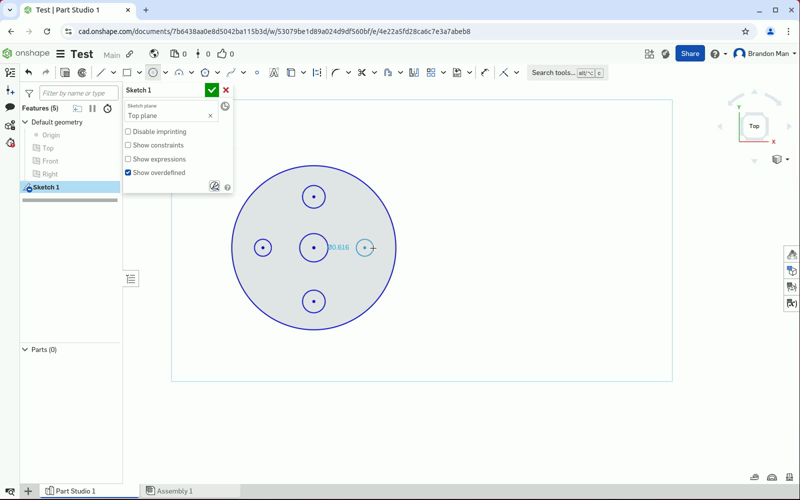
scroll(6)
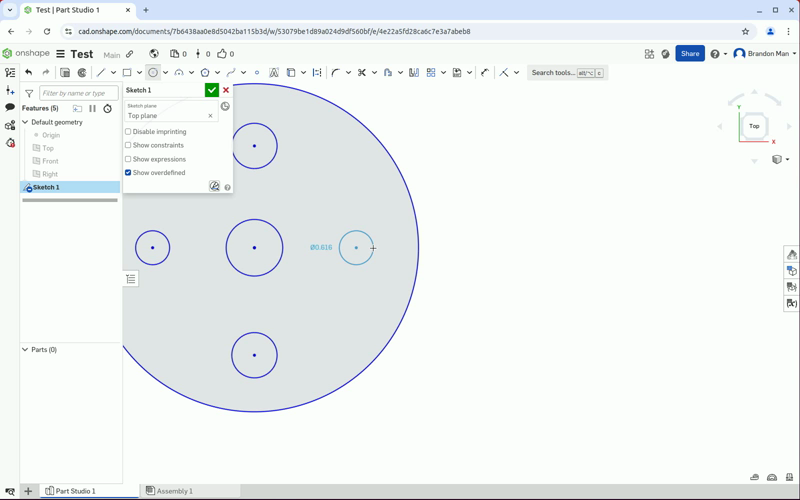
click(373, 247)
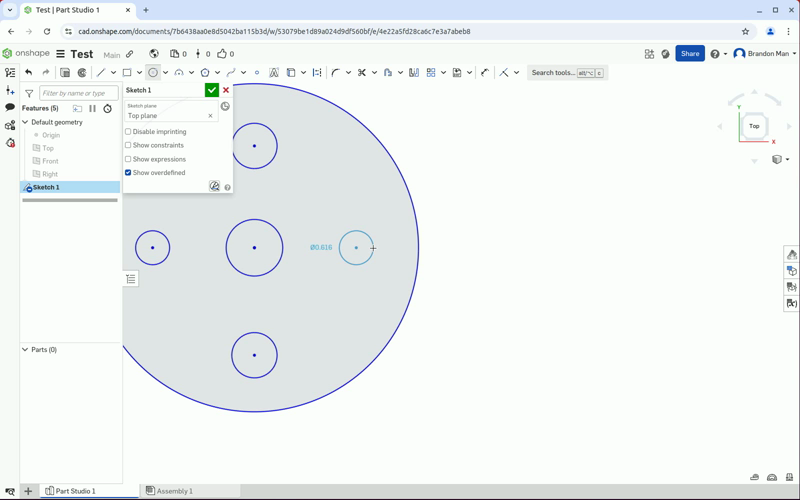
scroll(-6)
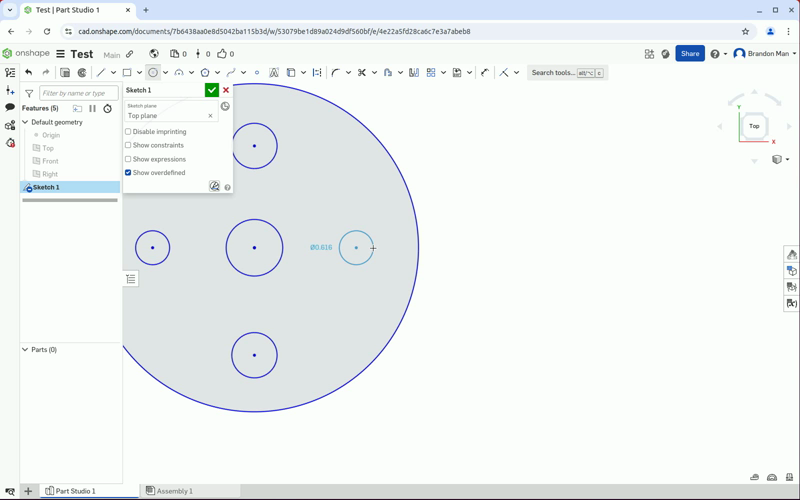
scroll(-6)
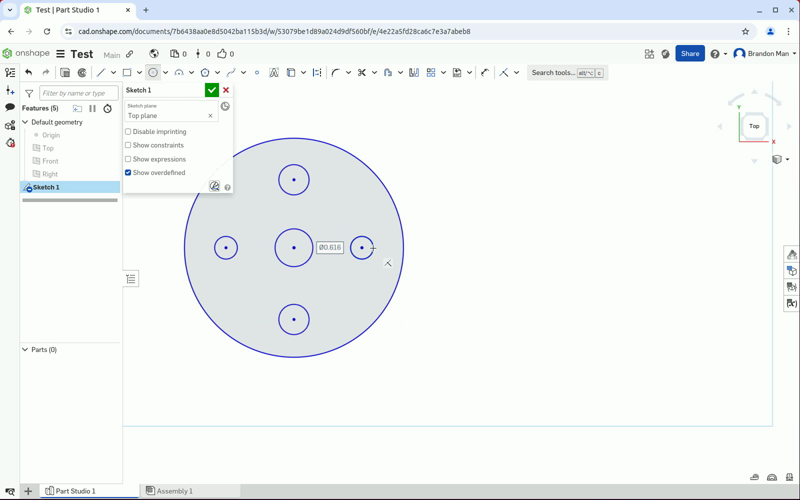
scroll(-6)
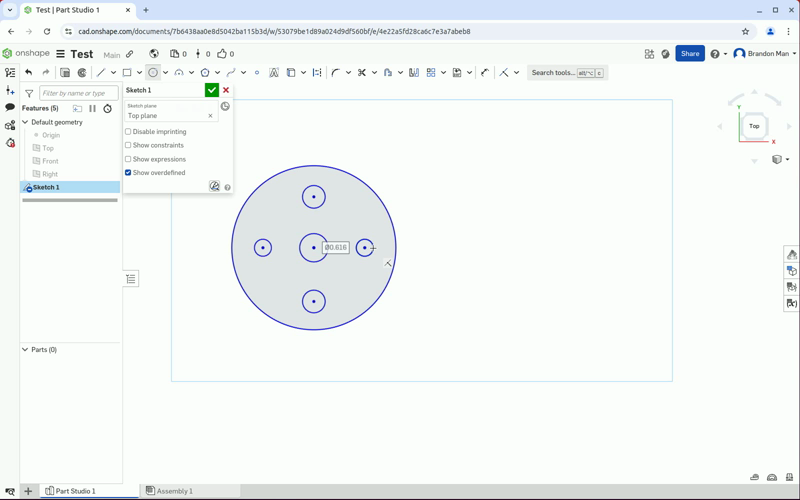
scroll(-6)
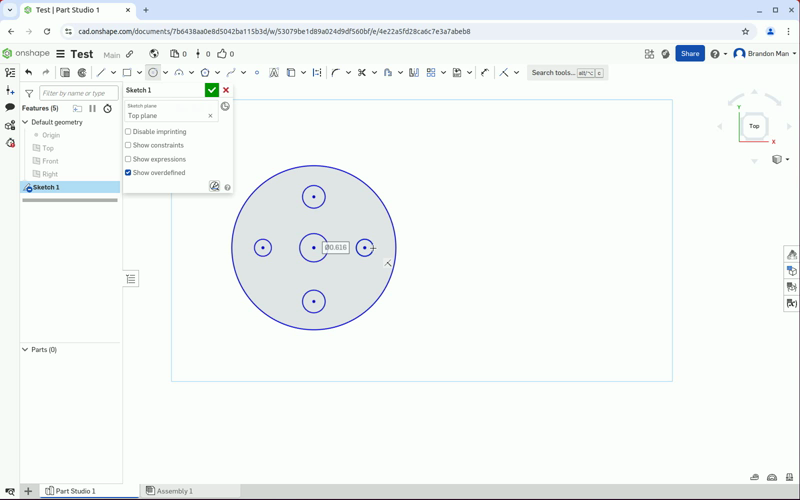
scroll(-6)
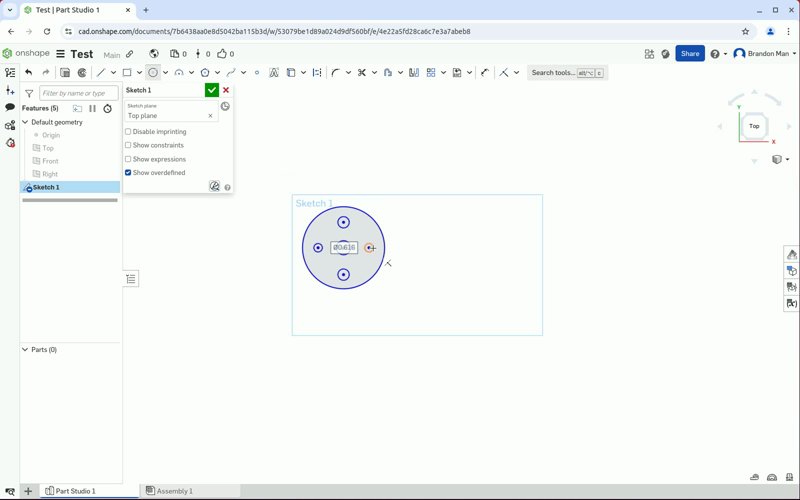
scroll(-6)
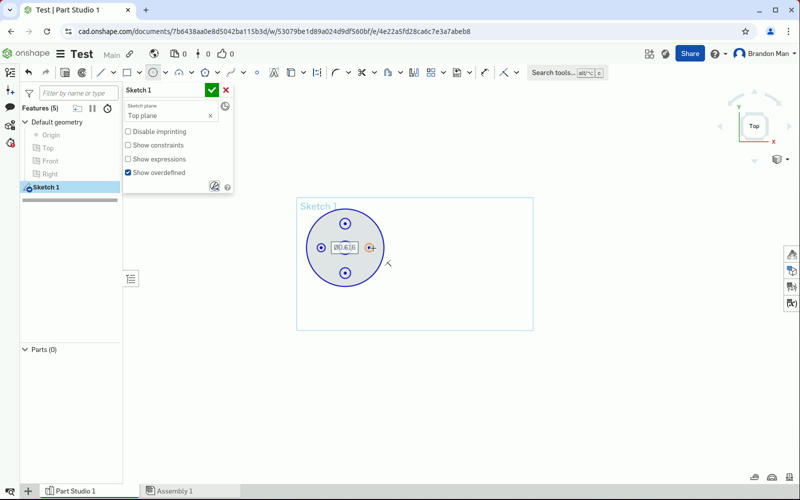
scroll(-6)
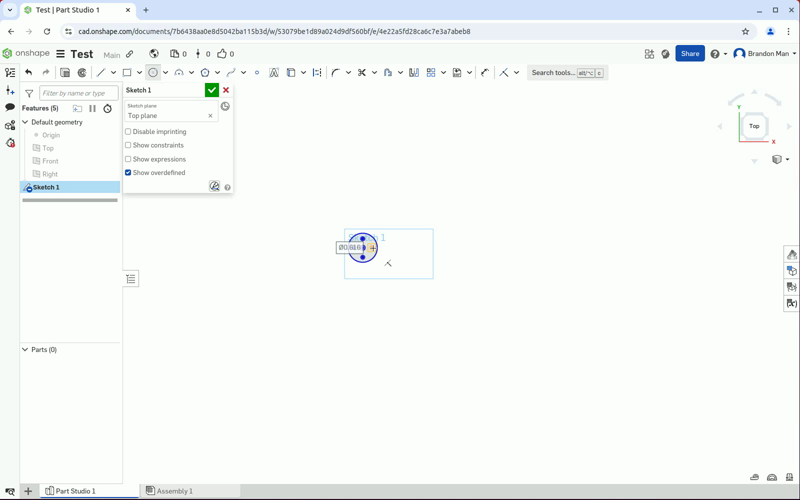
key(esc)
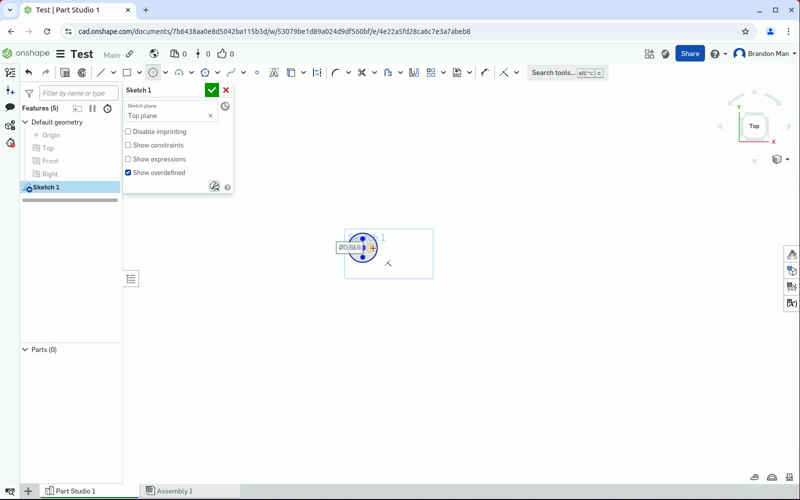
mouse_move(369, 250)
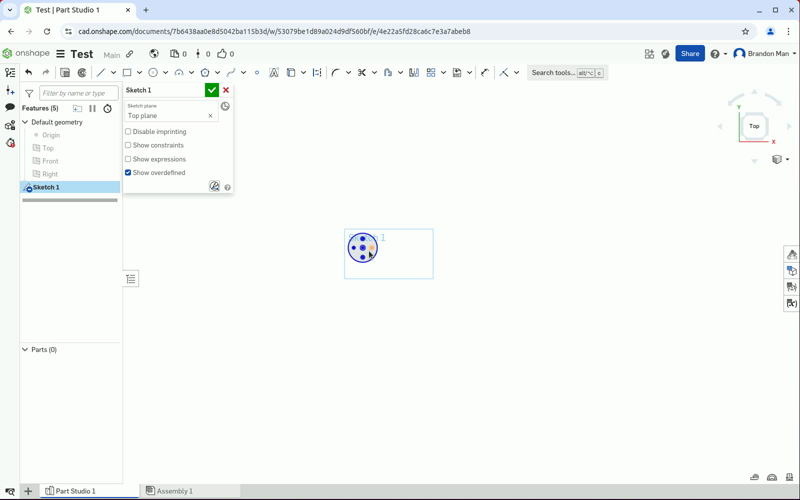
scroll(6)
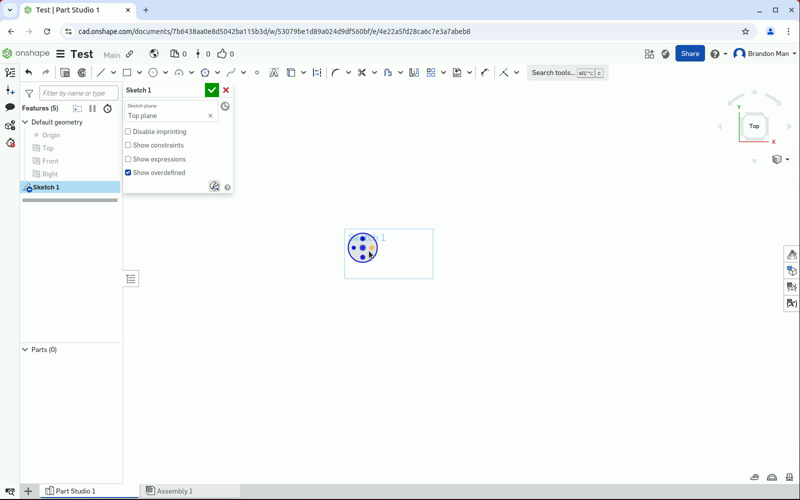
scroll(6)
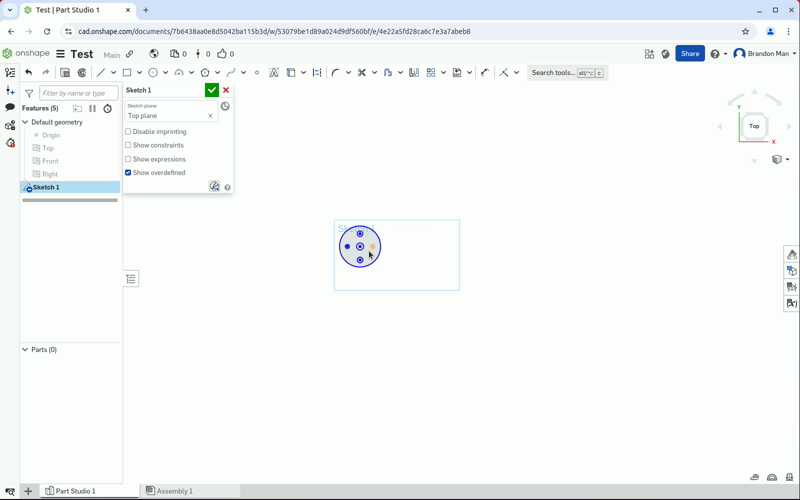
scroll(6)
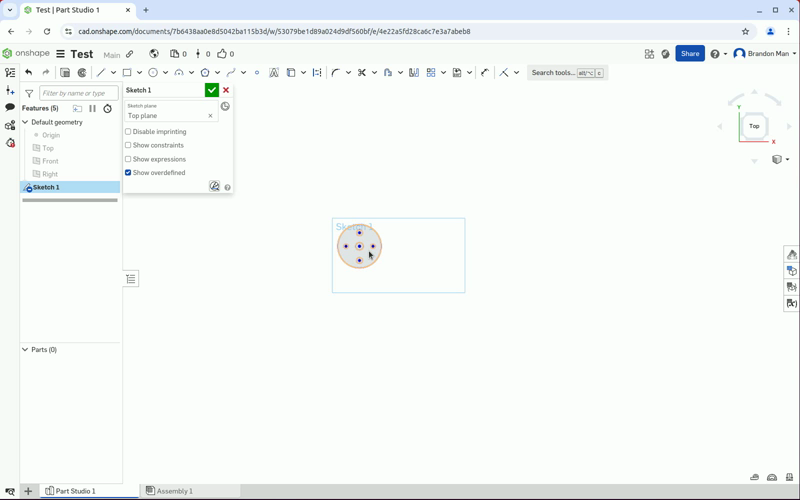
scroll(6)
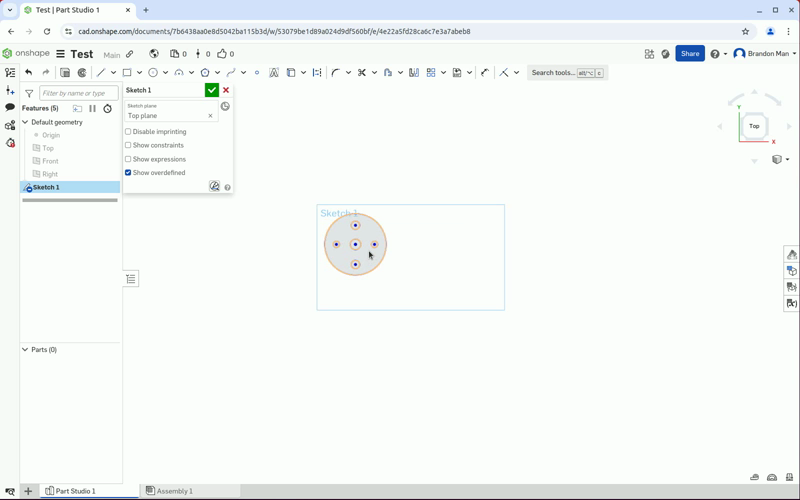
scroll(6)
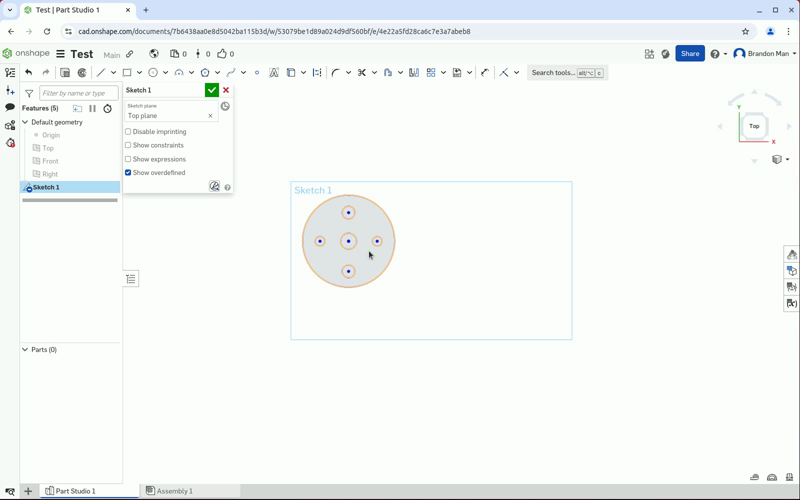
scroll(6)
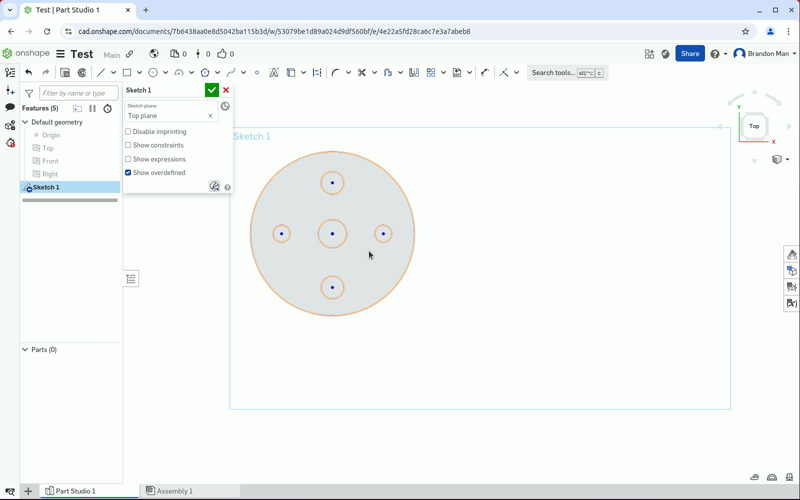
scroll(6)
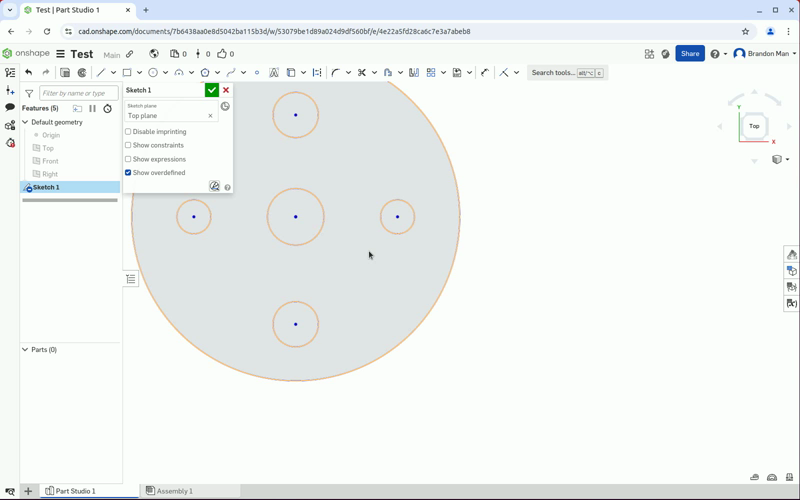
click(369, 250)
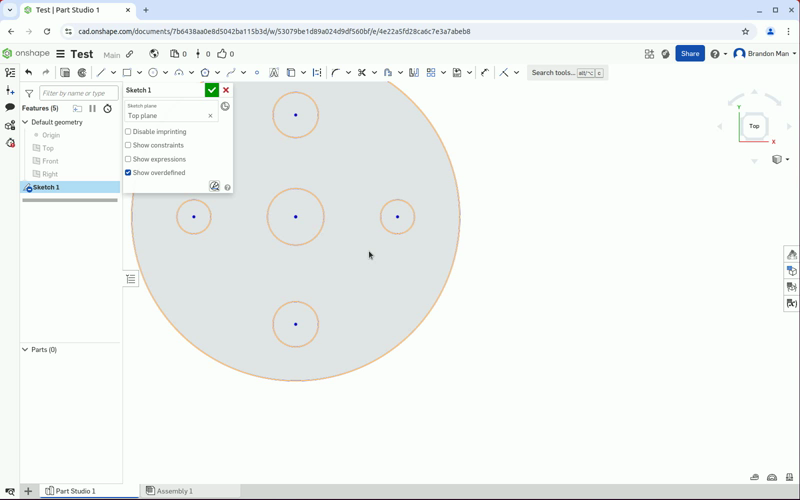
scroll(-6)
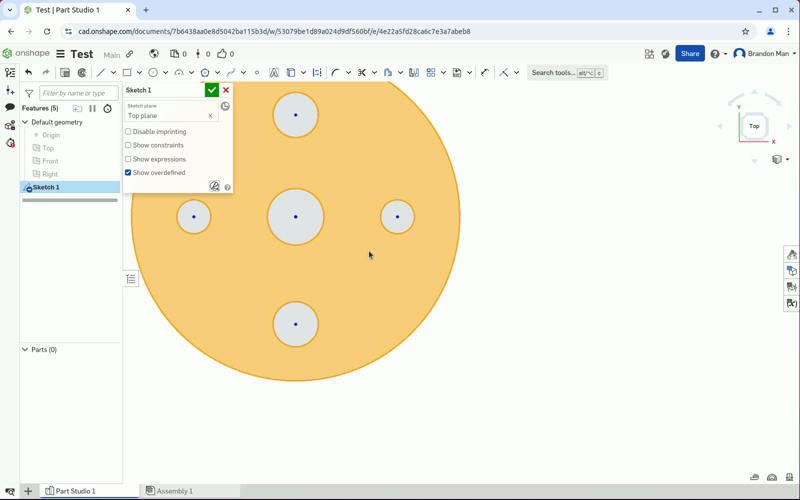
scroll(-6)
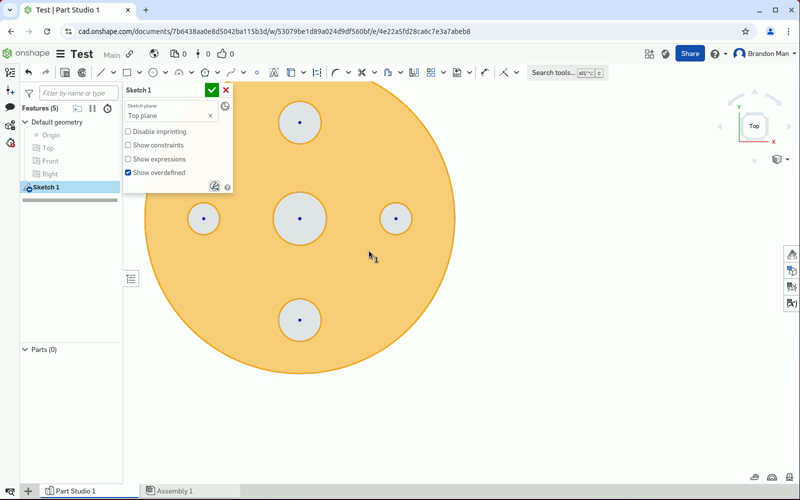
scroll(-6)
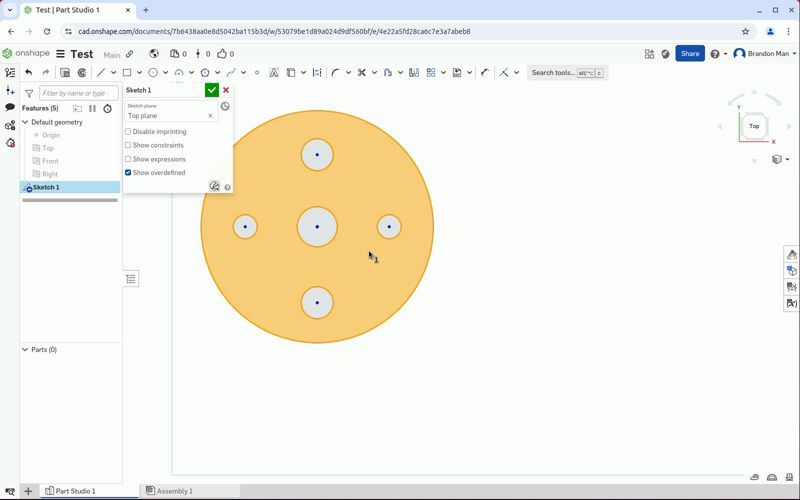
scroll(-6)
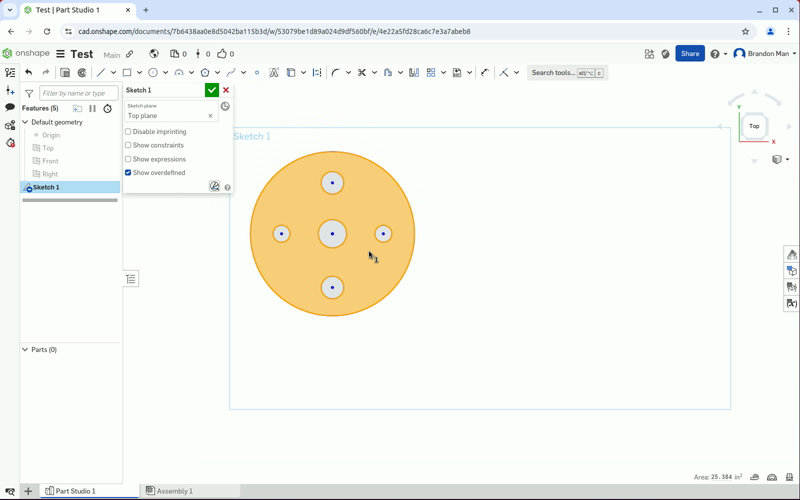
scroll(-6)
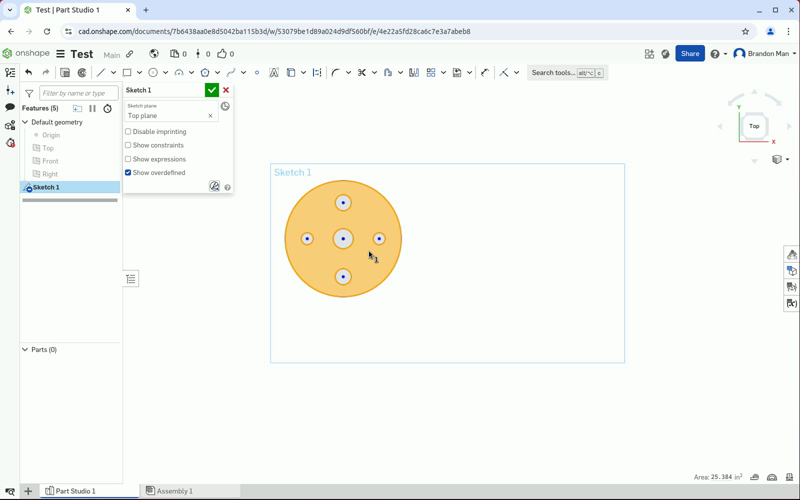
scroll(-6)
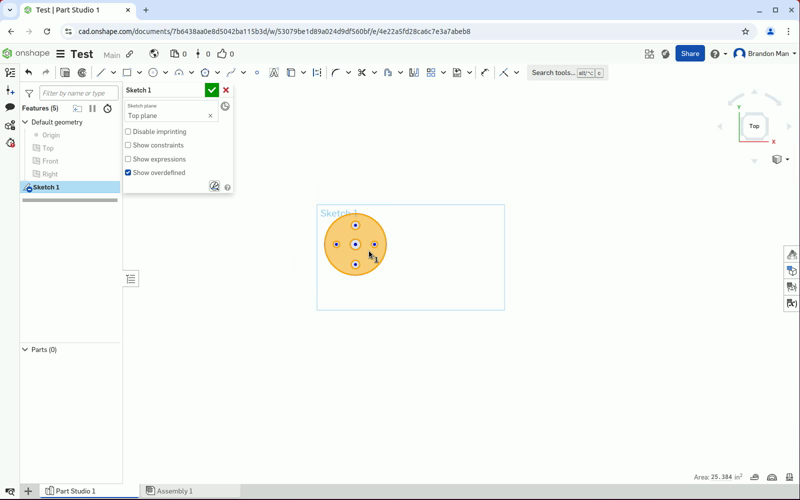
scroll(-6)
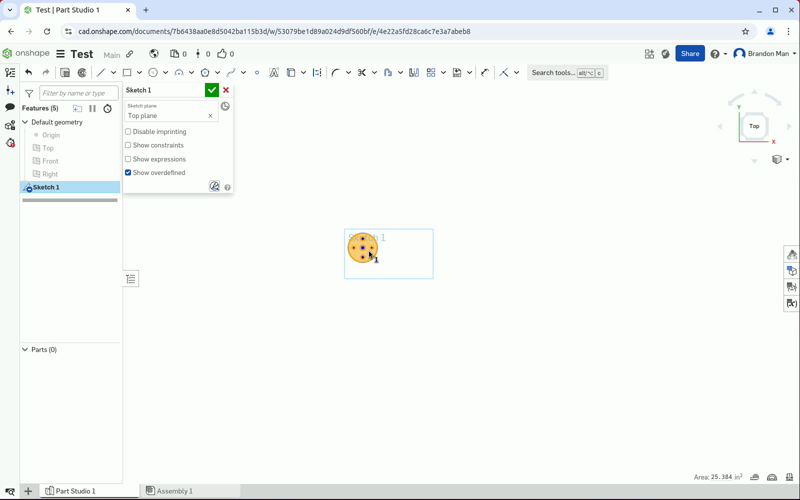
mouse_move(73, 352)
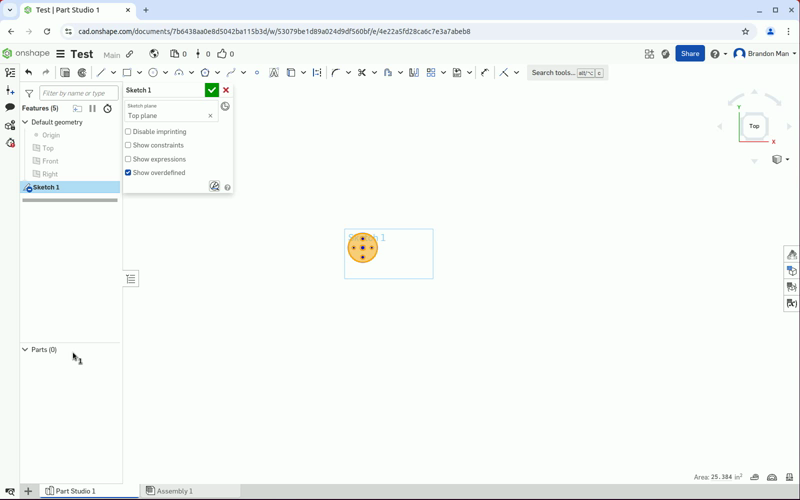
key(shift+y)
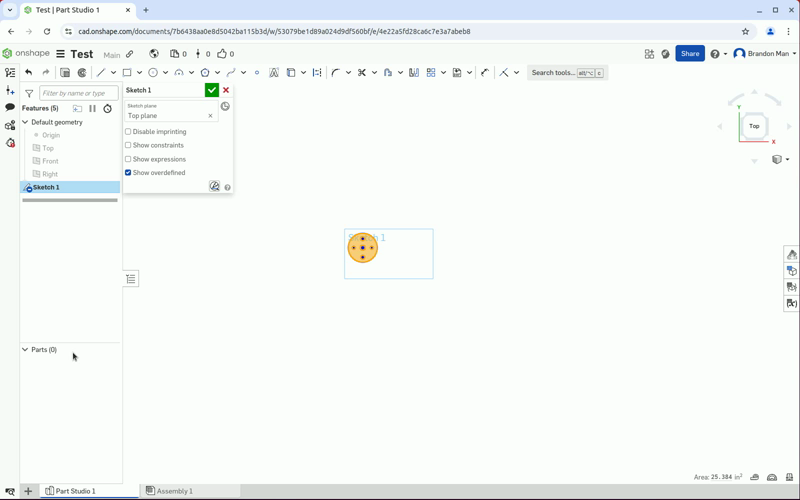
key(shift+e)
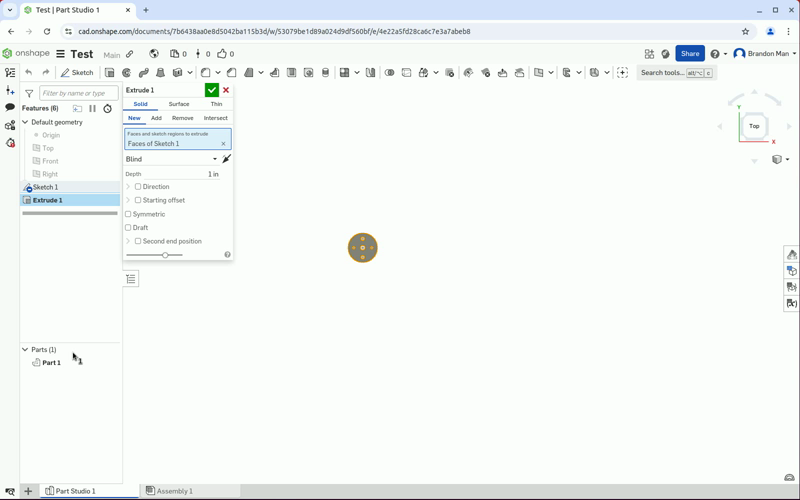
mouse_move(143, 106)
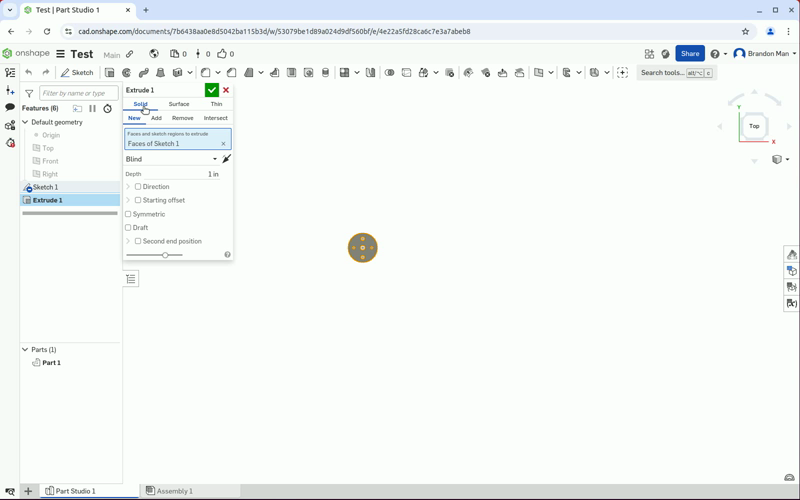
click(143, 106)
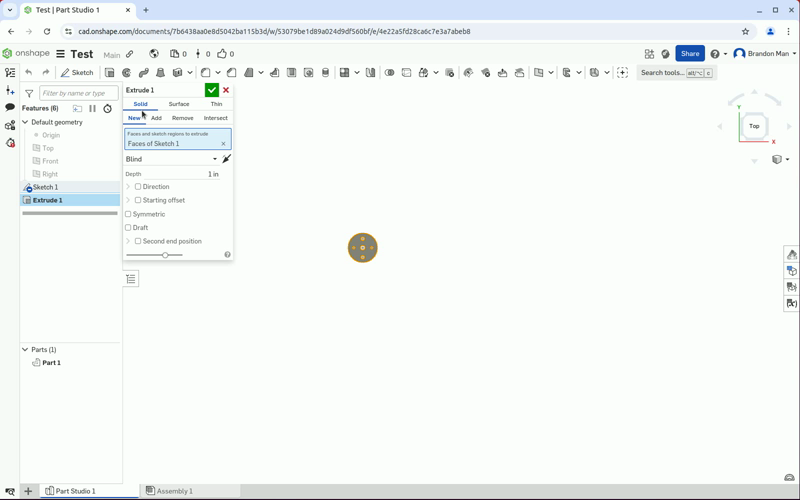
mouse_move(137, 120)
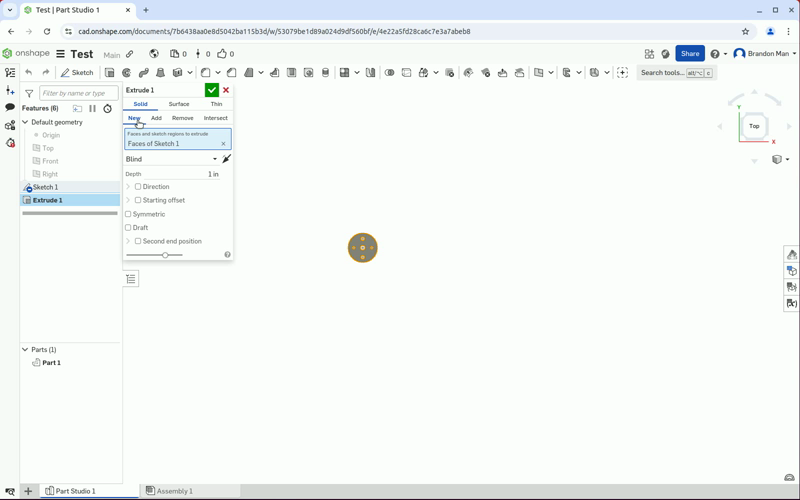
click(137, 120)
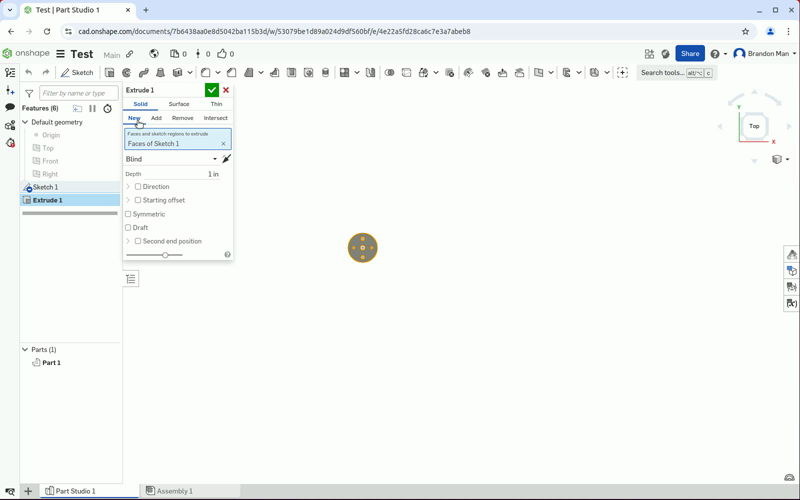
key(tab, 4)
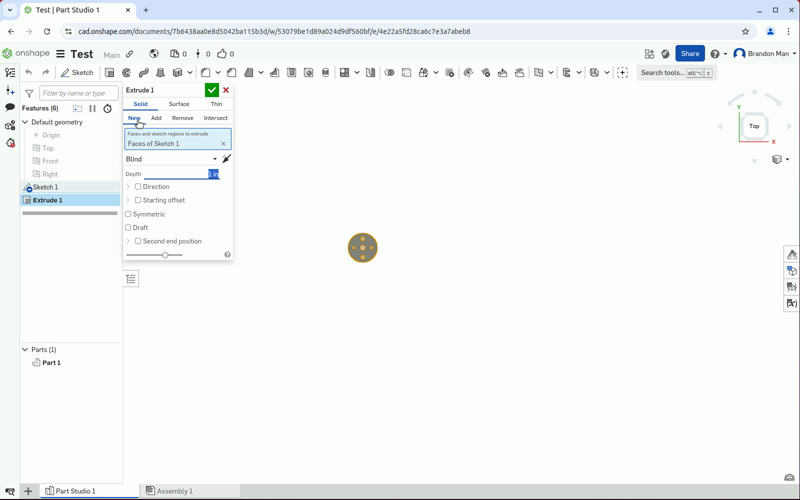
text(0.963)
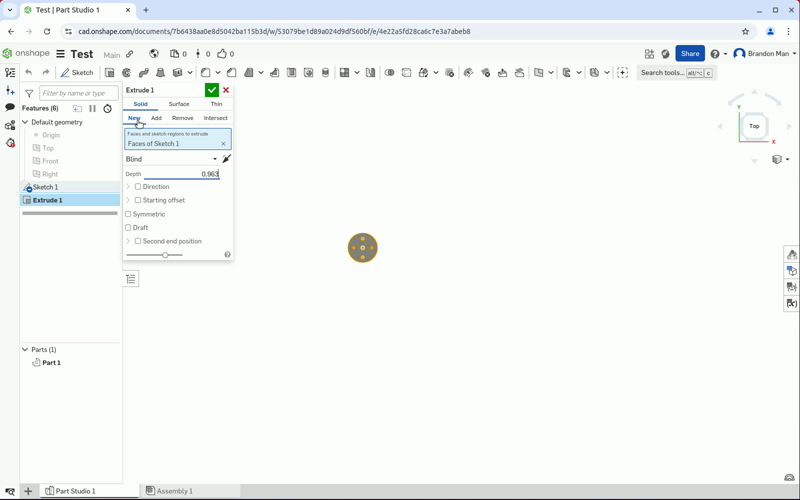
key(enter)
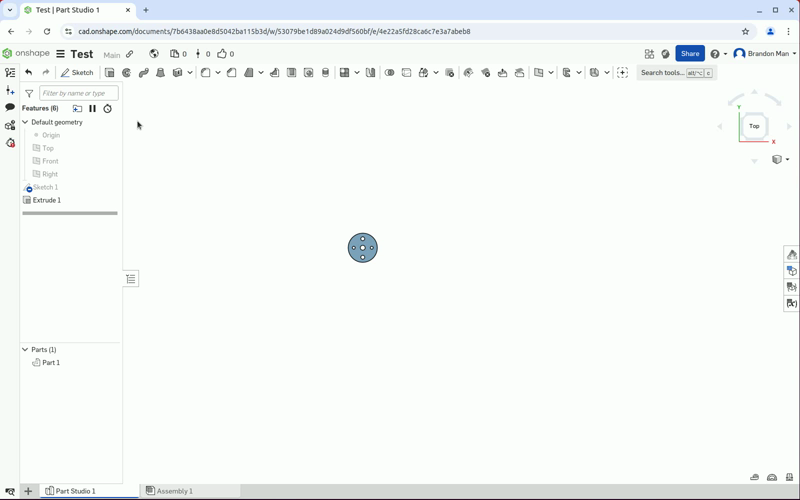
key(shift+h)
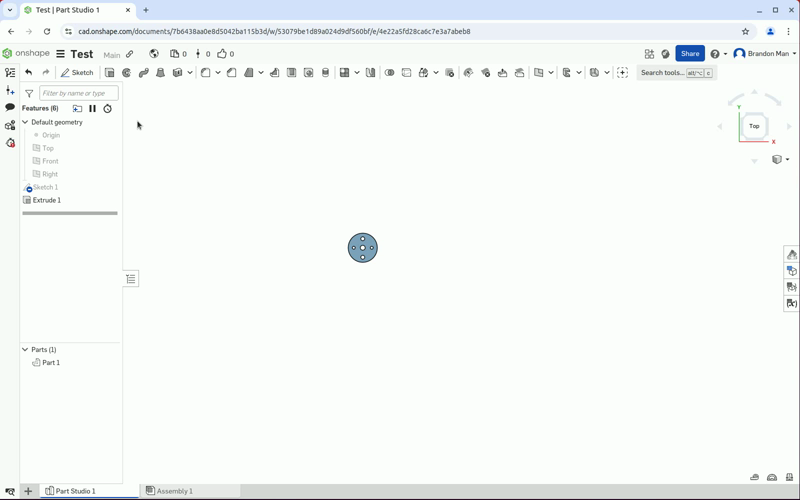
key(shift+h)
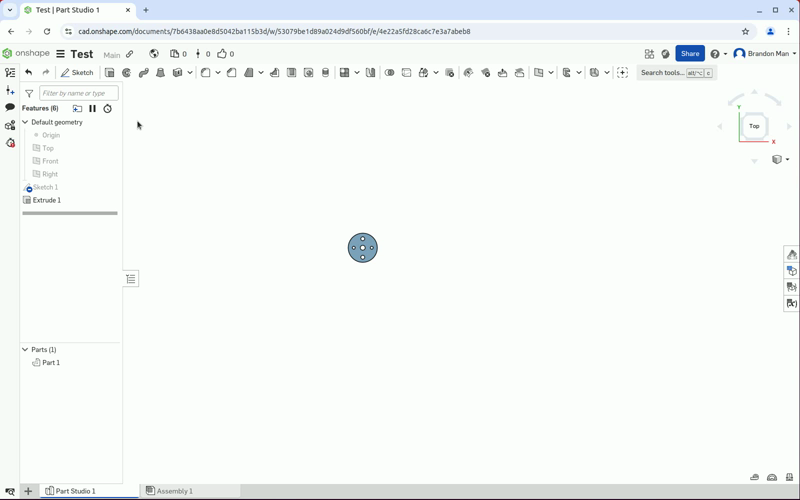
mouse_move(73, 189)
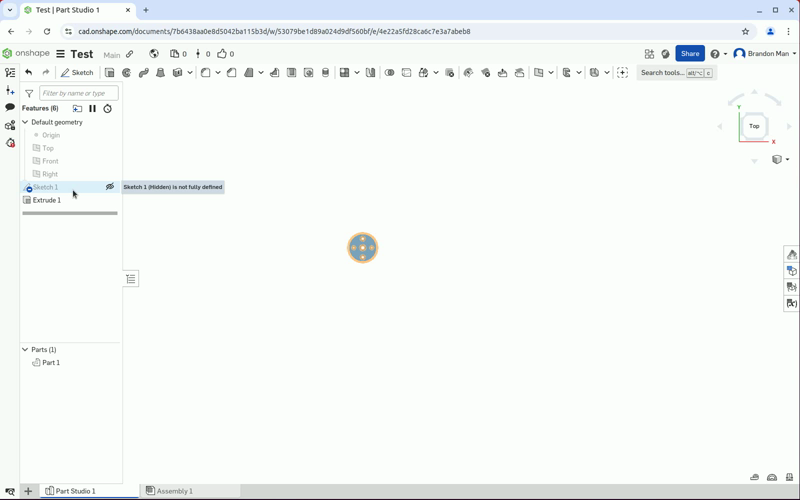
click(73, 189)
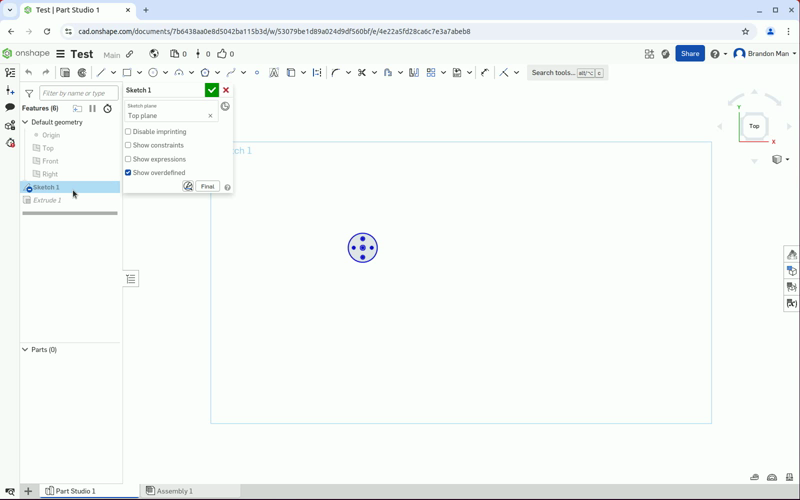
mouse_move(229, 92)
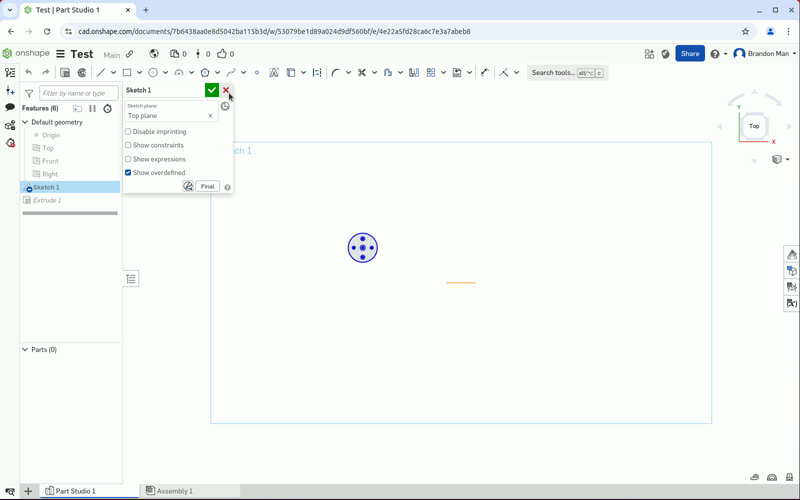
click(229, 92)
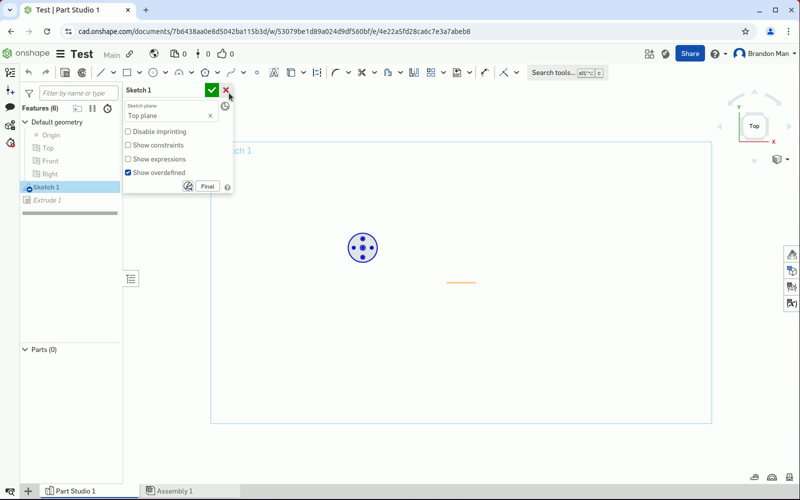
key(shift+s)
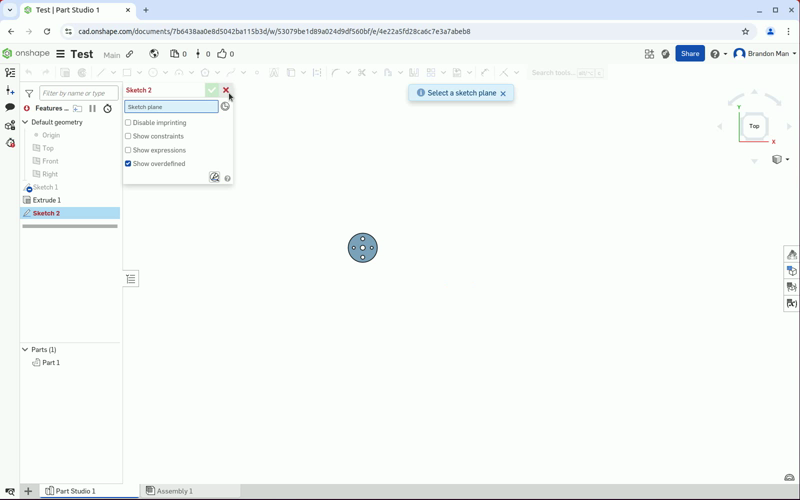
mouse_move(73, 150)
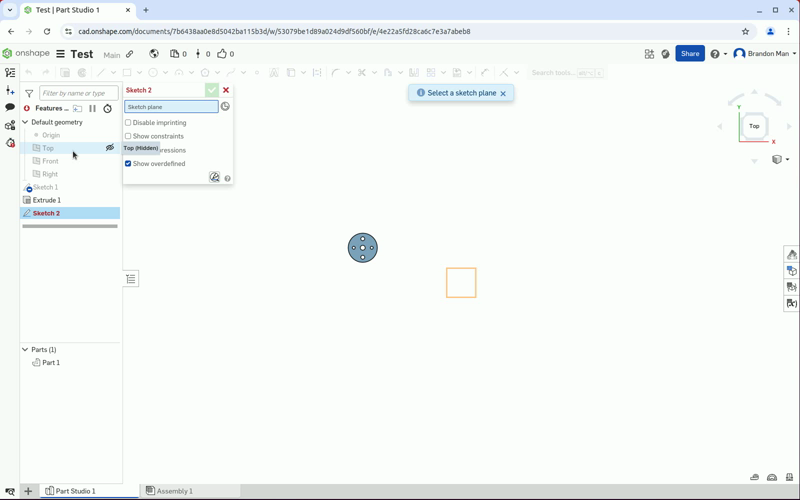
click(73, 150)
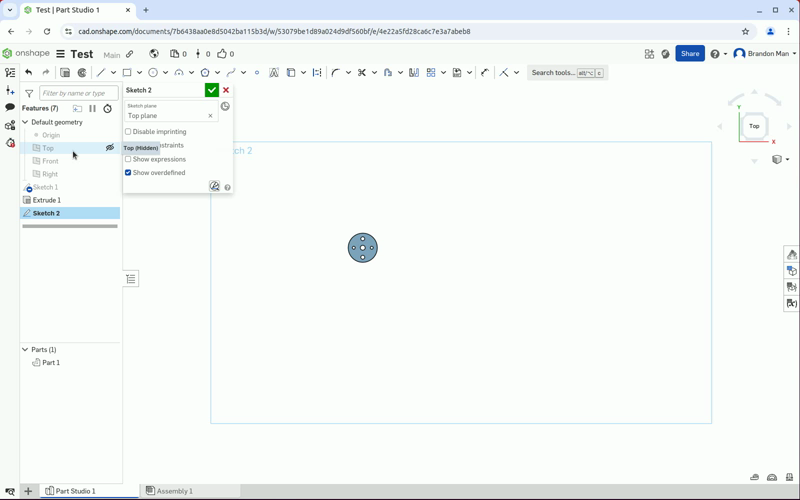
mouse_move(73, 352)
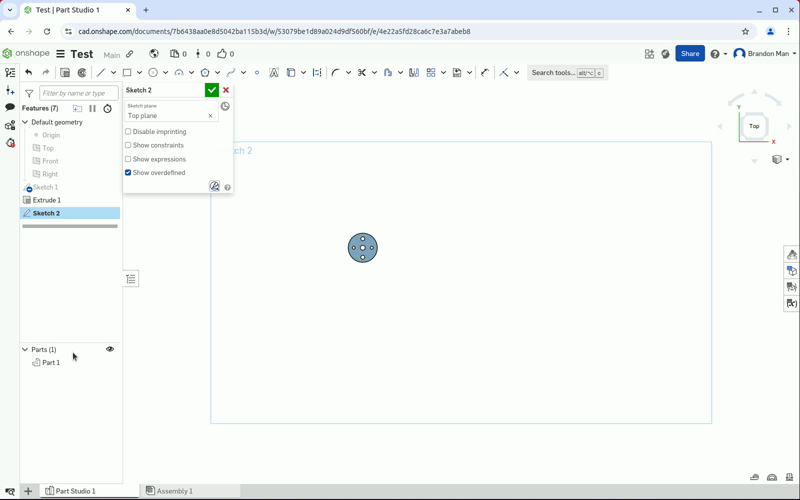
key(y)
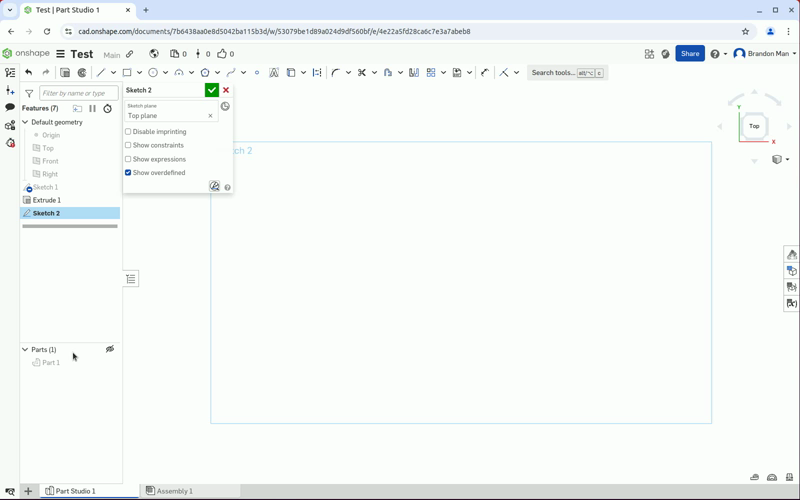
key(c)
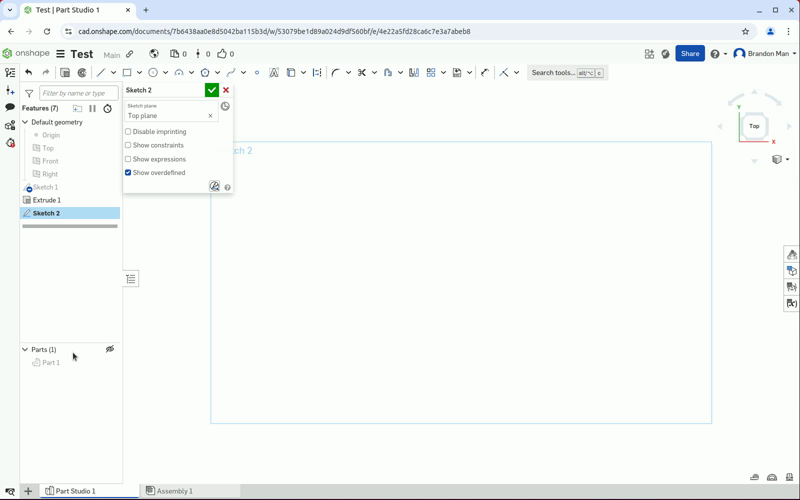
key_down(shift)
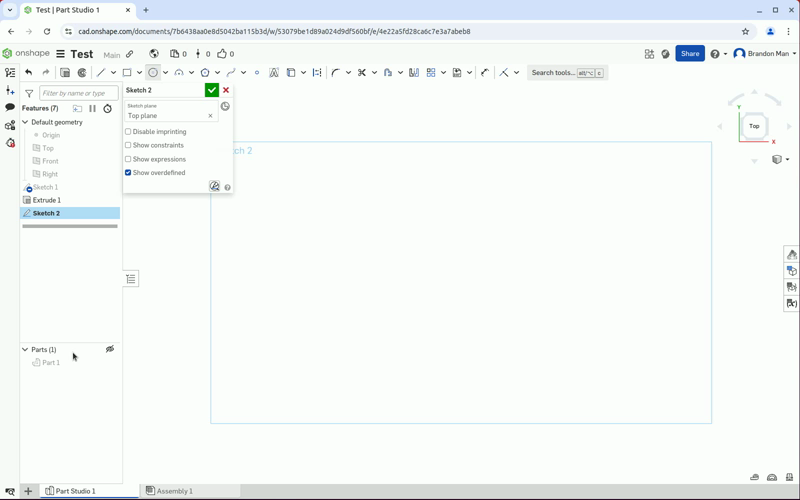
mouse_move(398, 246)
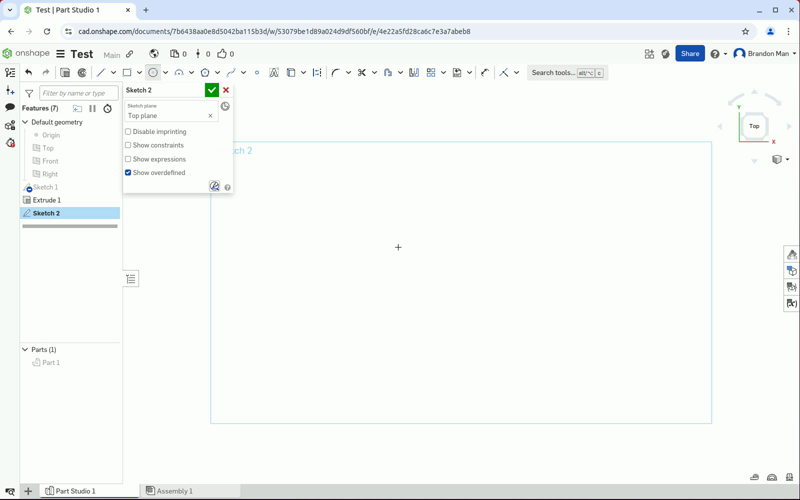
click(398, 246)
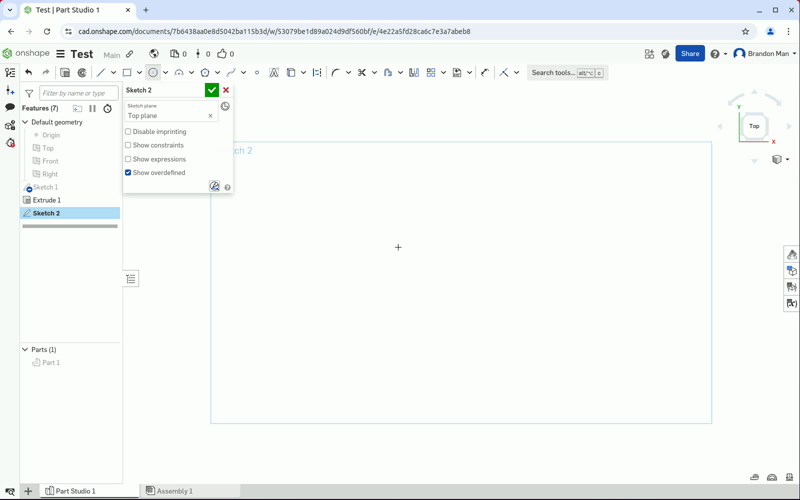
key_up(shift)
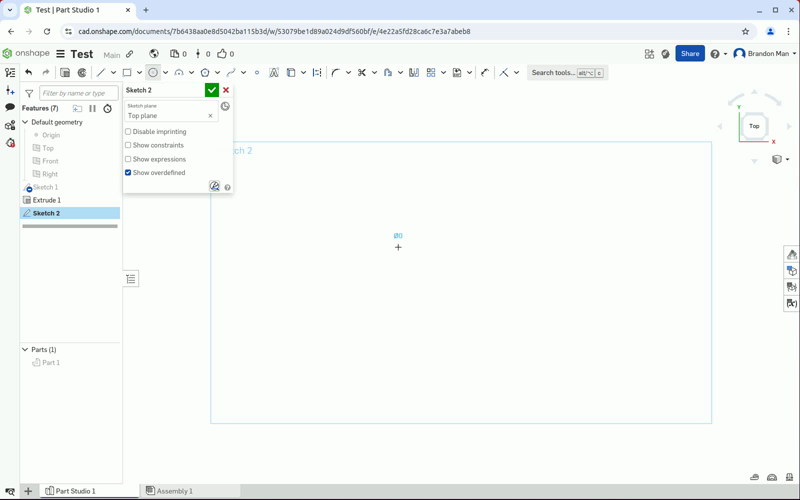
mouse_move(412, 246)
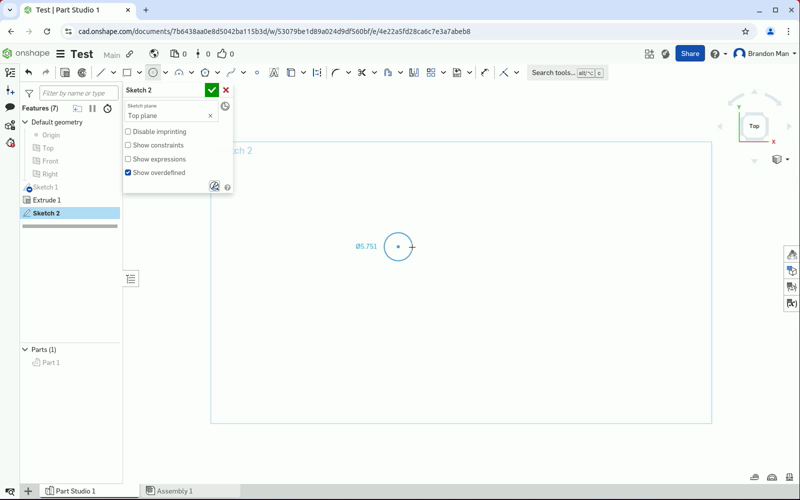
click(412, 246)
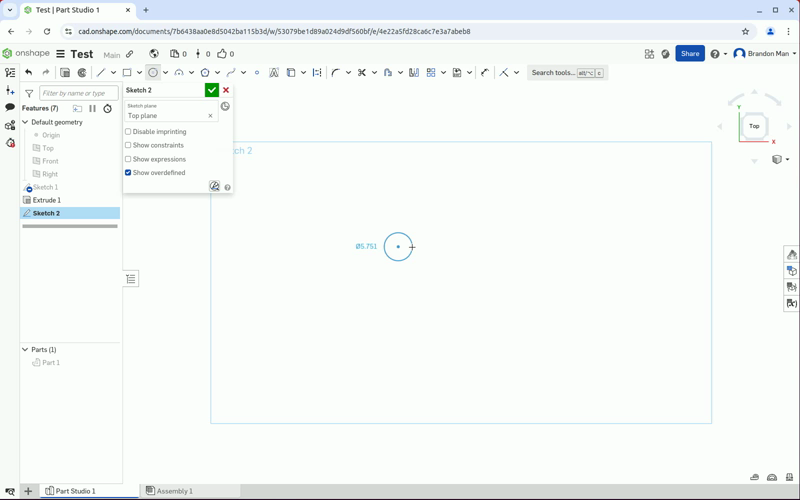
key(esc)
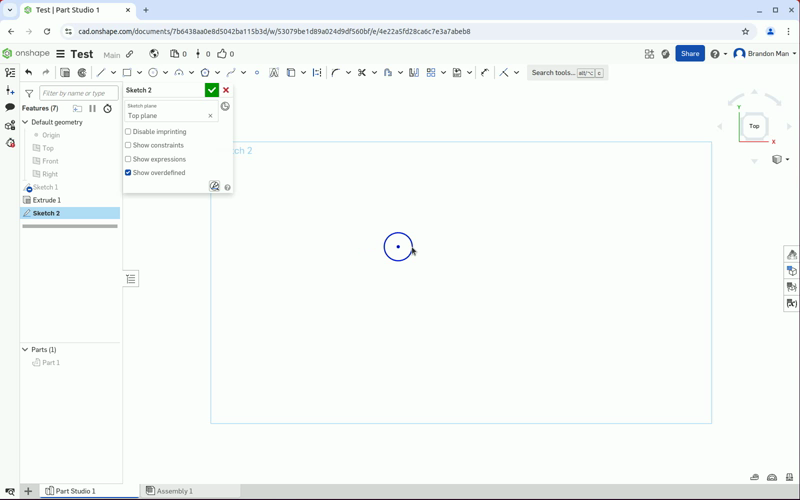
key(c)
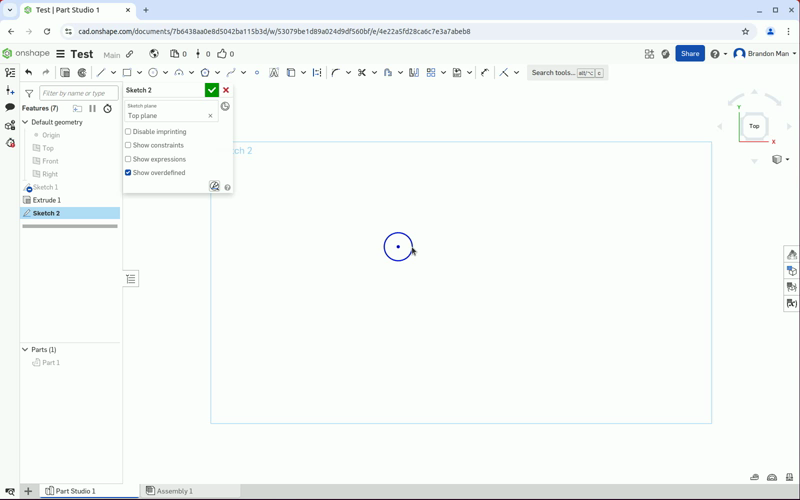
key_down(shift)
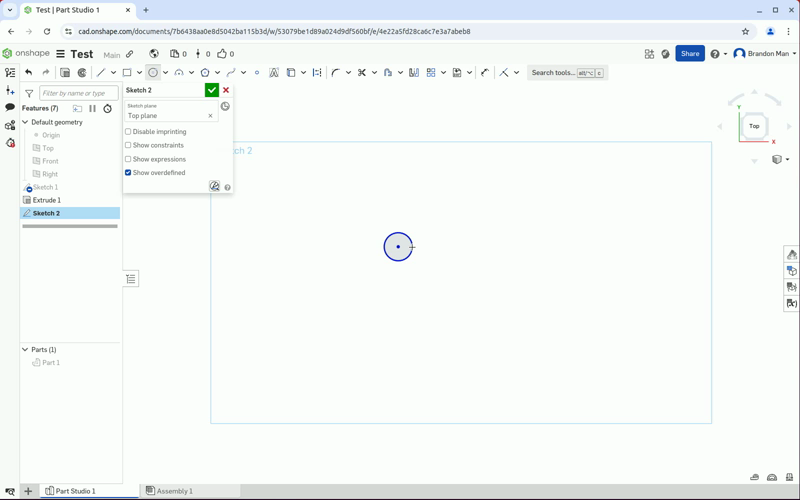
mouse_move(388, 246)
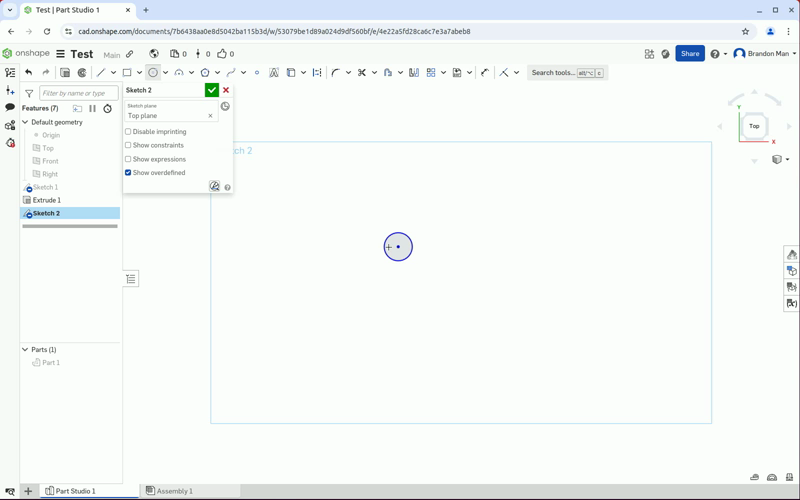
click(388, 246)
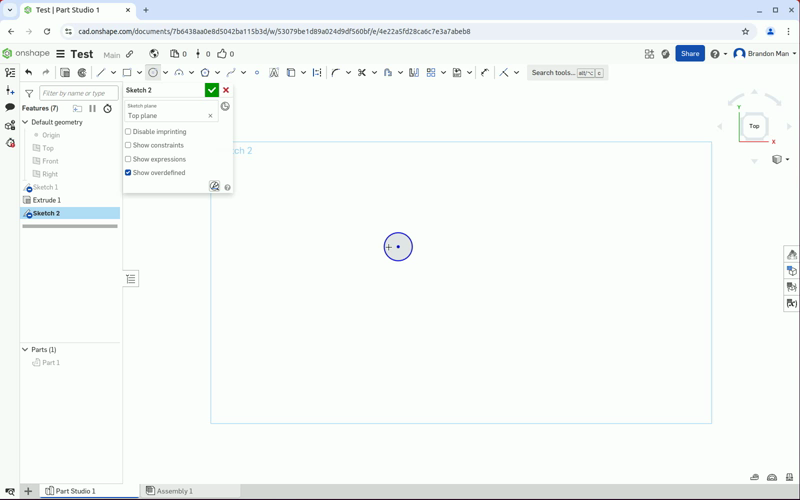
key_up(shift)
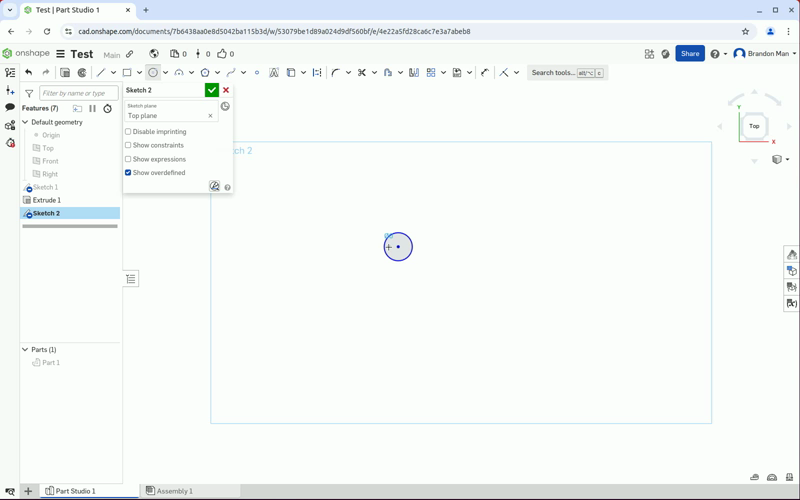
mouse_move(390, 246)
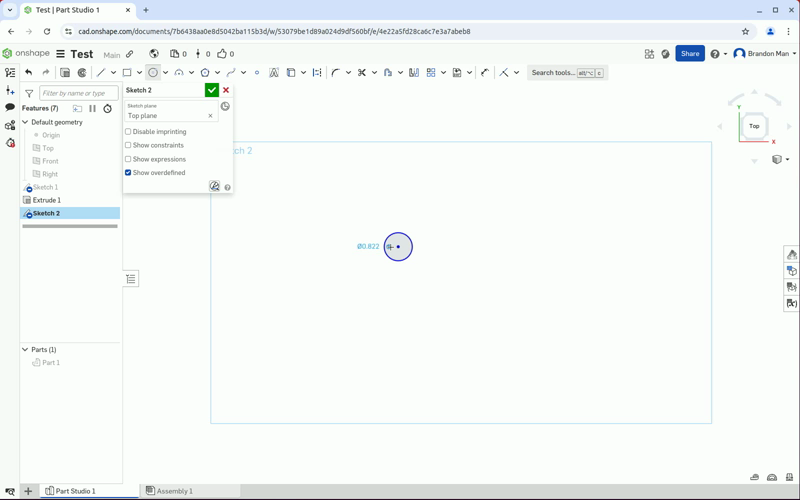
scroll(6)
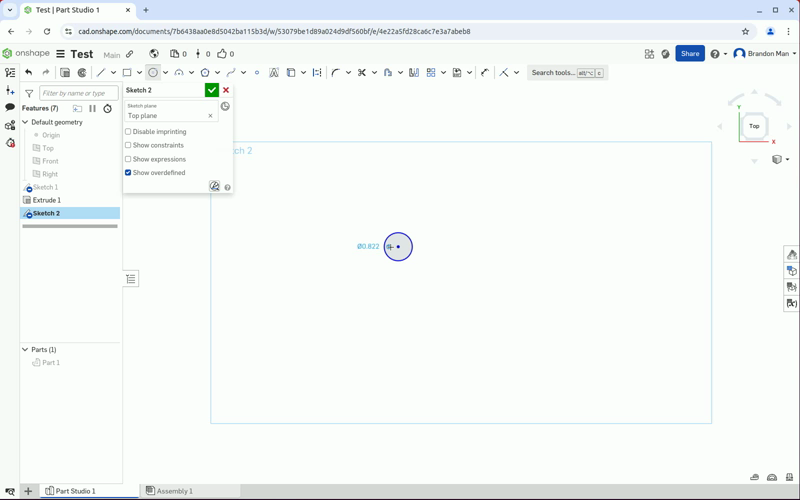
scroll(6)
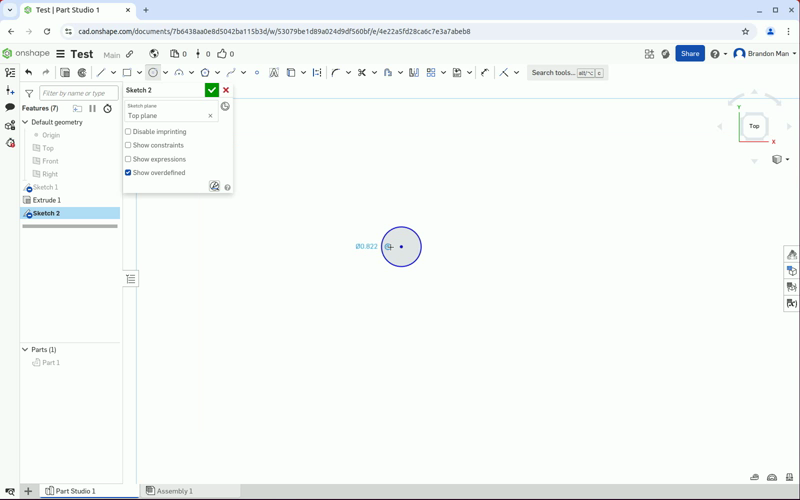
scroll(6)
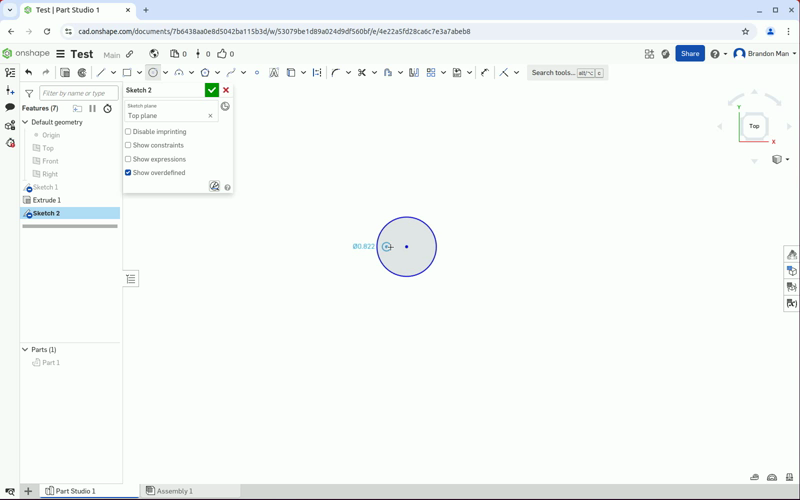
scroll(6)
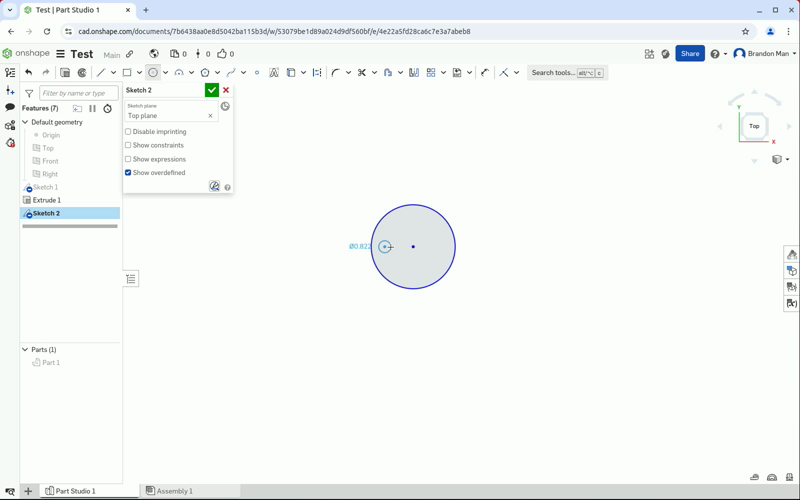
scroll(6)
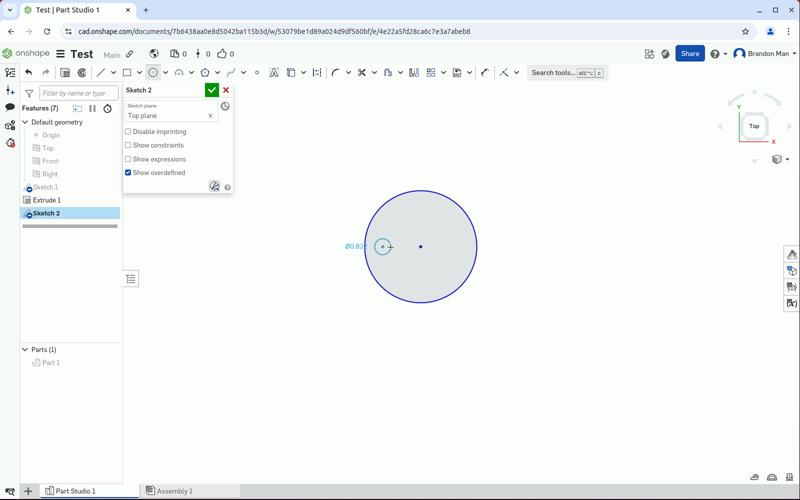
scroll(6)
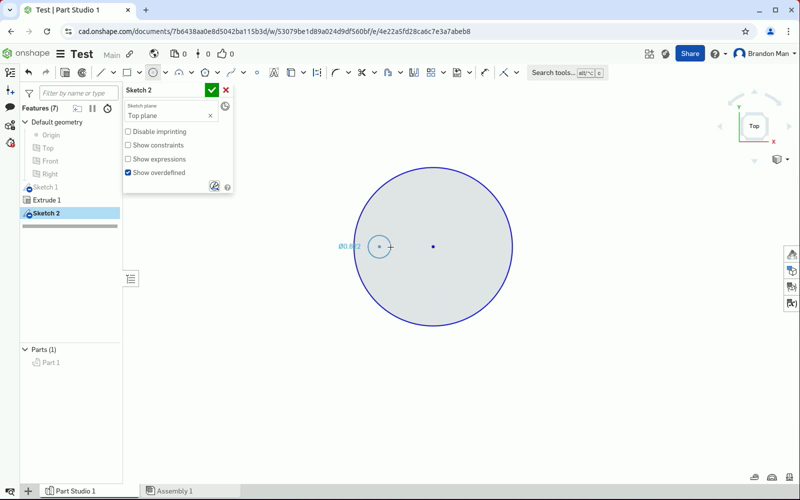
scroll(6)
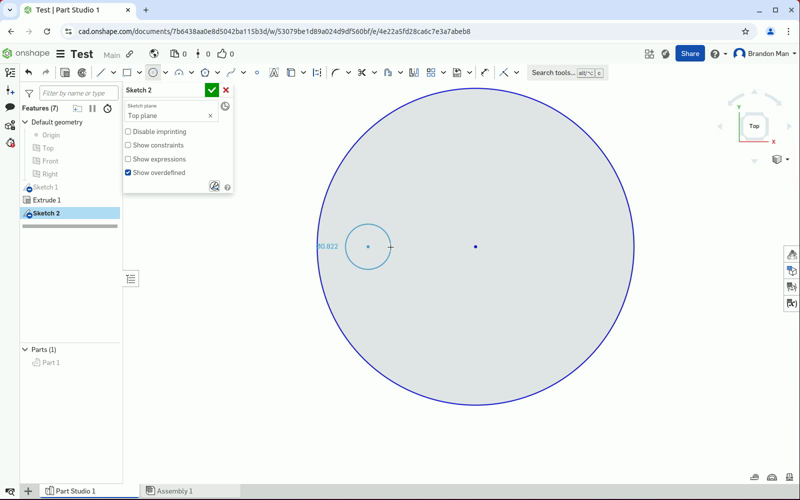
click(390, 246)
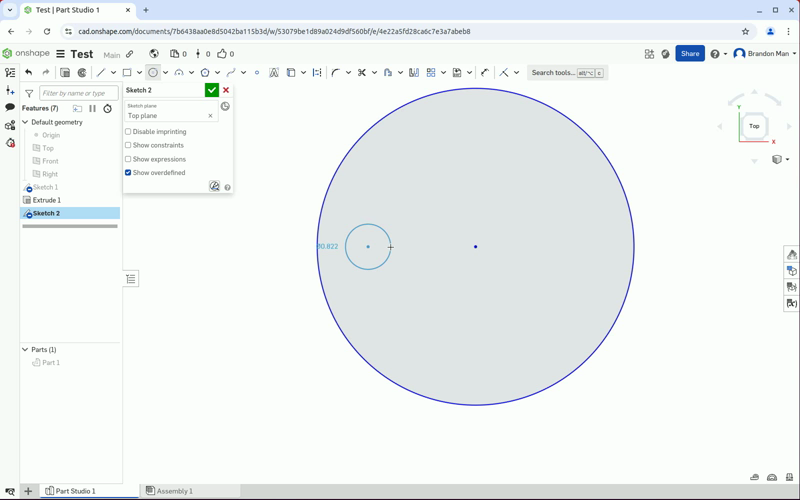
scroll(-6)
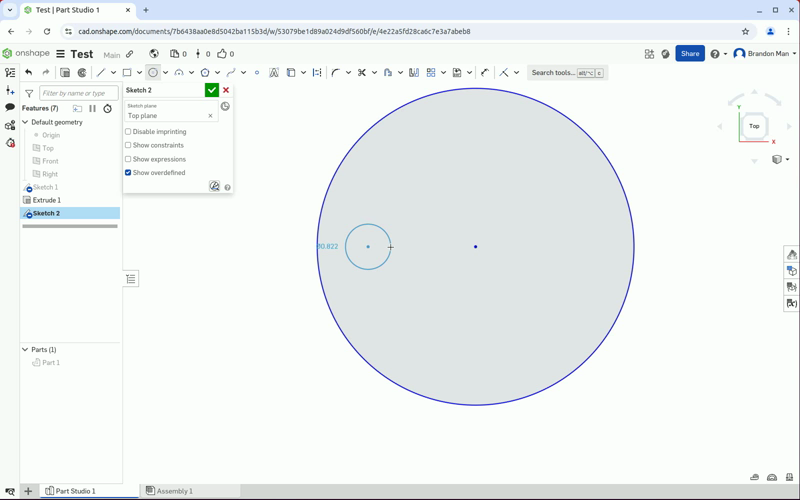
scroll(-6)
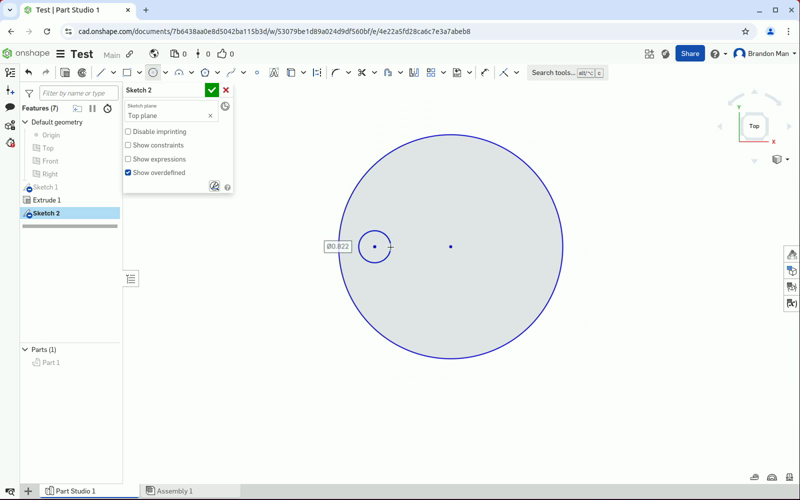
scroll(-6)
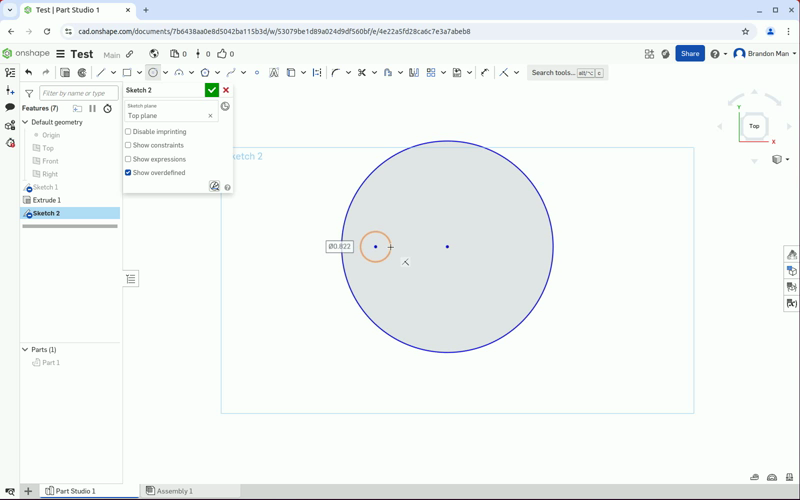
scroll(-6)
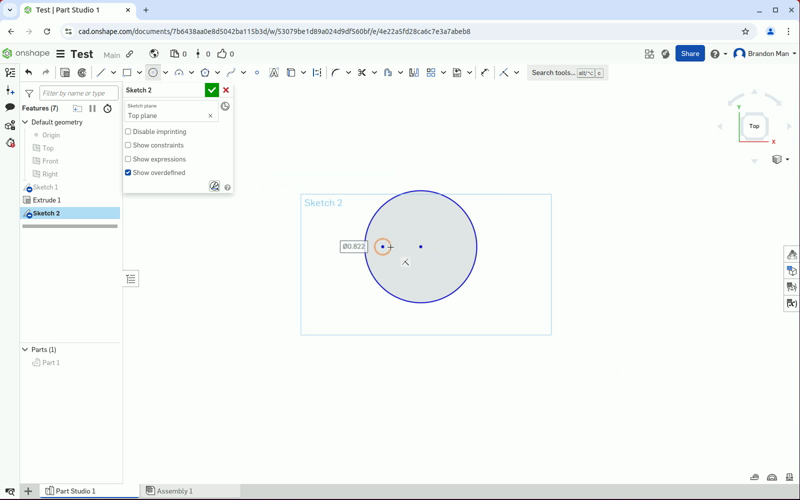
scroll(-6)
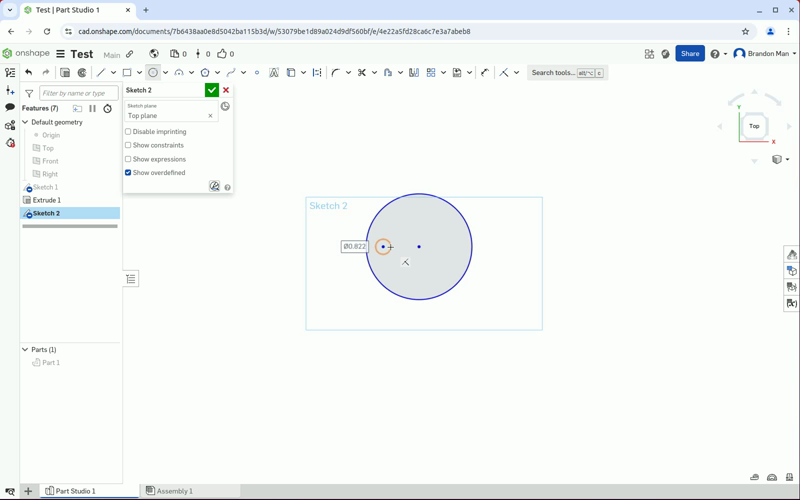
scroll(-6)
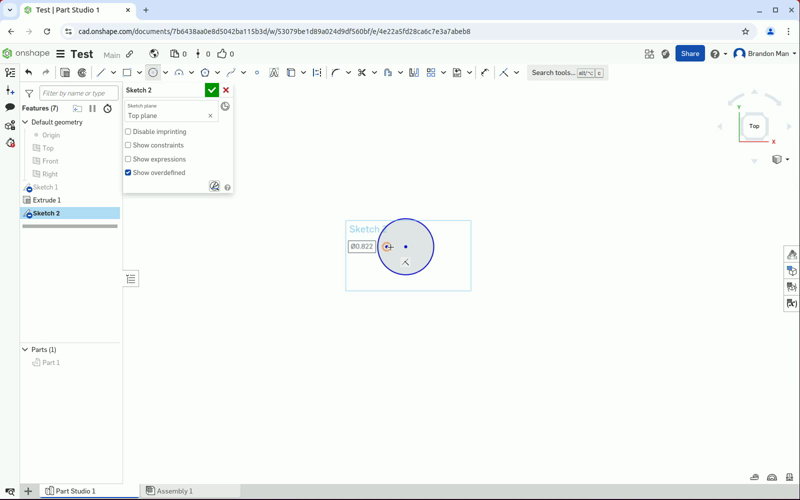
scroll(-6)
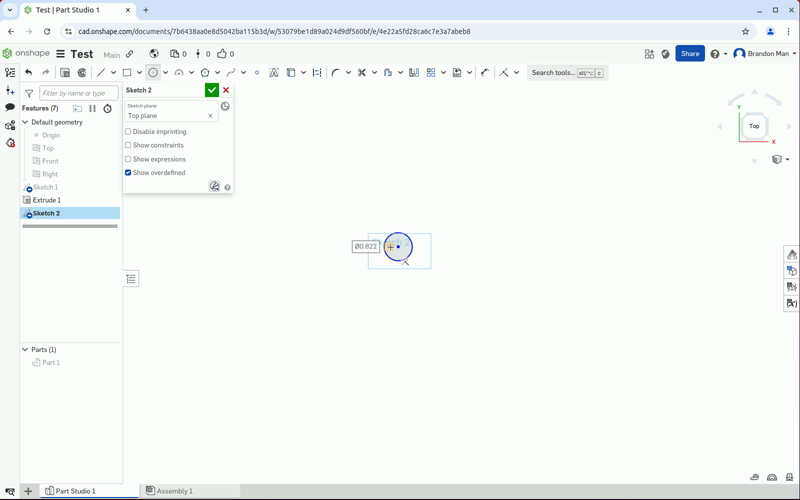
key(esc)
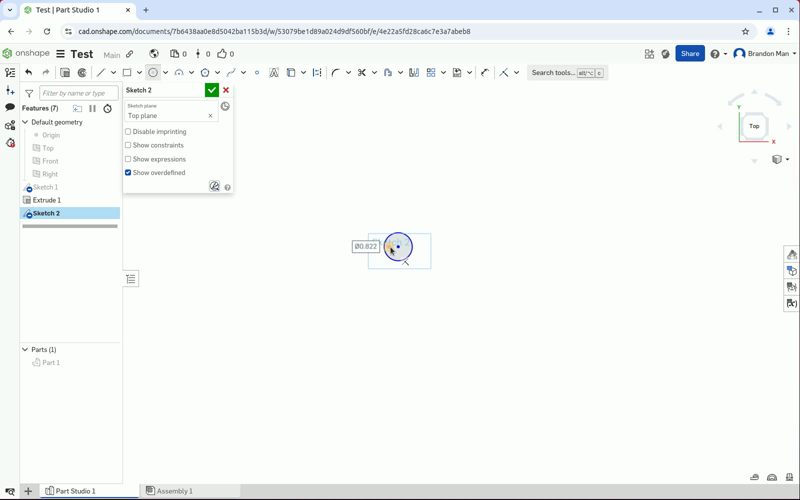
key(c)
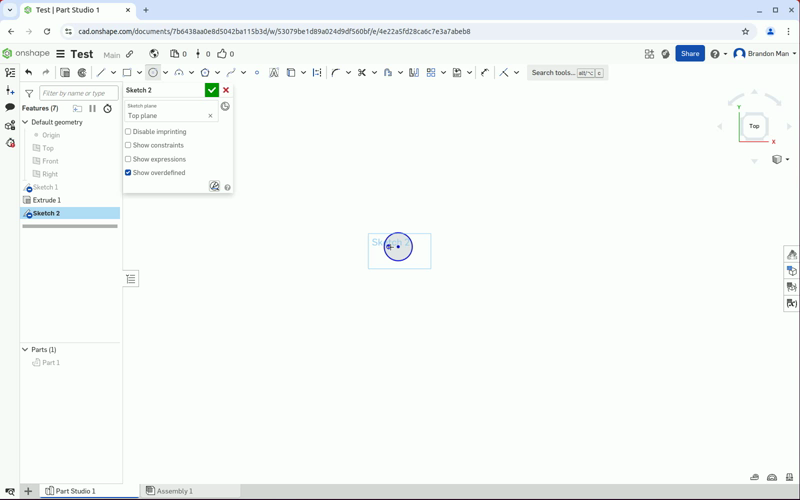
key_down(shift)
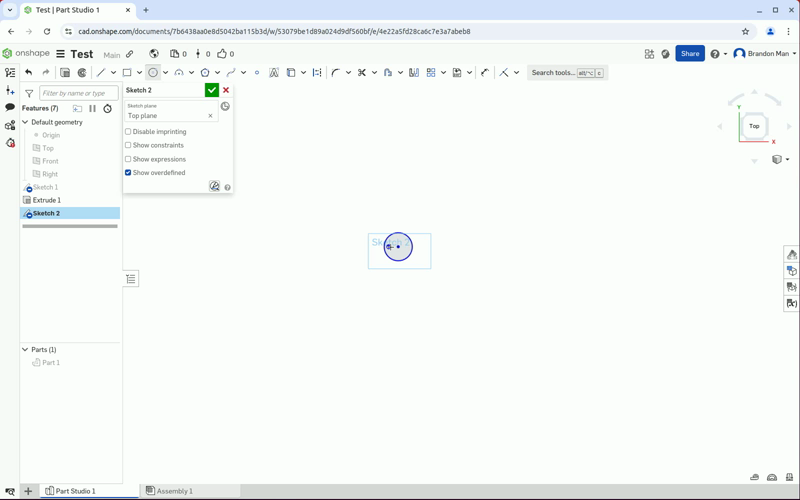
mouse_move(398, 246)
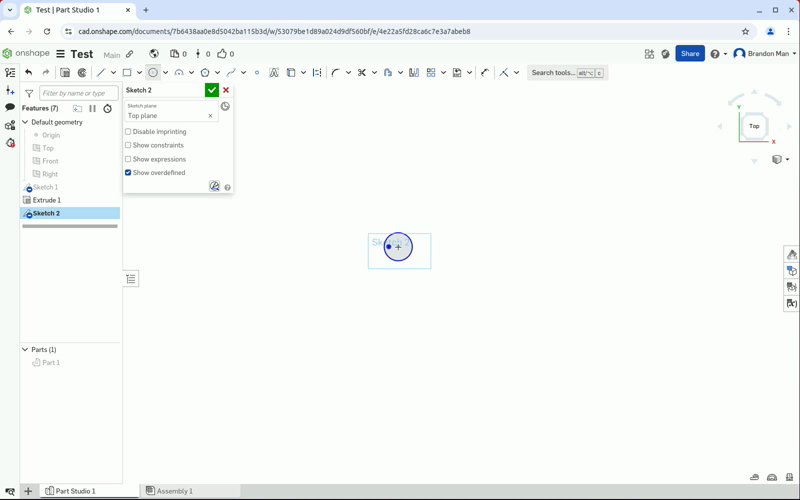
click(398, 246)
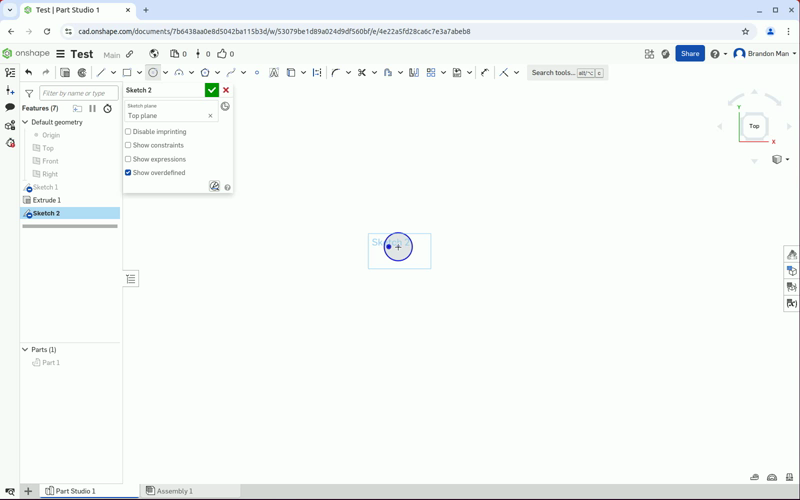
key_up(shift)
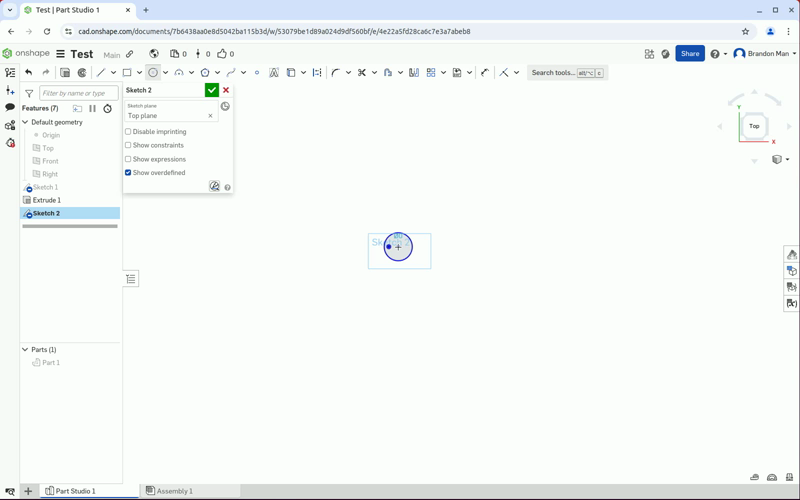
mouse_move(400, 246)
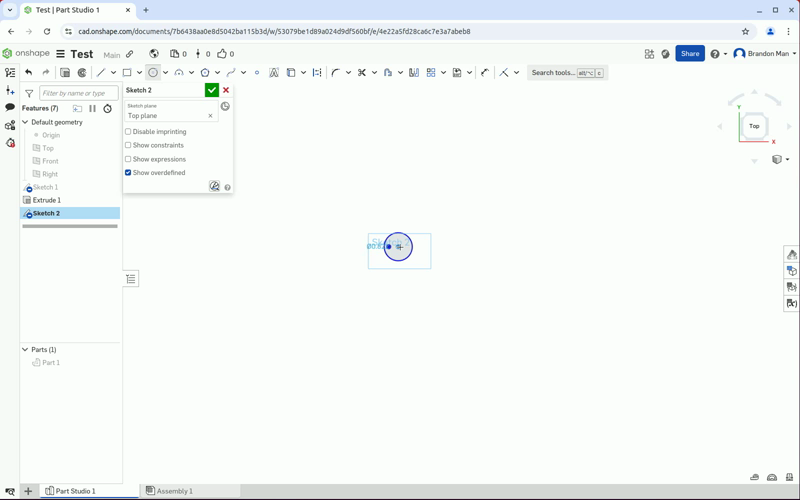
scroll(6)
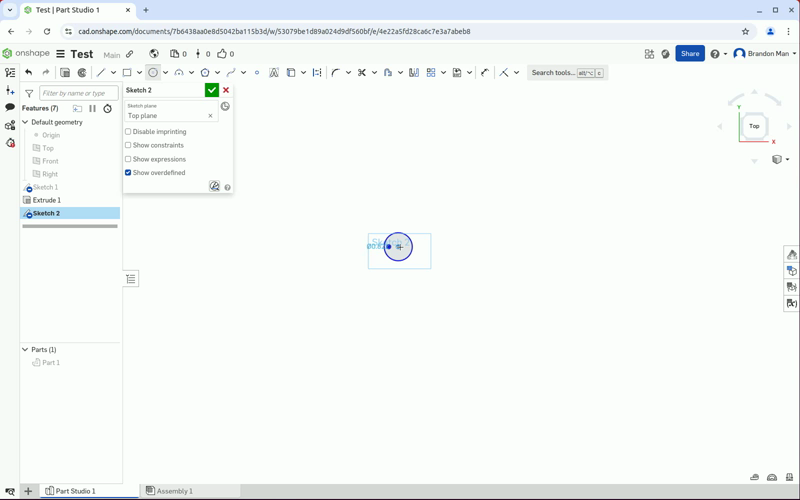
scroll(6)
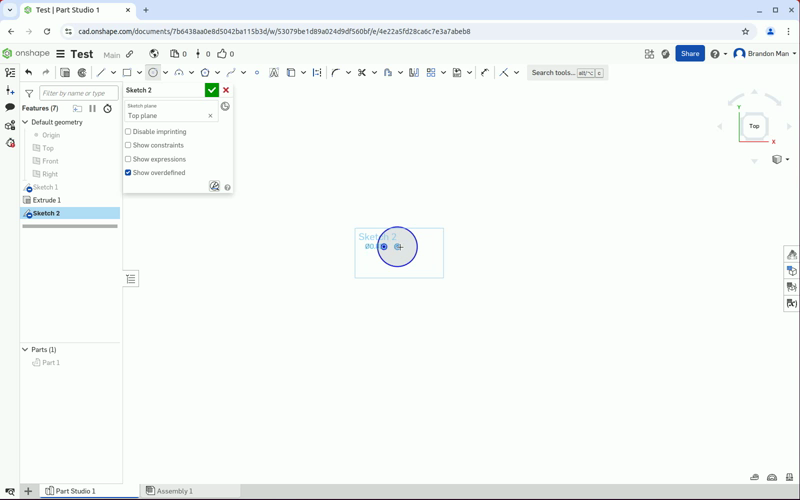
scroll(6)
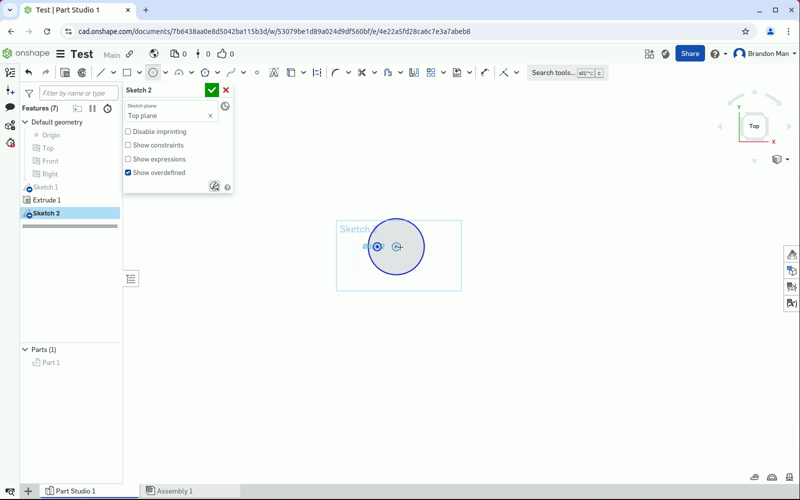
scroll(6)
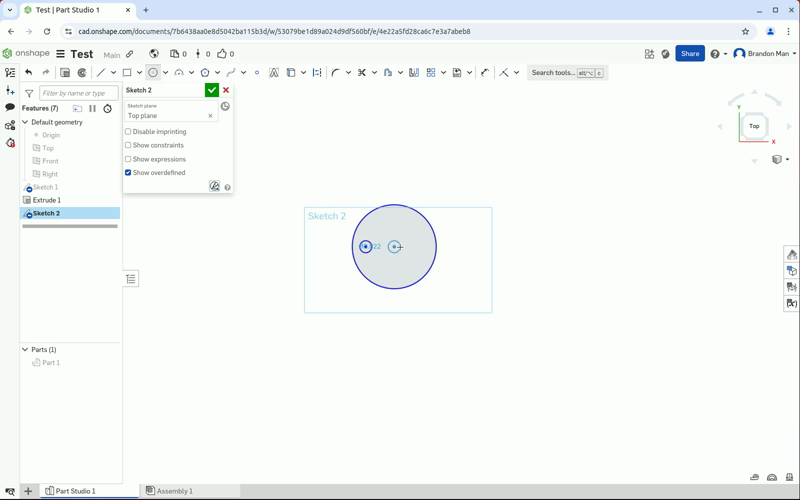
scroll(6)
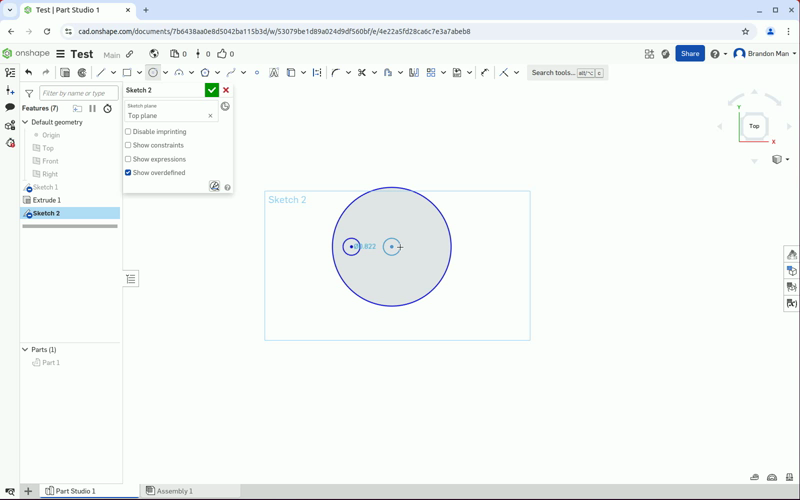
scroll(6)
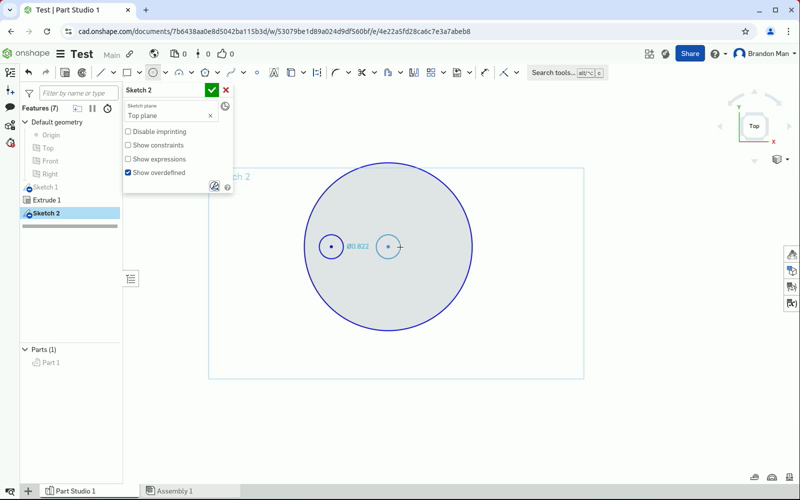
scroll(6)
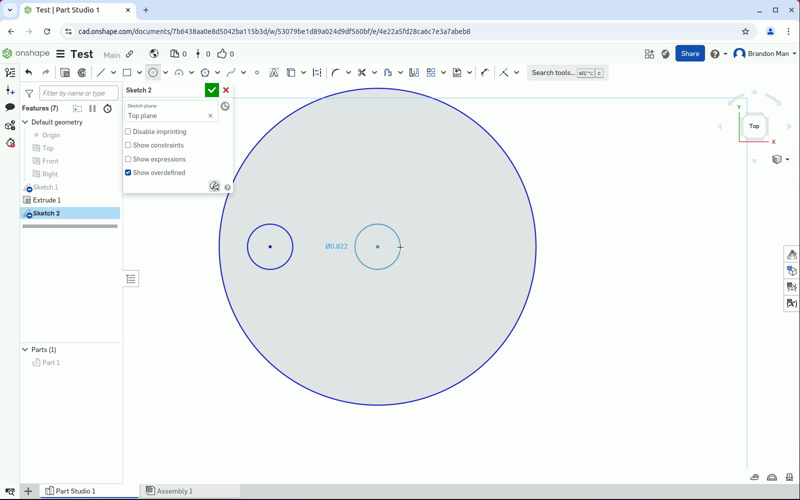
click(400, 246)
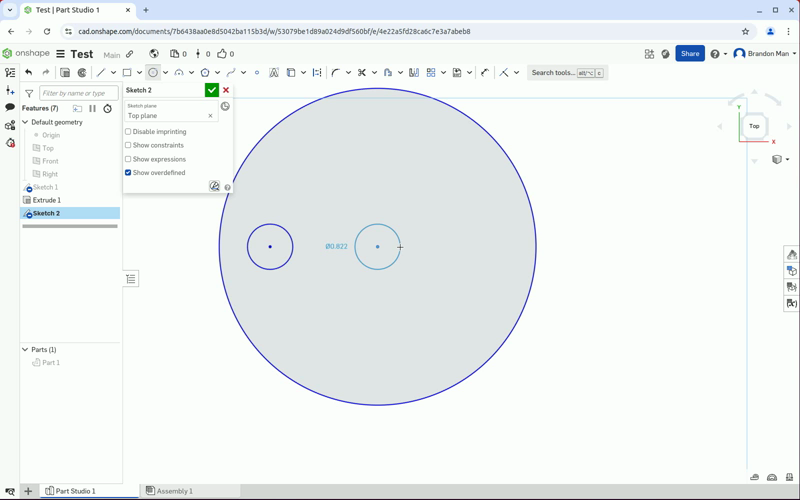
scroll(-6)
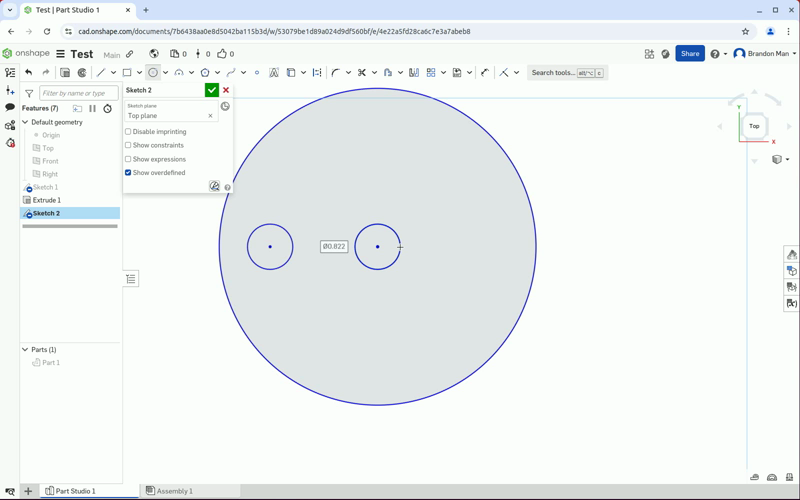
scroll(-6)
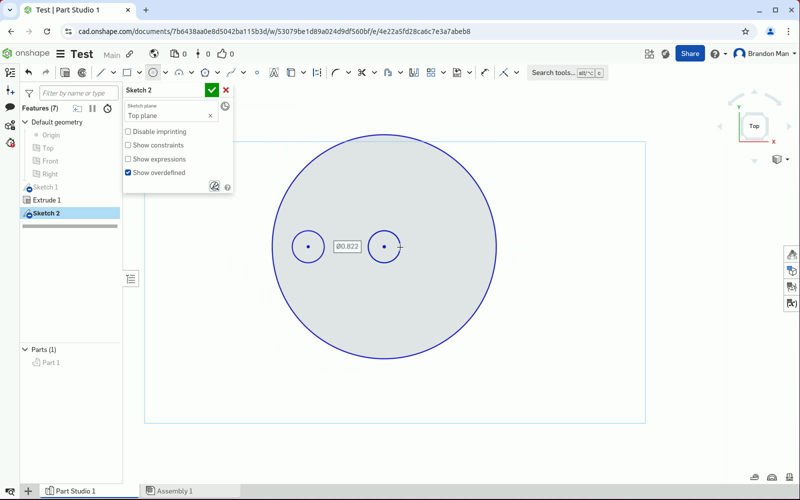
scroll(-6)
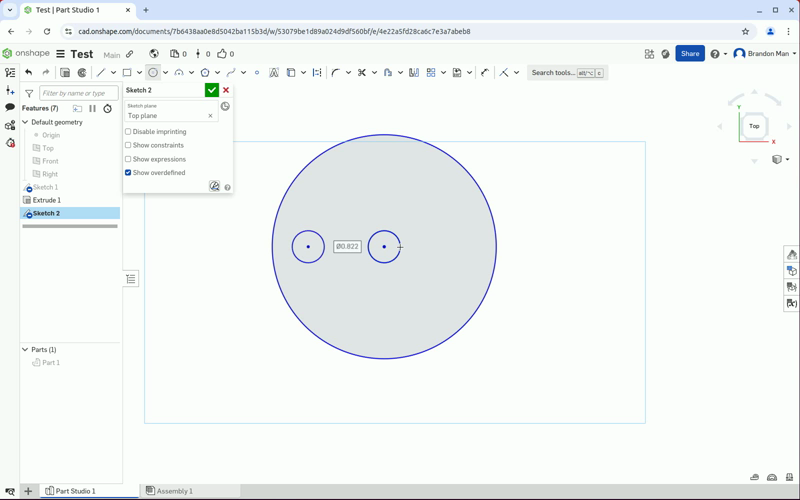
scroll(-6)
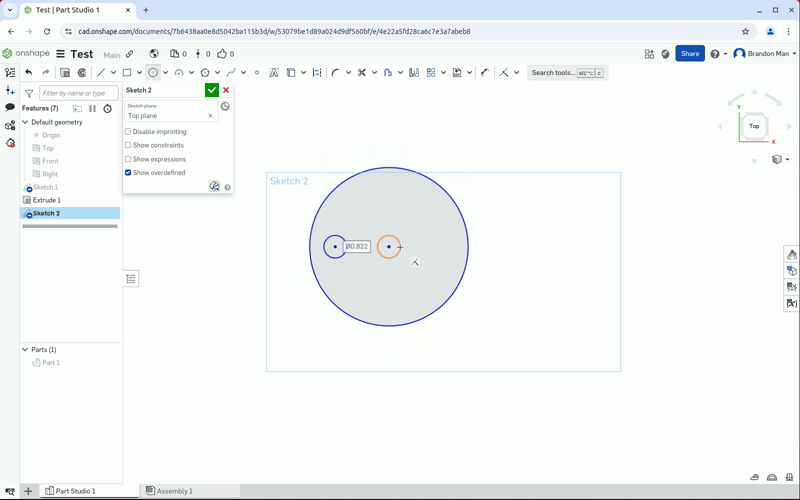
scroll(-6)
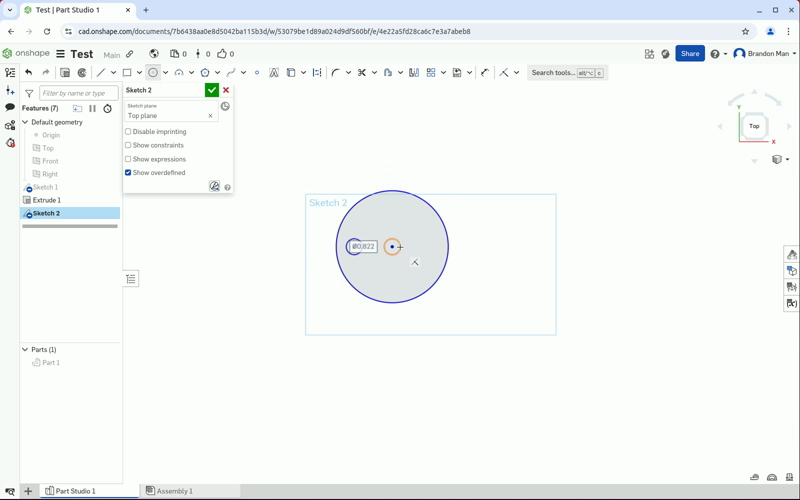
scroll(-6)
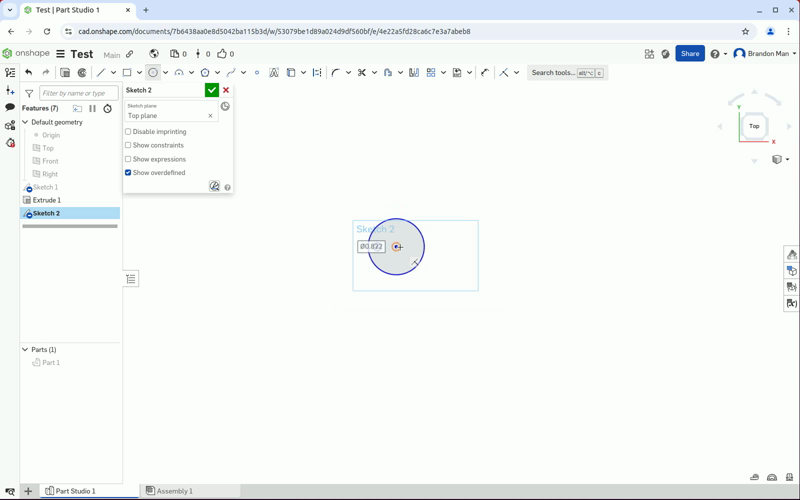
scroll(-6)
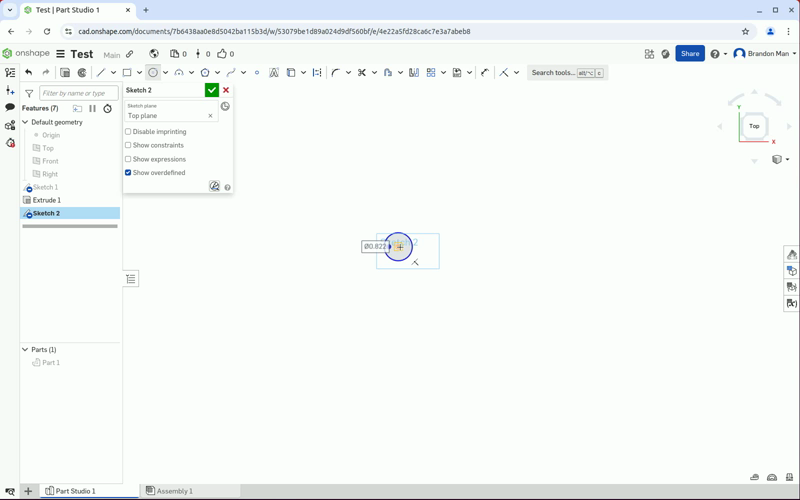
key(esc)
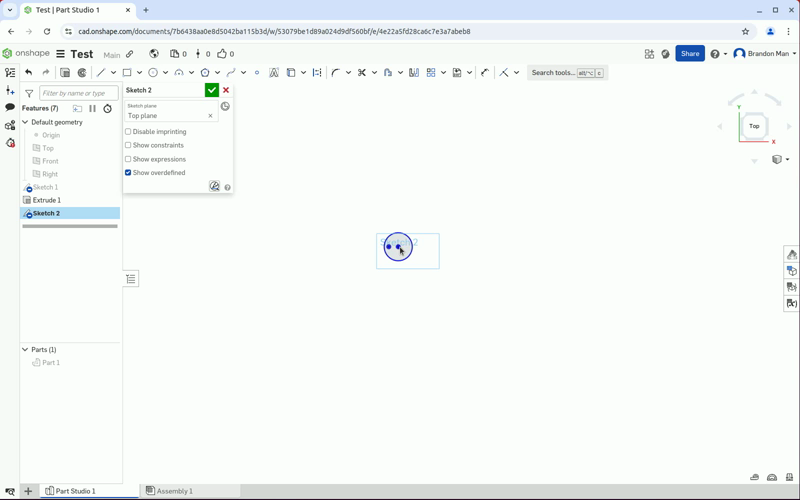
key(c)
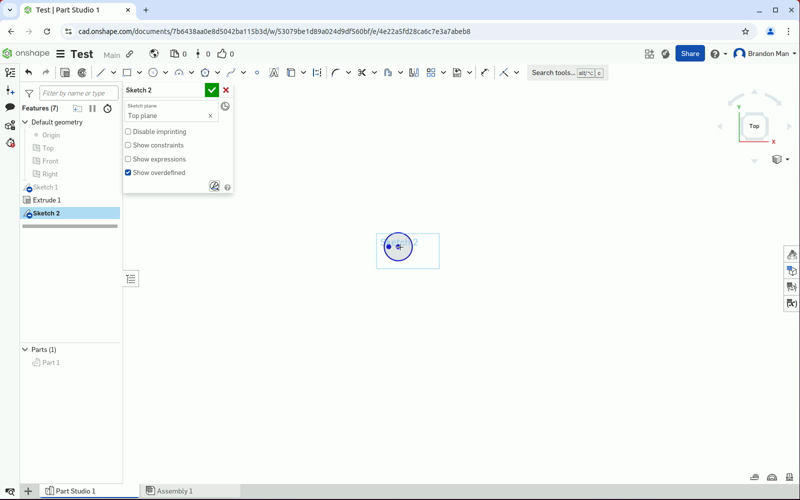
key_down(shift)
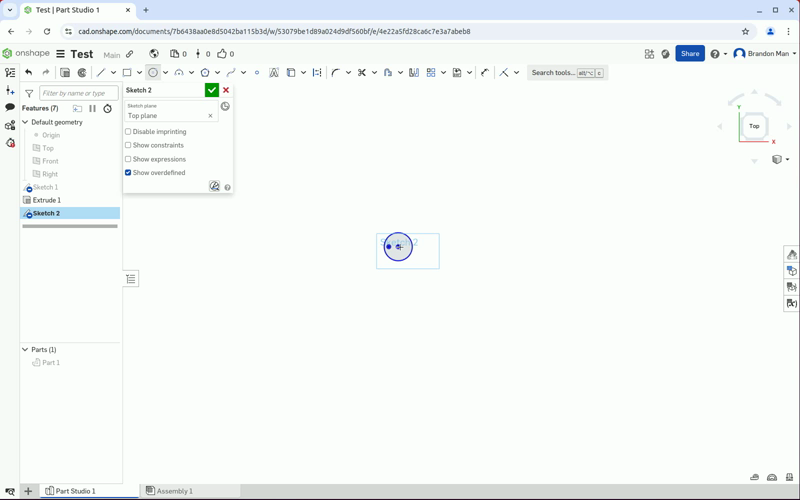
mouse_move(398, 255)
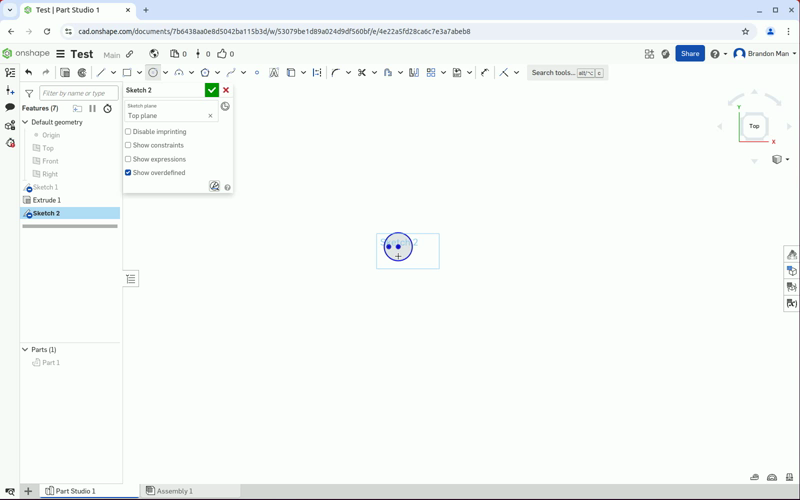
click(398, 255)
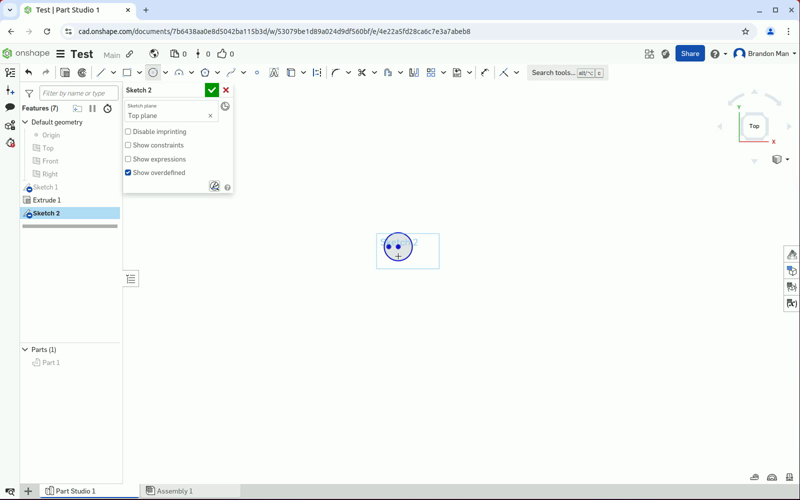
key_up(shift)
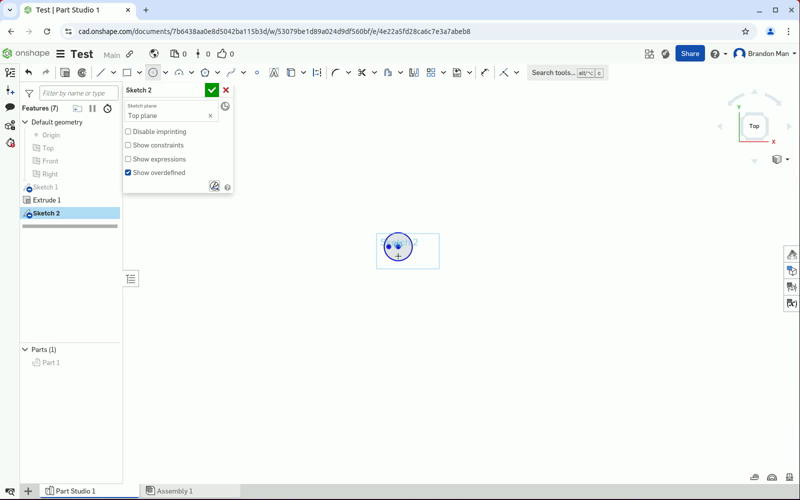
mouse_move(399, 255)
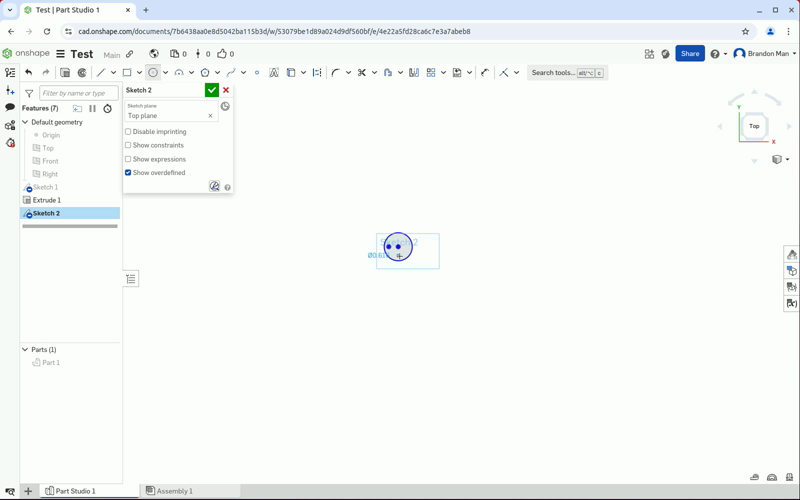
scroll(6)
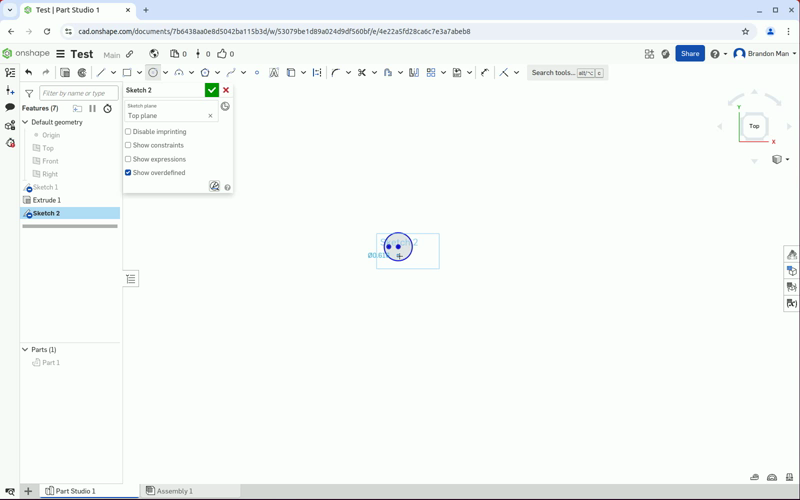
scroll(6)
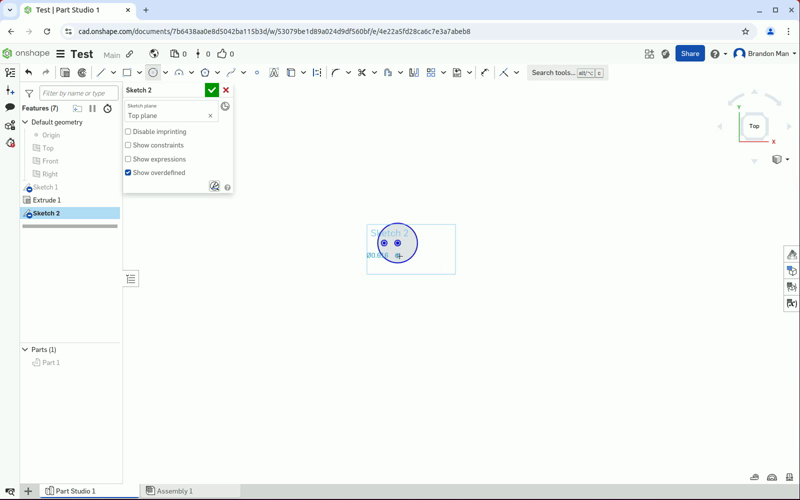
scroll(6)
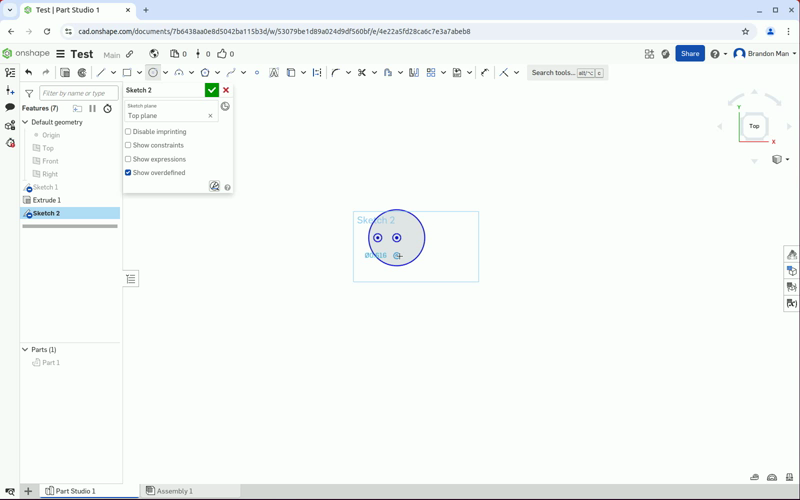
scroll(6)
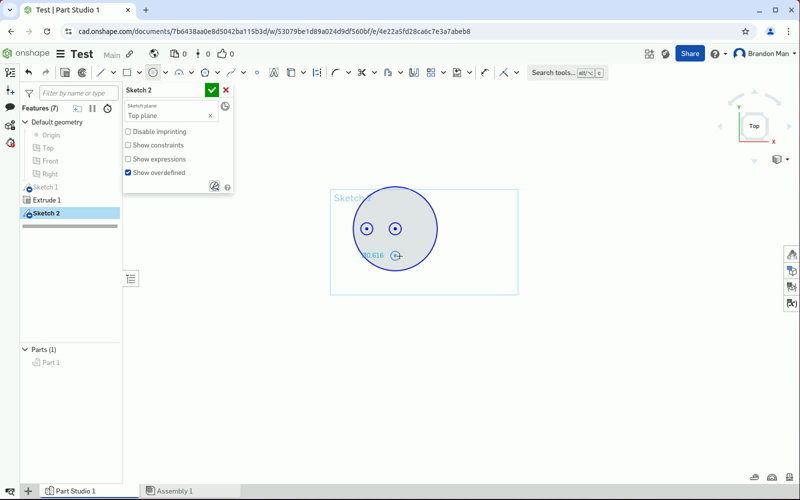
scroll(6)
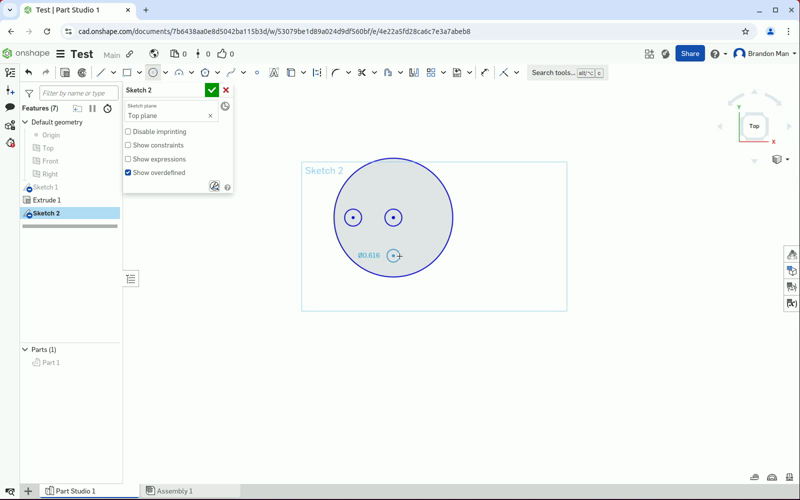
scroll(6)
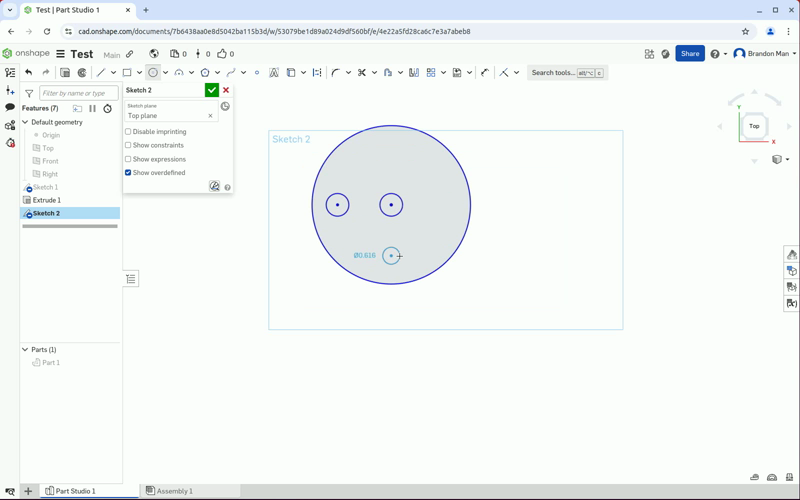
scroll(6)
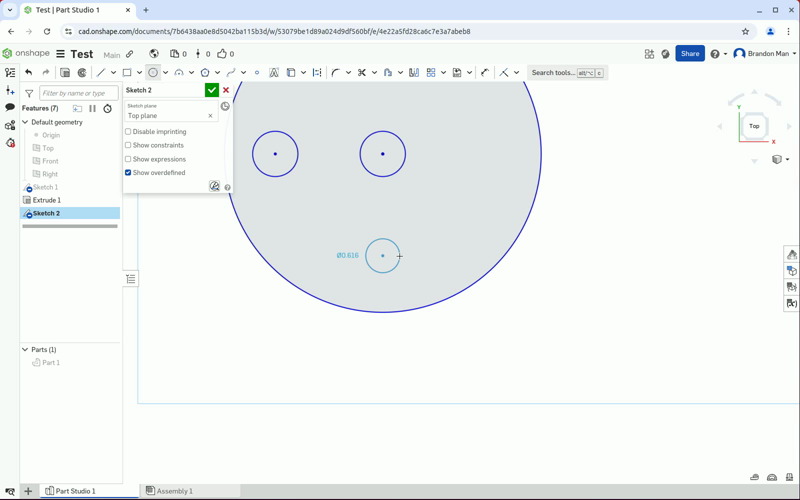
click(399, 255)
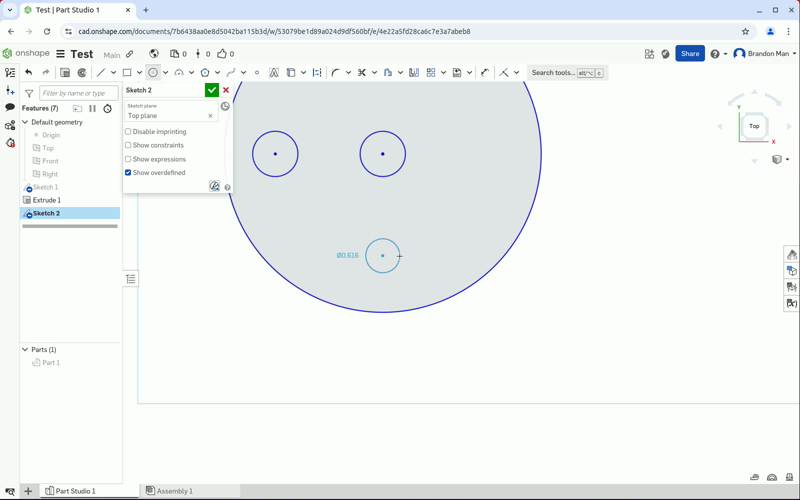
scroll(-6)
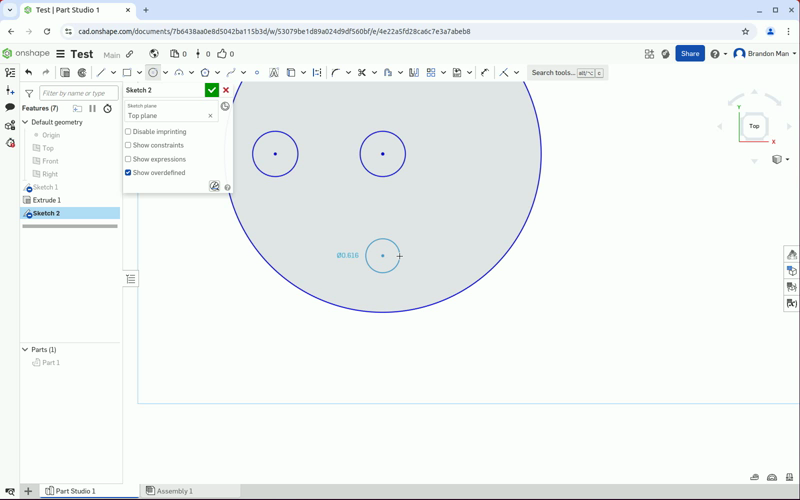
scroll(-6)
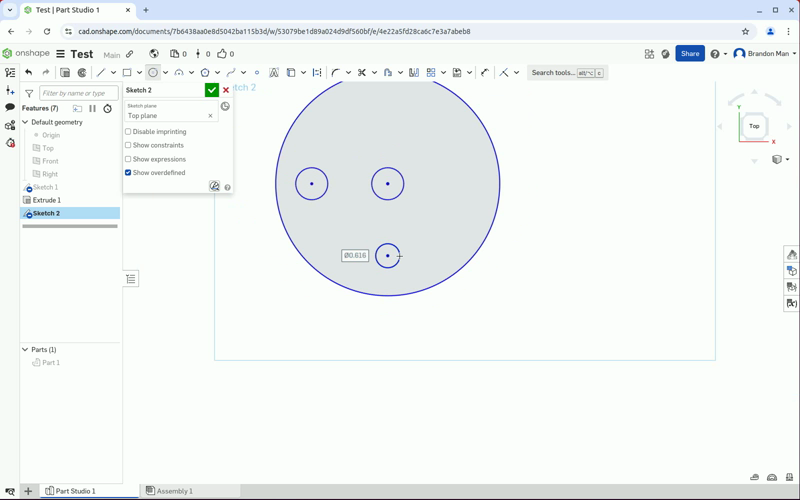
scroll(-6)
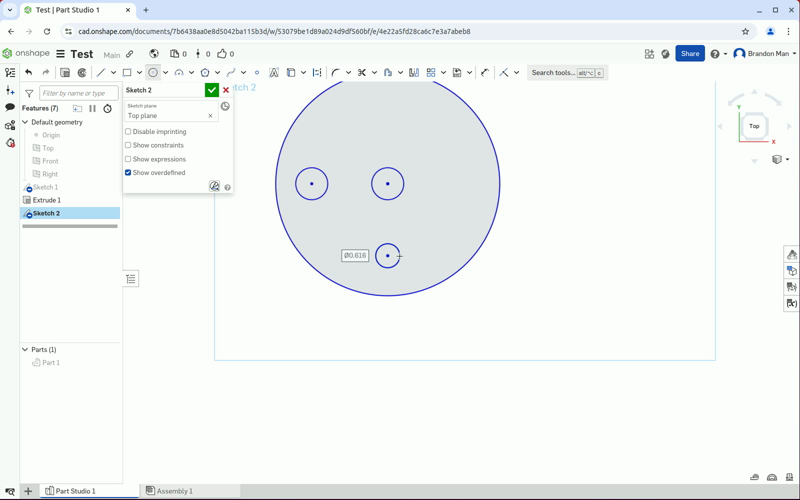
scroll(-6)
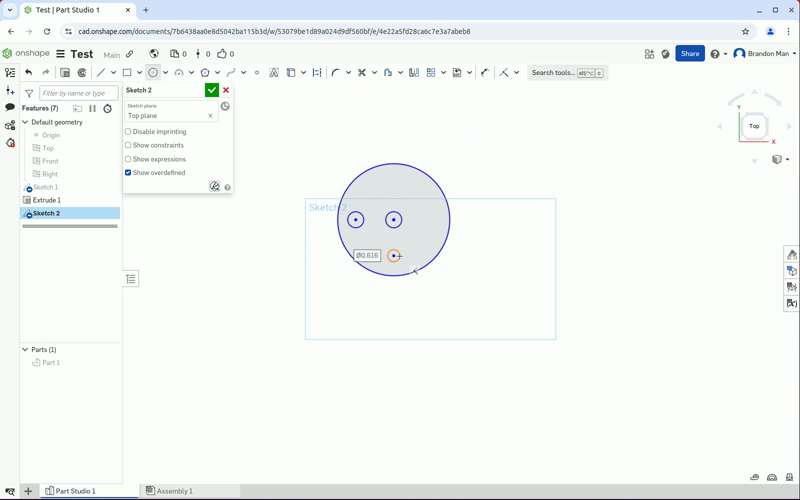
scroll(-6)
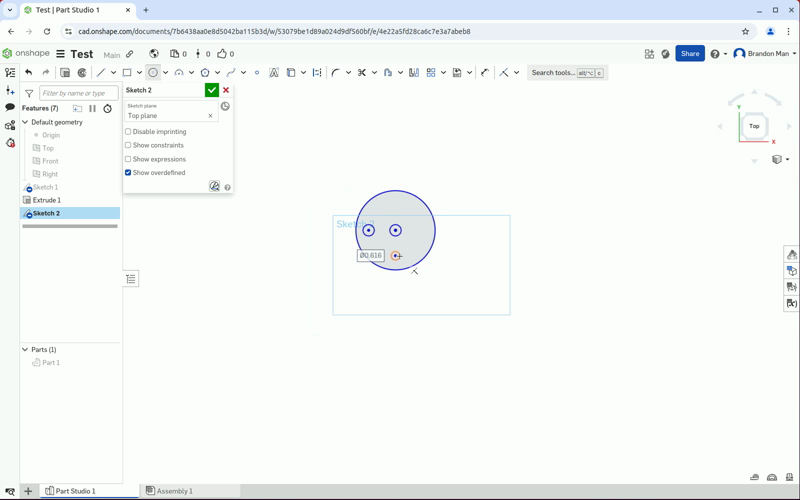
scroll(-6)
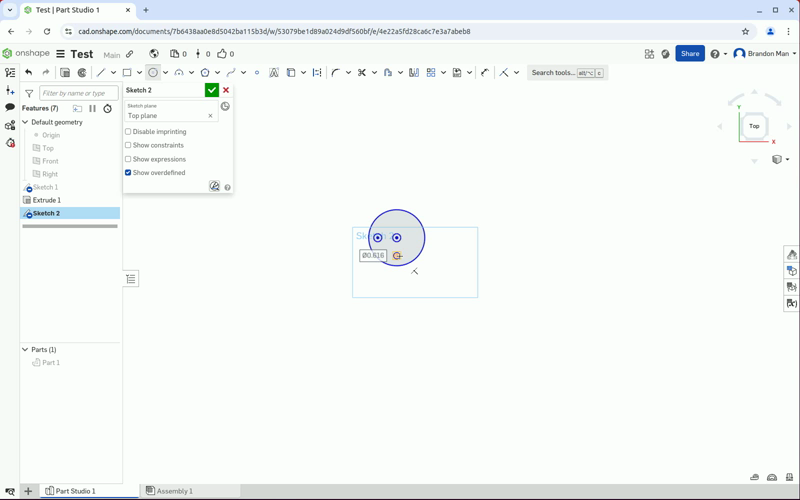
scroll(-6)
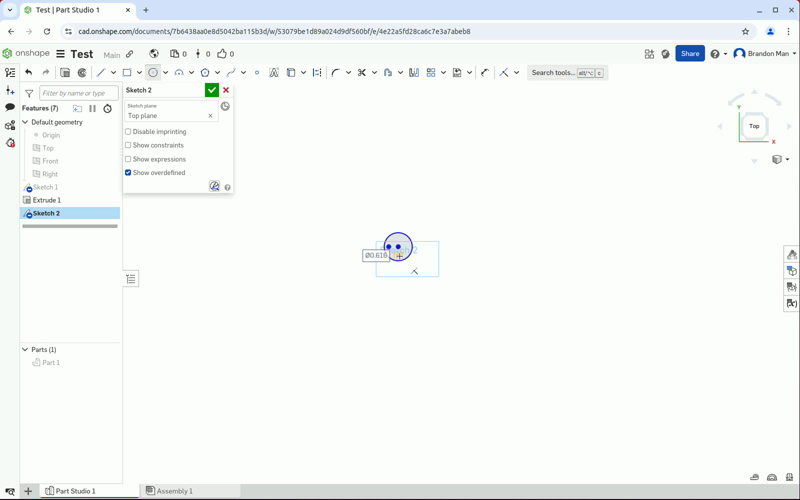
key(esc)
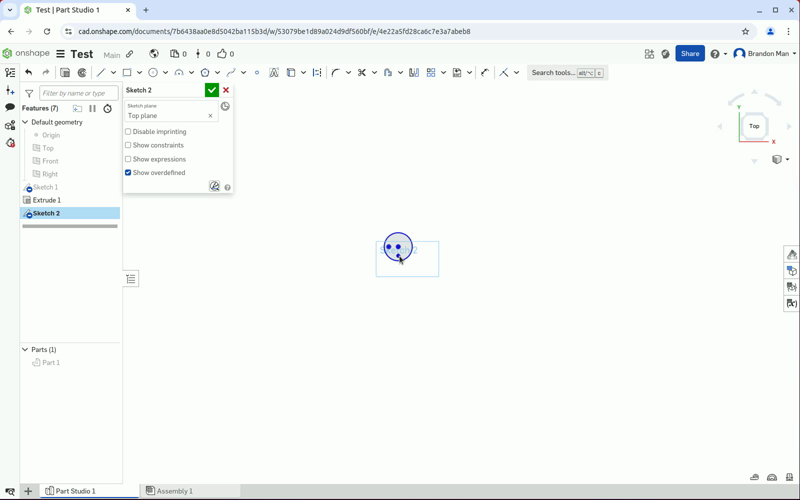
key(c)
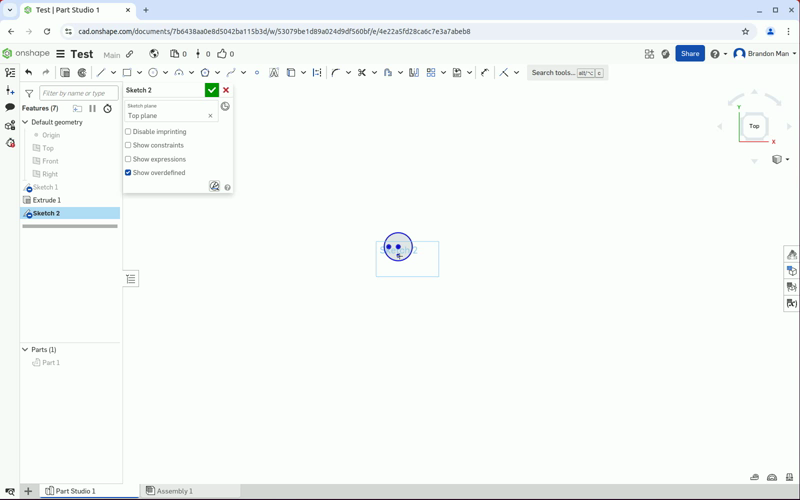
key_down(shift)
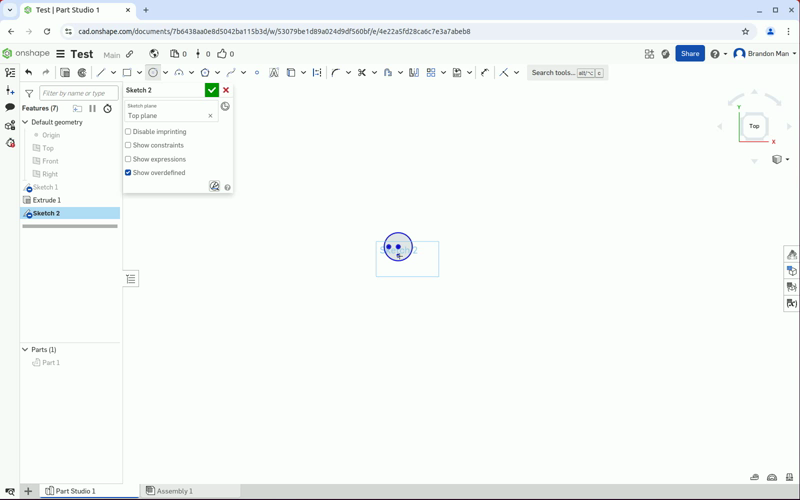
mouse_move(398, 237)
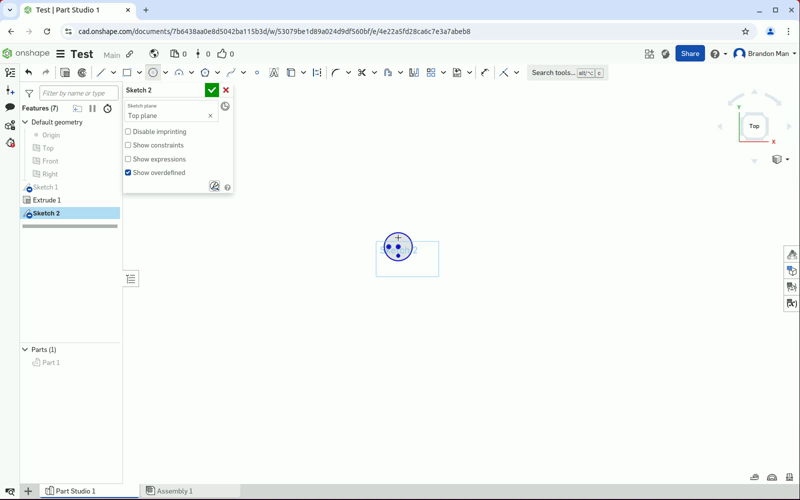
click(398, 237)
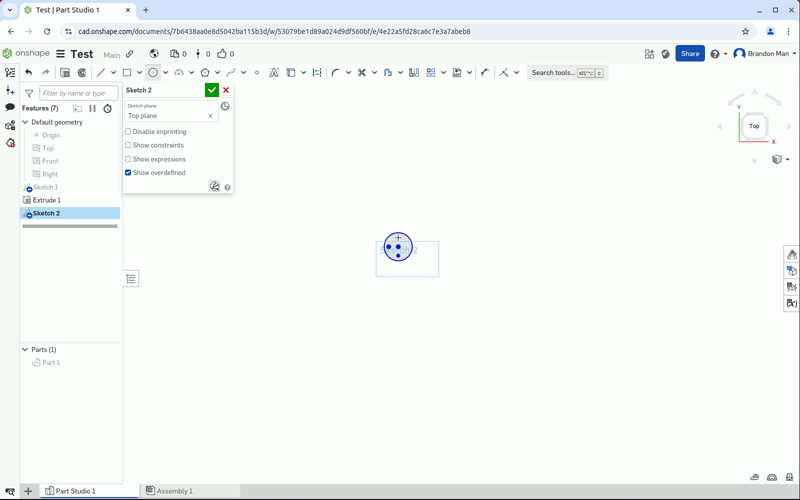
key_up(shift)
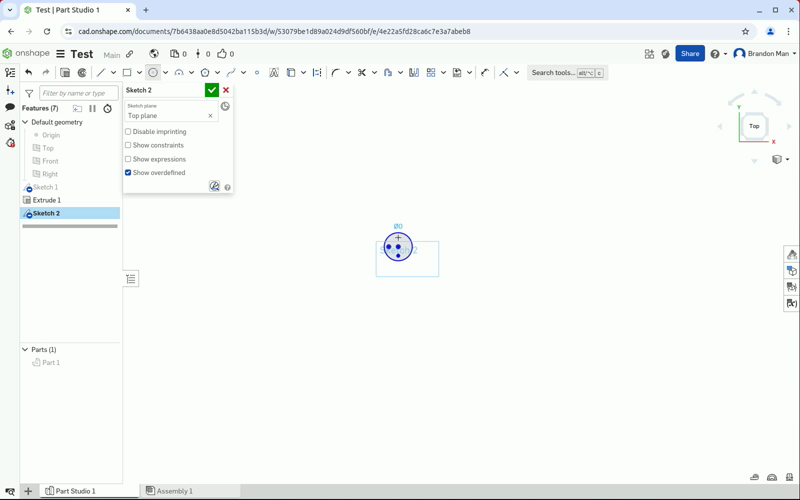
mouse_move(399, 237)
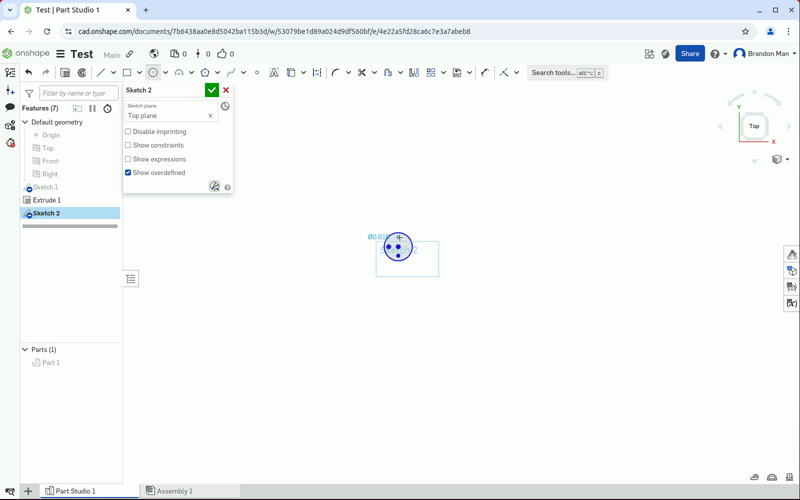
scroll(6)
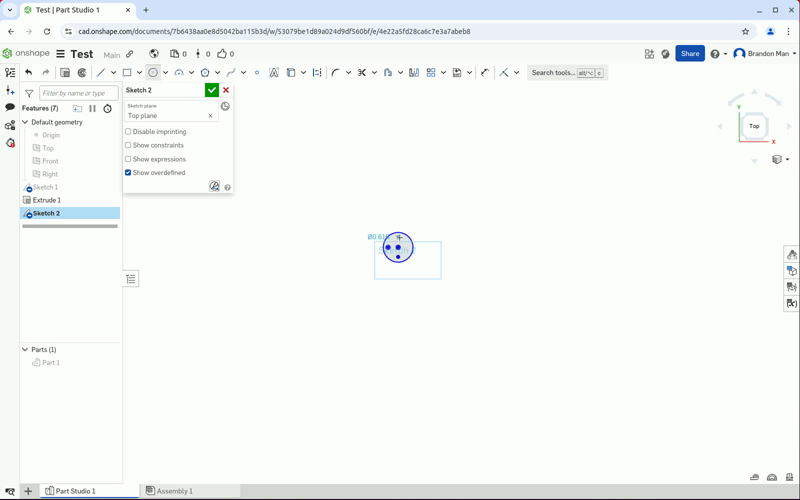
scroll(6)
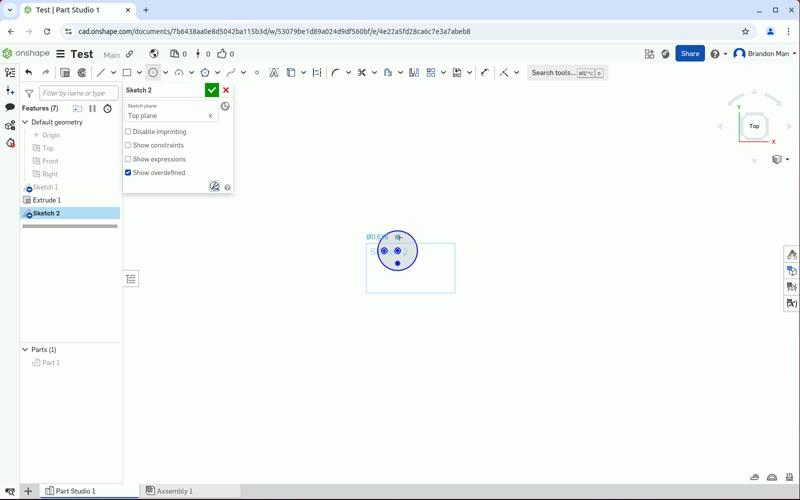
scroll(6)
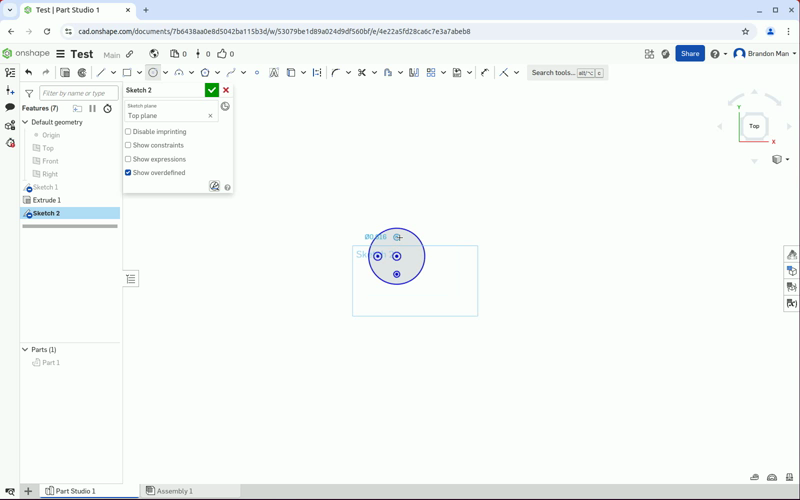
scroll(6)
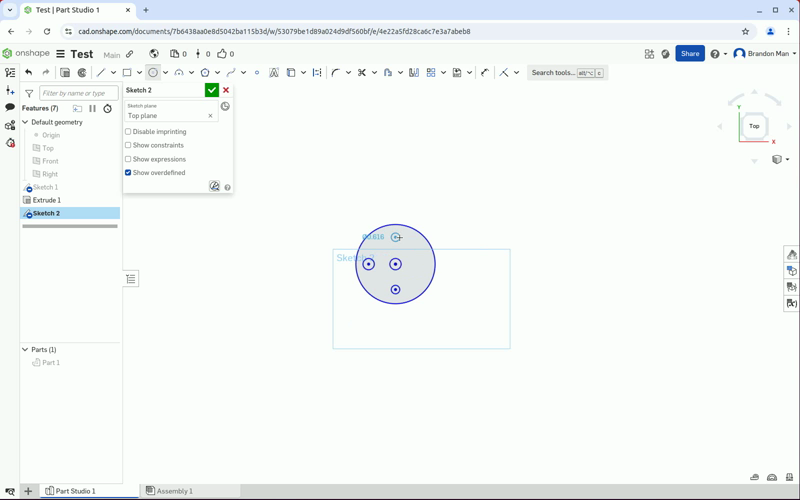
scroll(6)
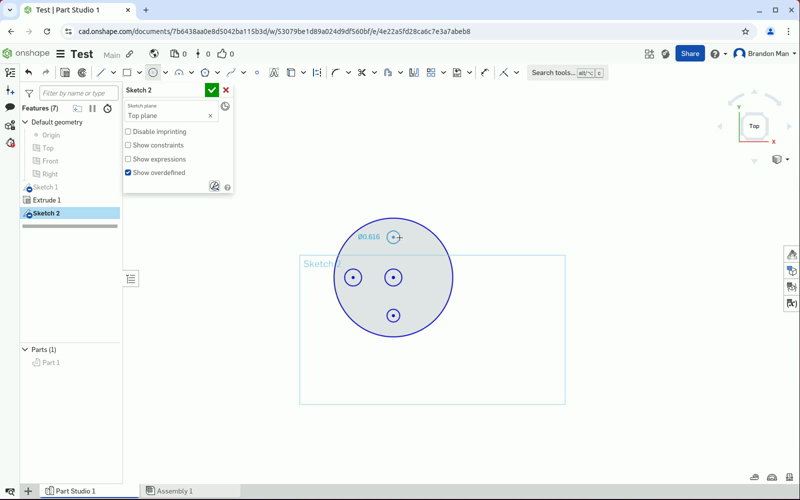
scroll(6)
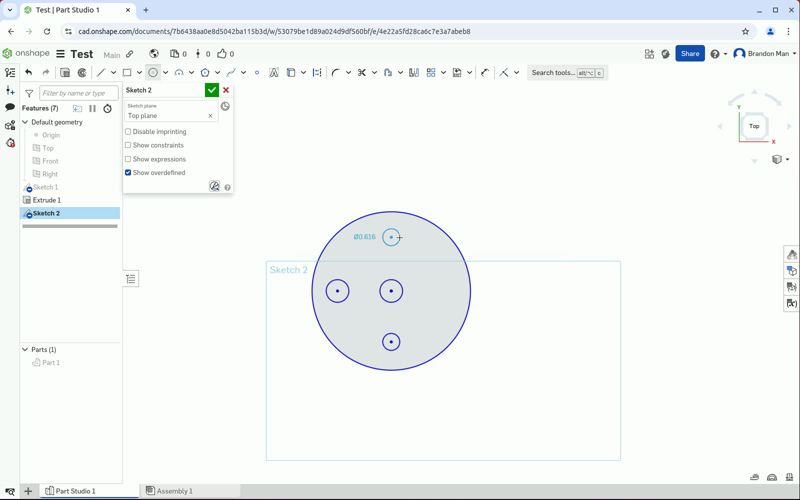
scroll(6)
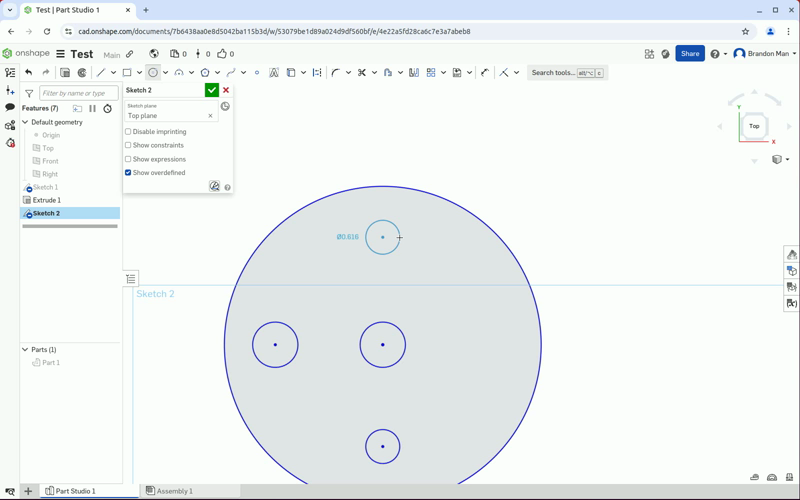
click(399, 237)
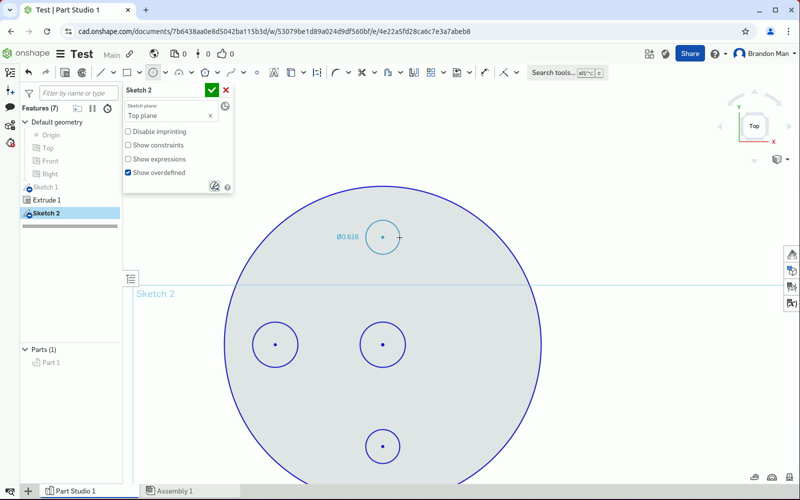
scroll(-6)
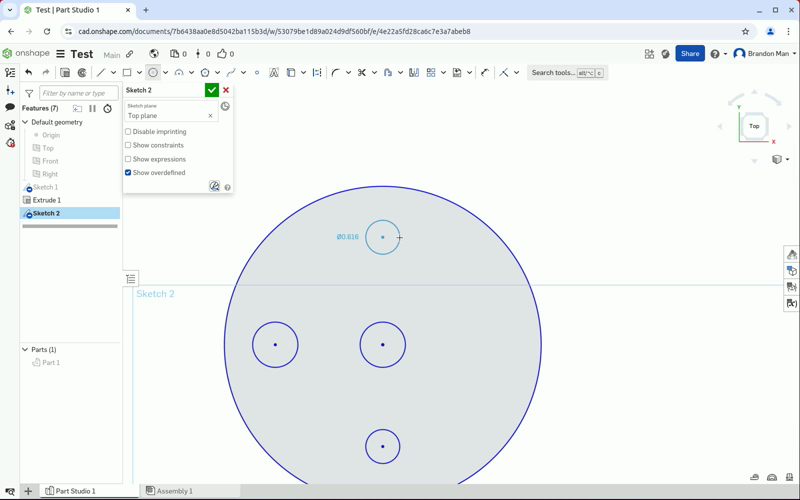
scroll(-6)
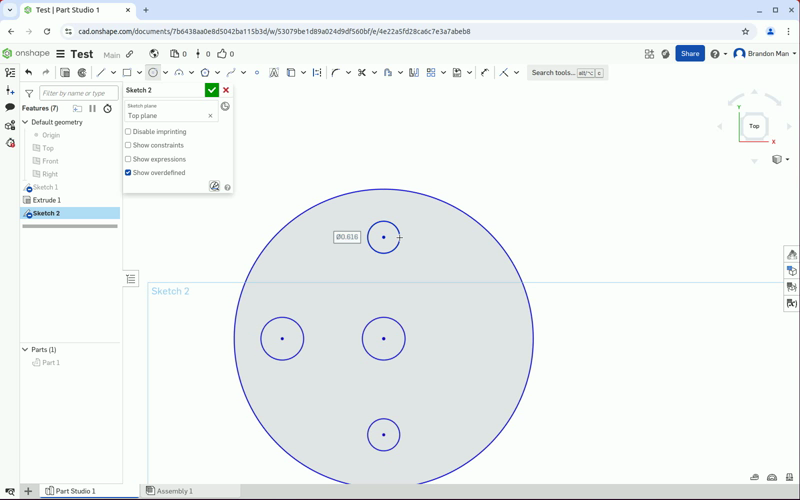
scroll(-6)
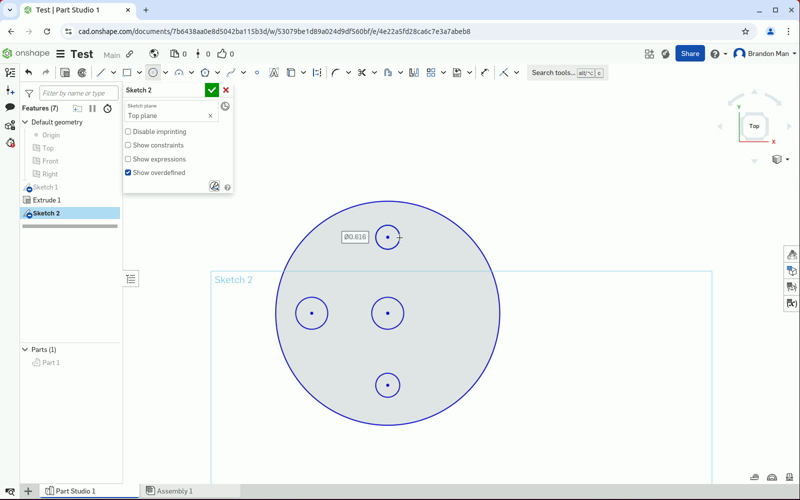
scroll(-6)
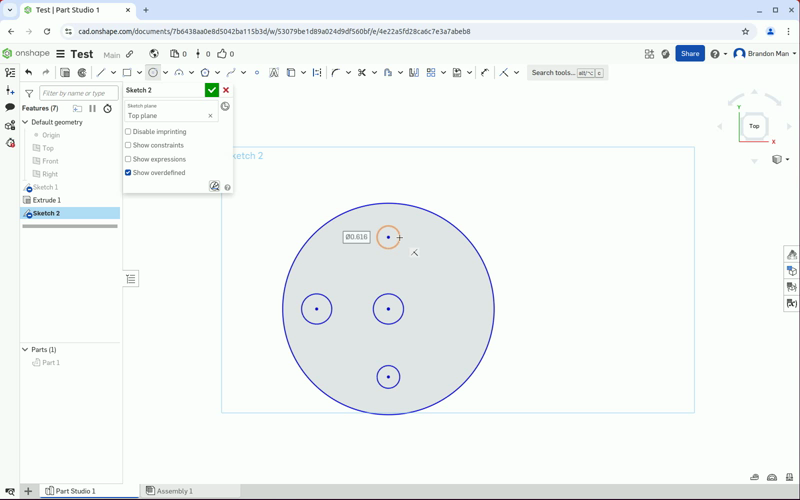
scroll(-6)
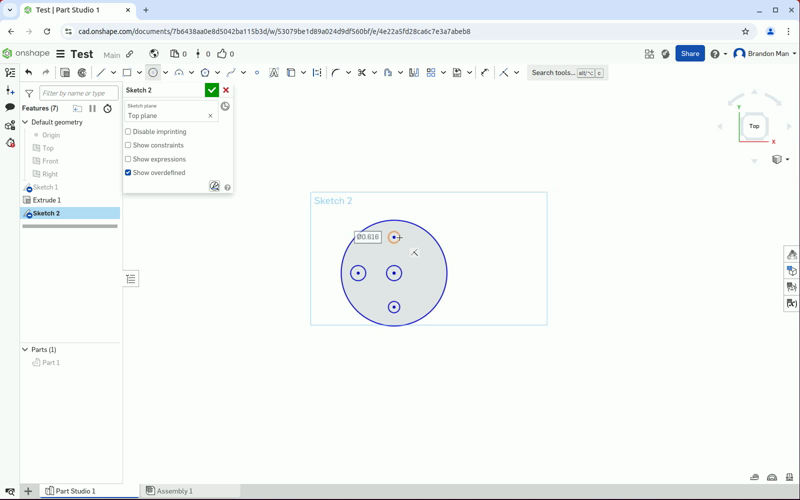
scroll(-6)
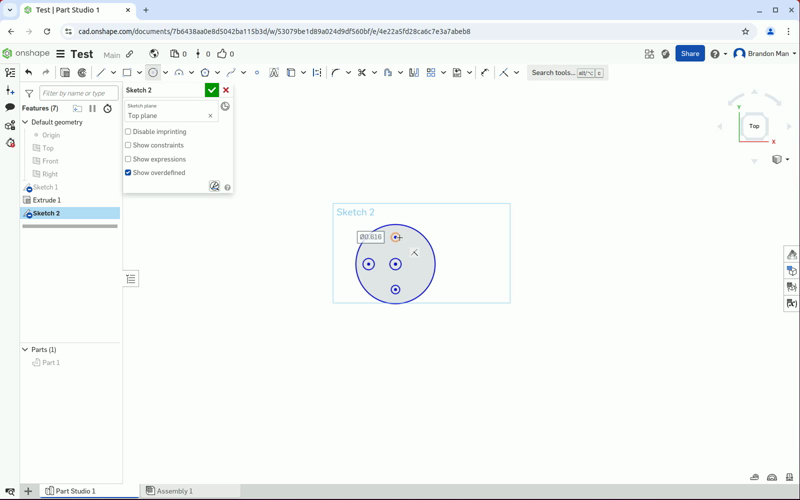
scroll(-6)
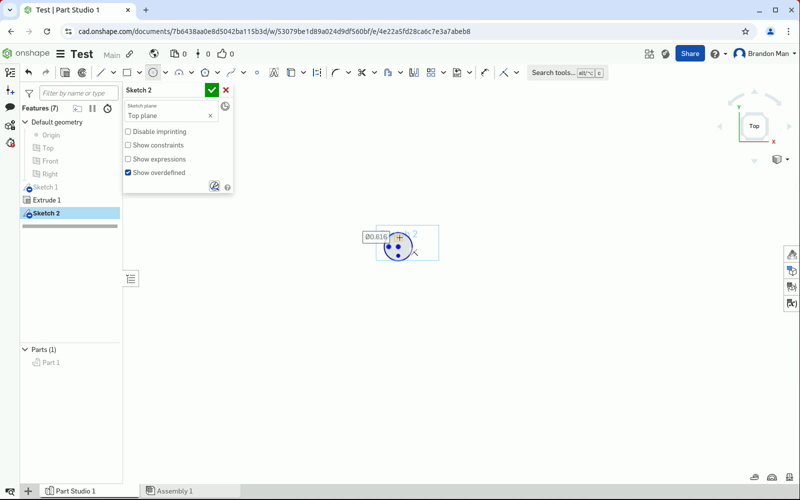
key(esc)
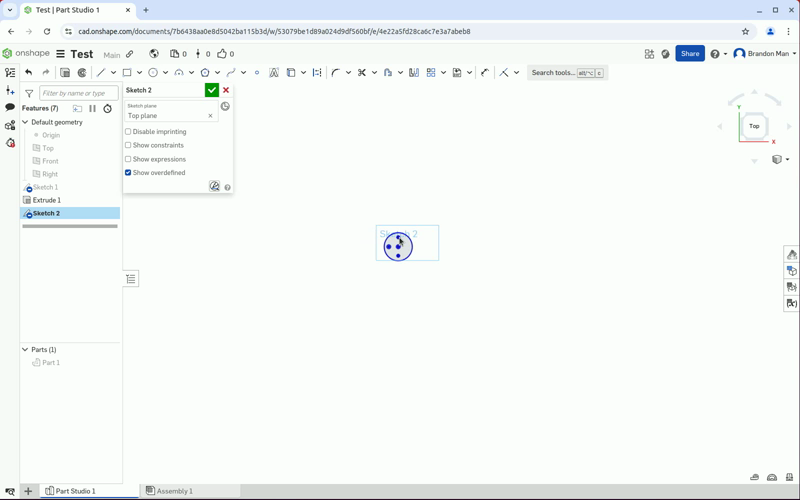
key(c)
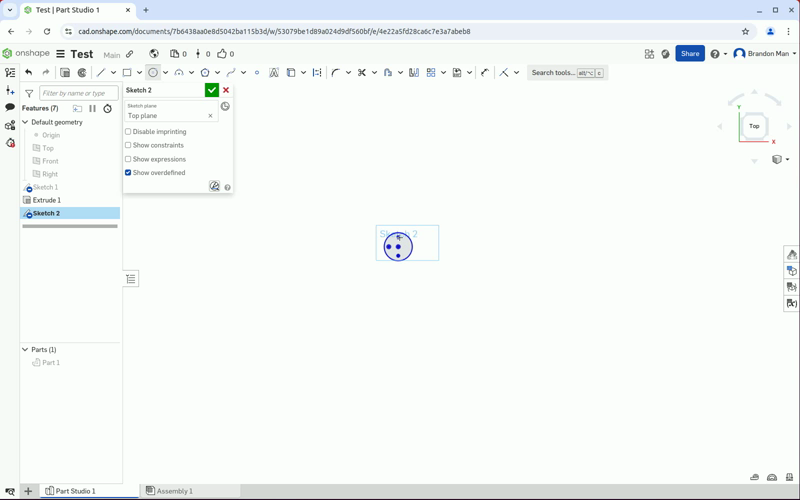
key_down(shift)
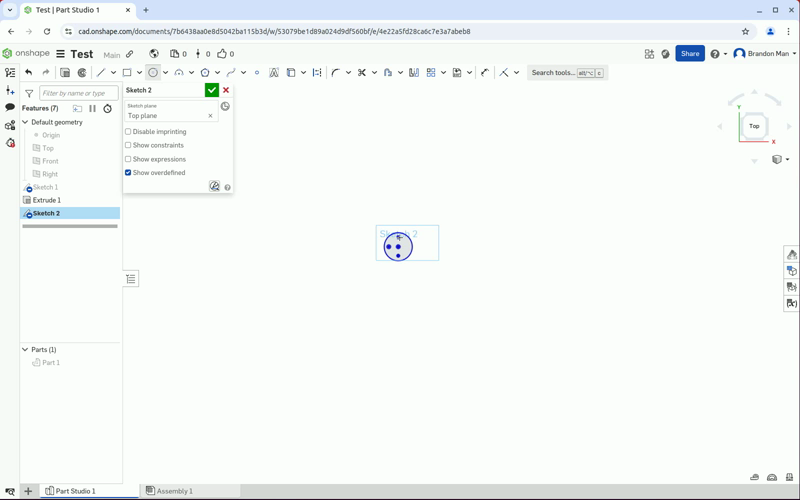
mouse_move(406, 246)
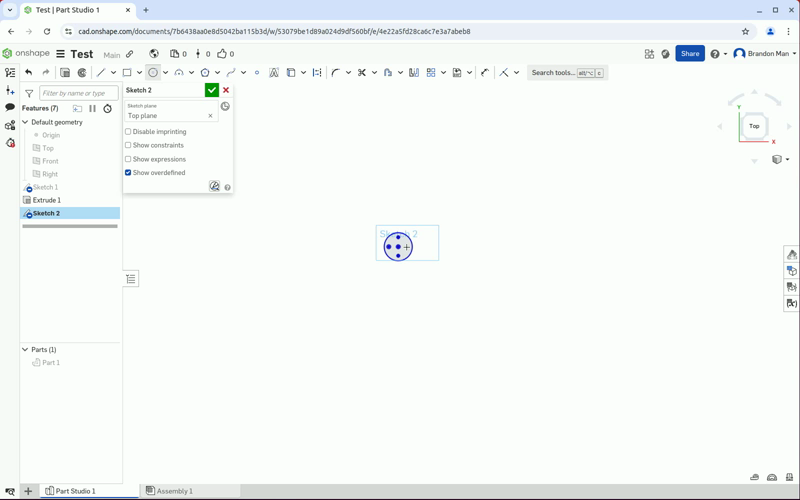
click(406, 246)
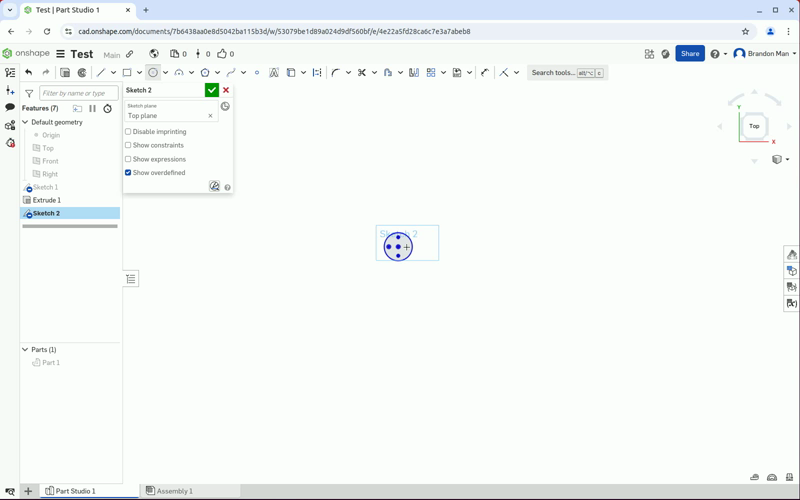
key_up(shift)
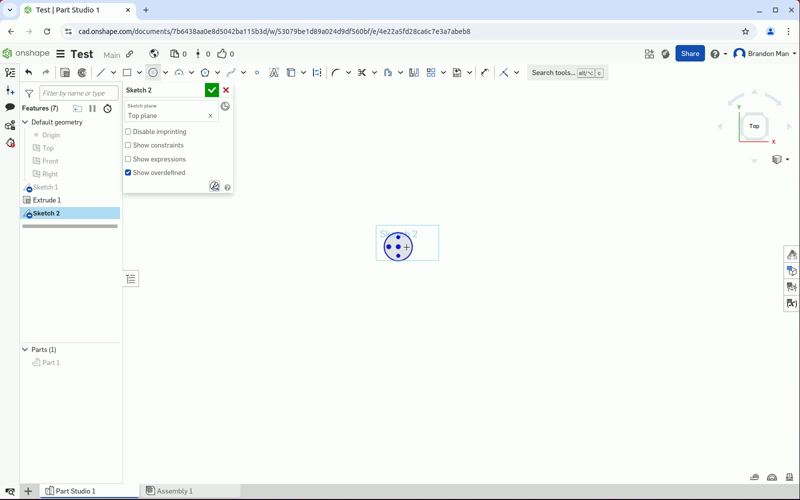
mouse_move(408, 246)
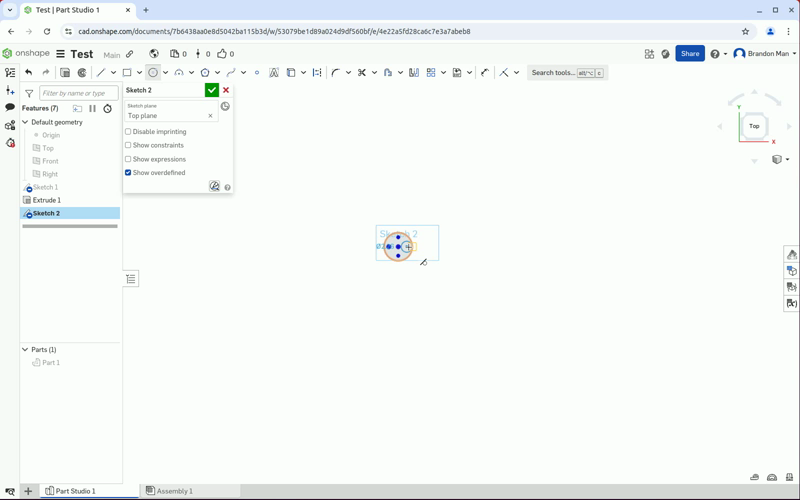
scroll(6)
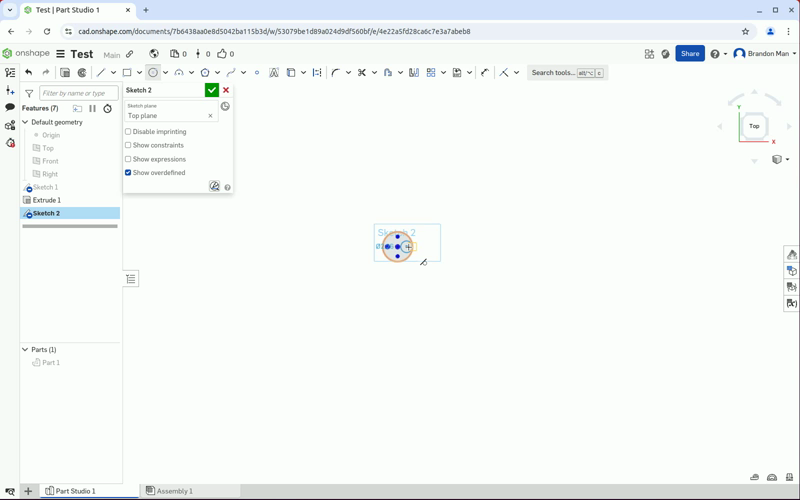
scroll(6)
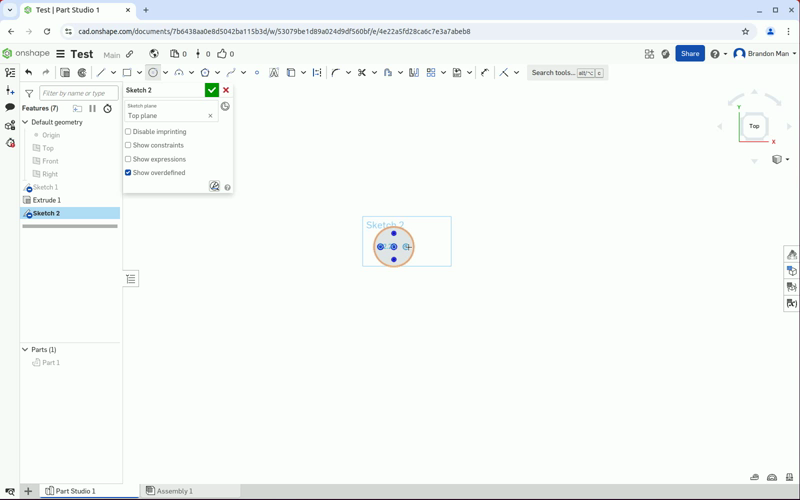
scroll(6)
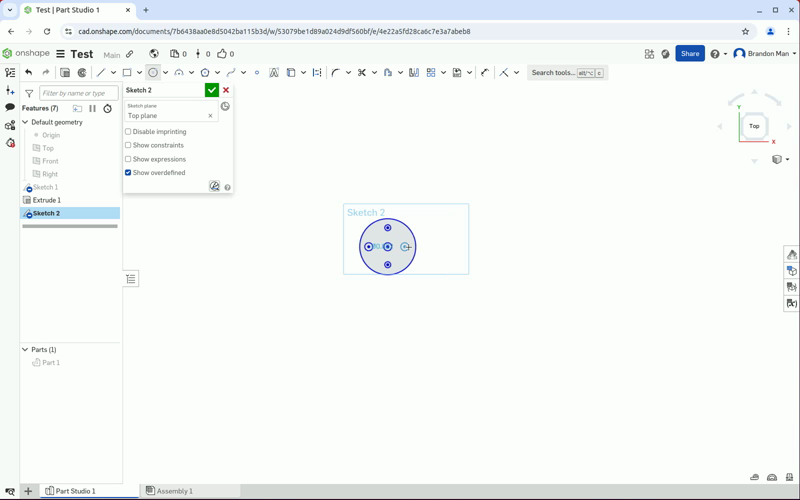
scroll(6)
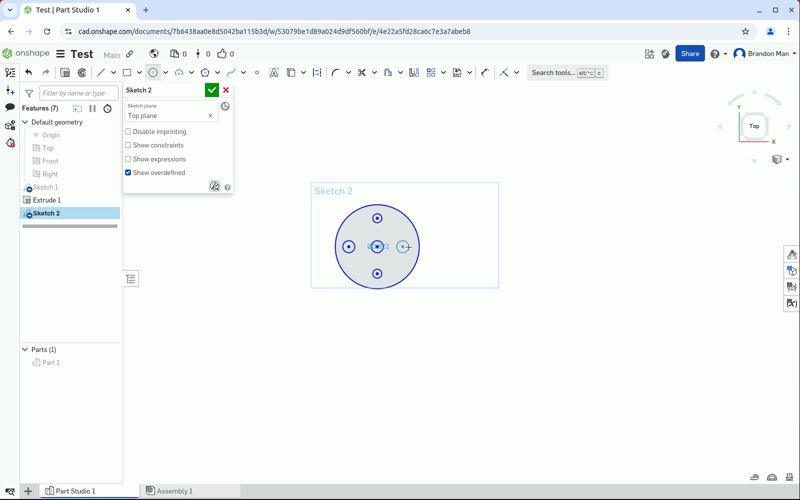
scroll(6)
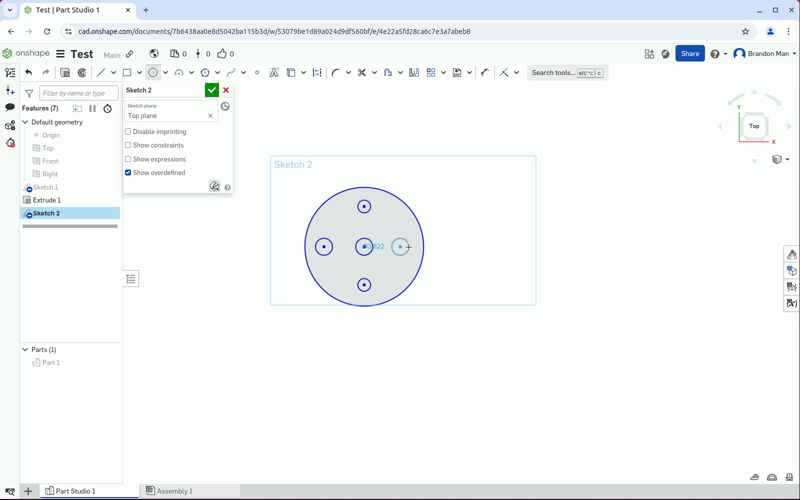
scroll(6)
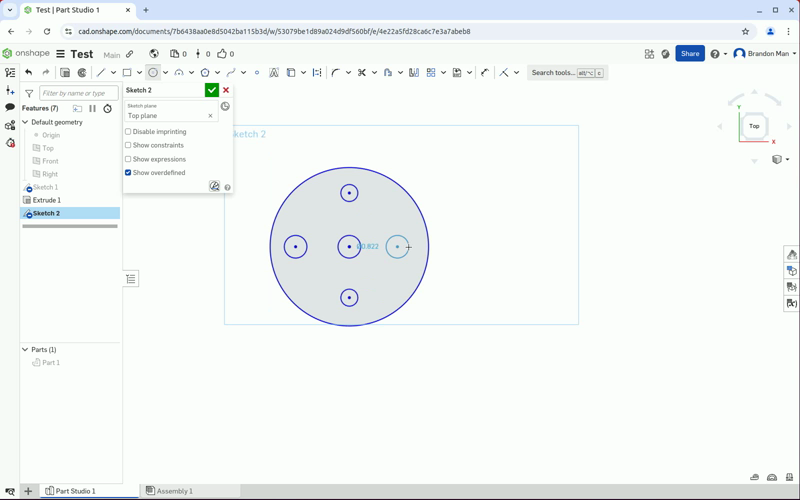
scroll(6)
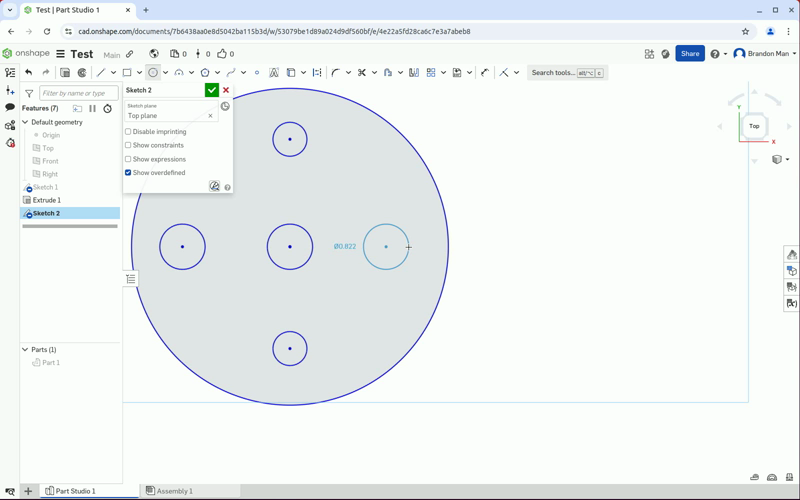
click(408, 246)
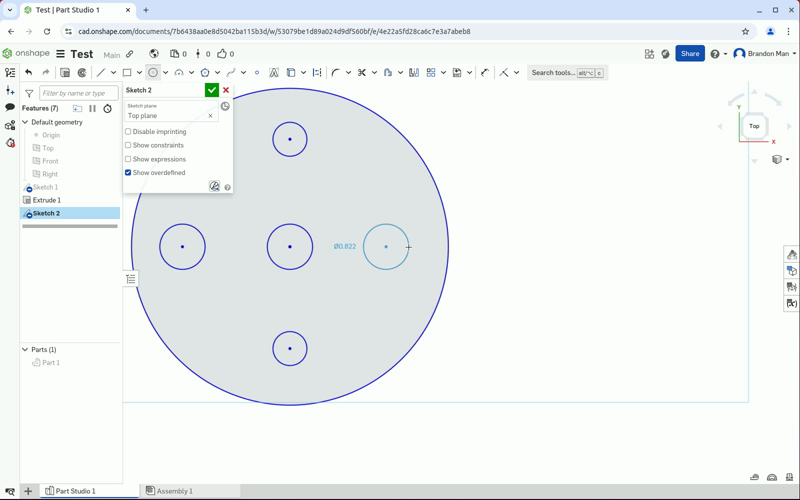
scroll(-6)
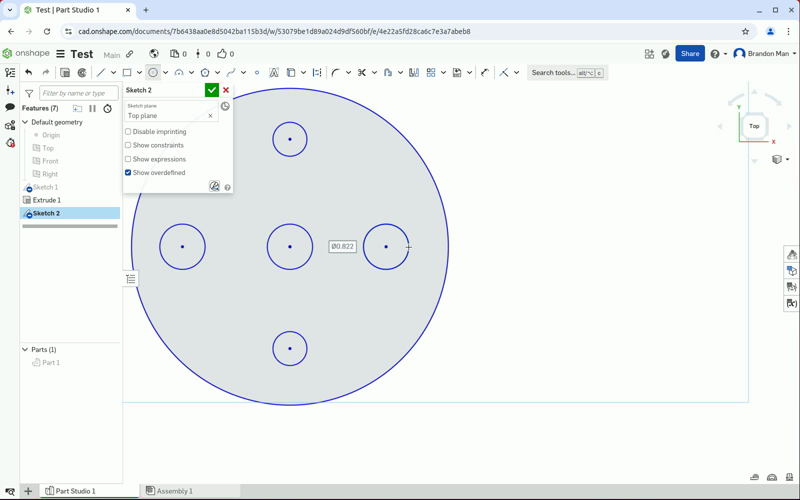
scroll(-6)
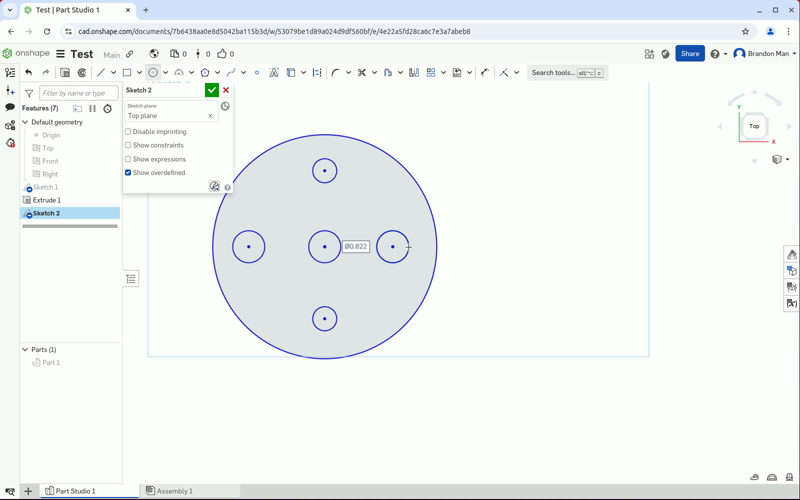
scroll(-6)
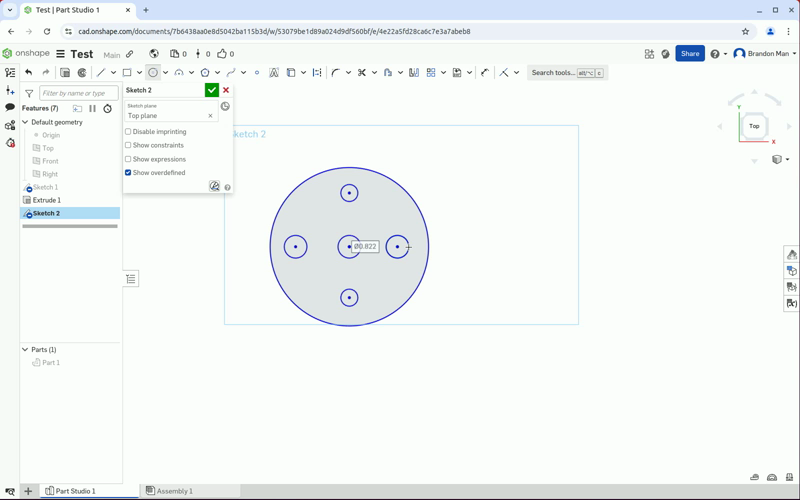
scroll(-6)
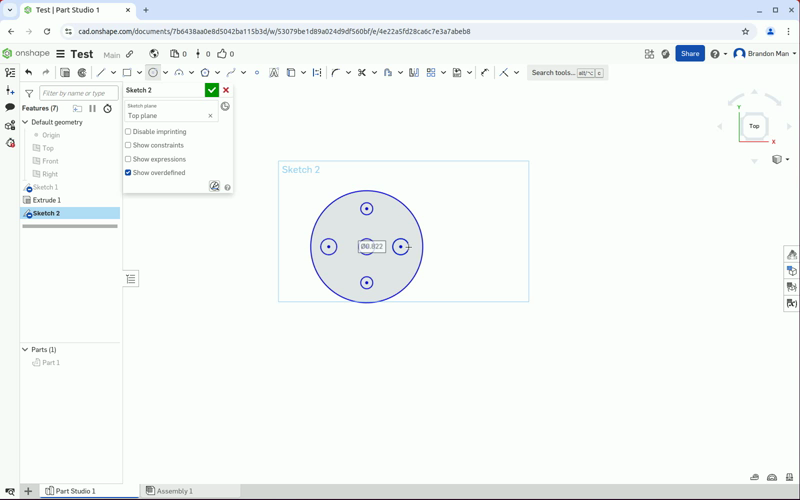
scroll(-6)
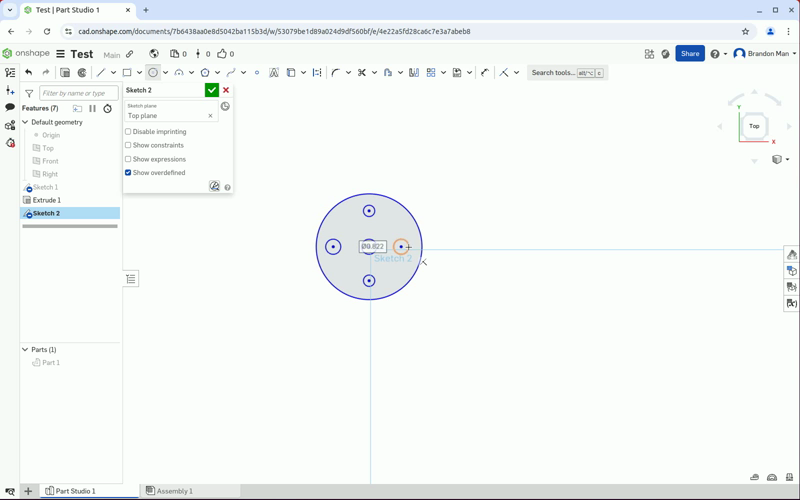
scroll(-6)
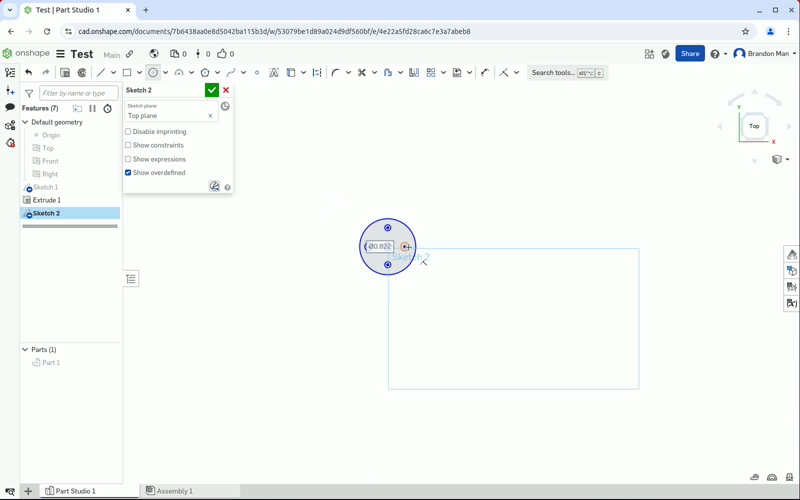
scroll(-6)
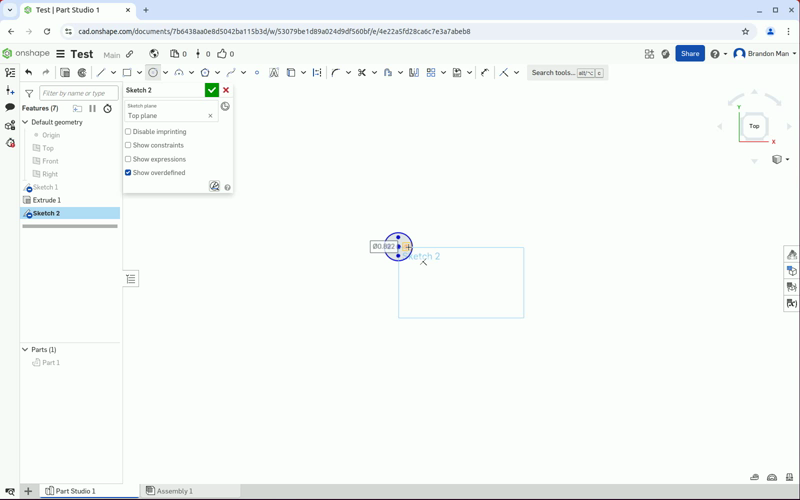
key(esc)
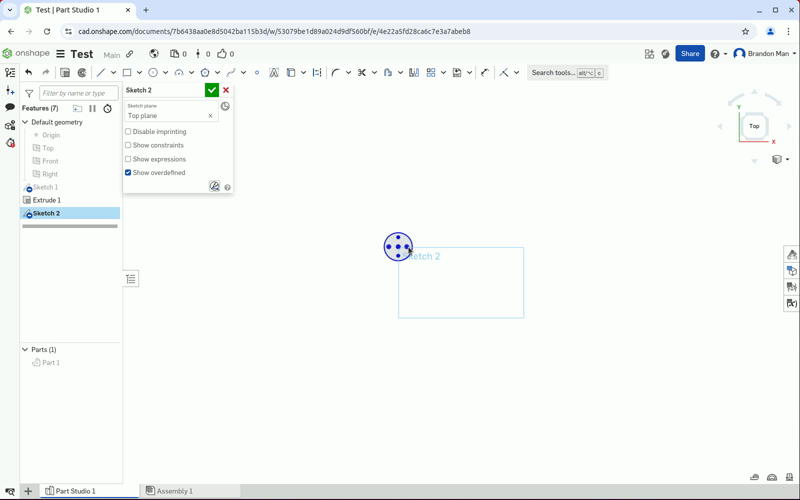
mouse_move(390, 256)
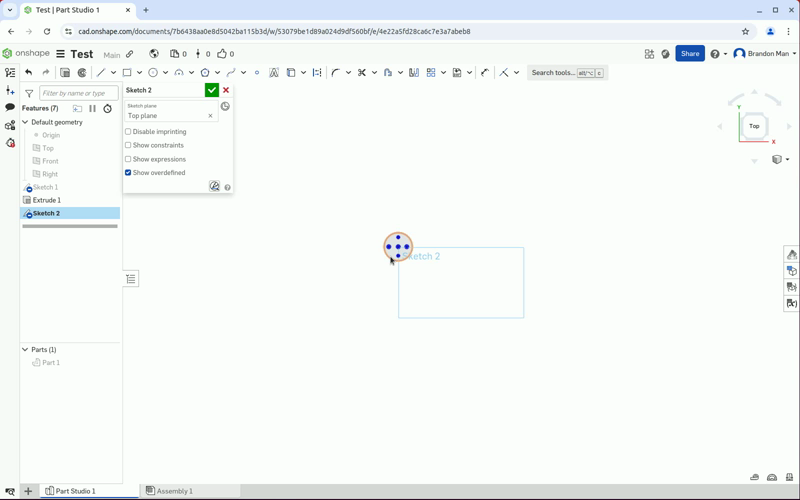
scroll(6)
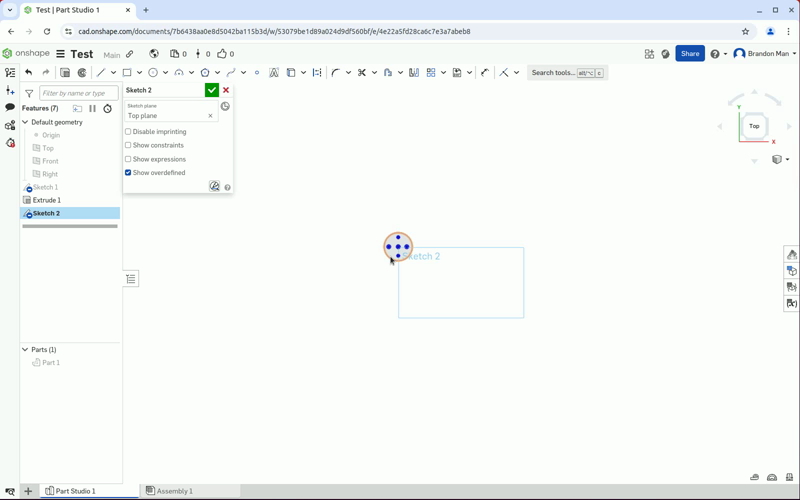
scroll(6)
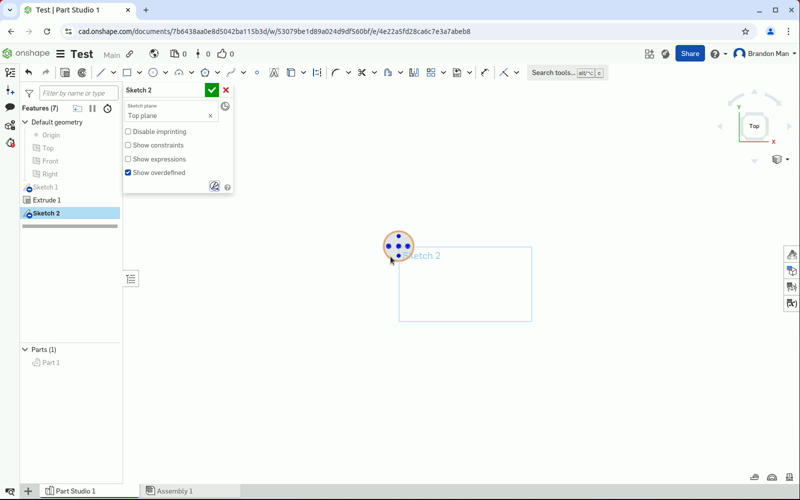
scroll(6)
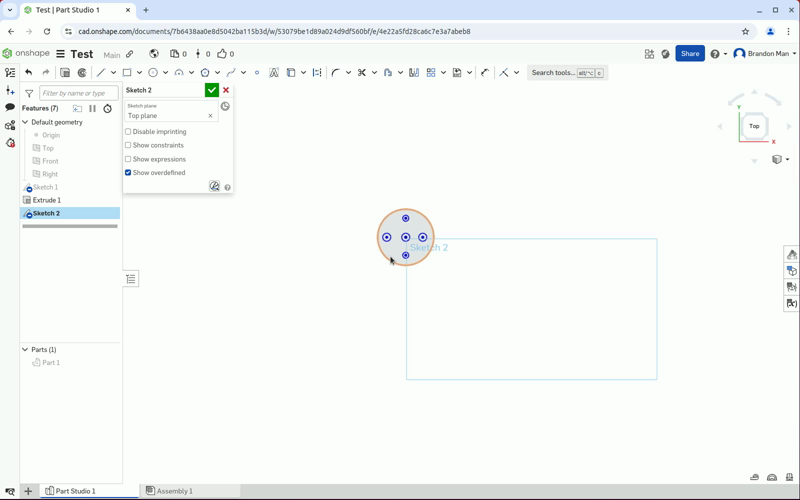
scroll(6)
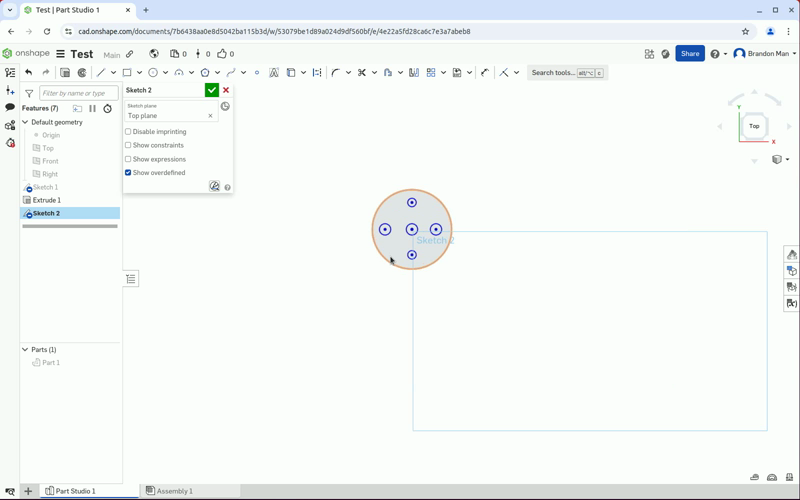
scroll(6)
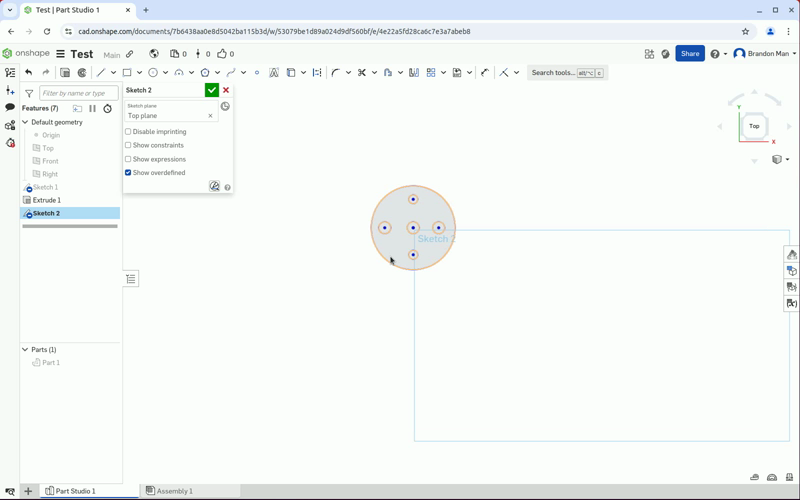
scroll(6)
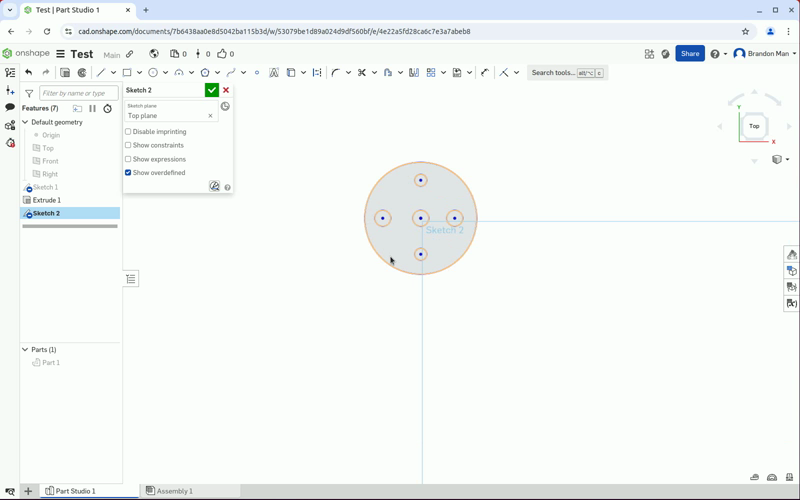
scroll(6)
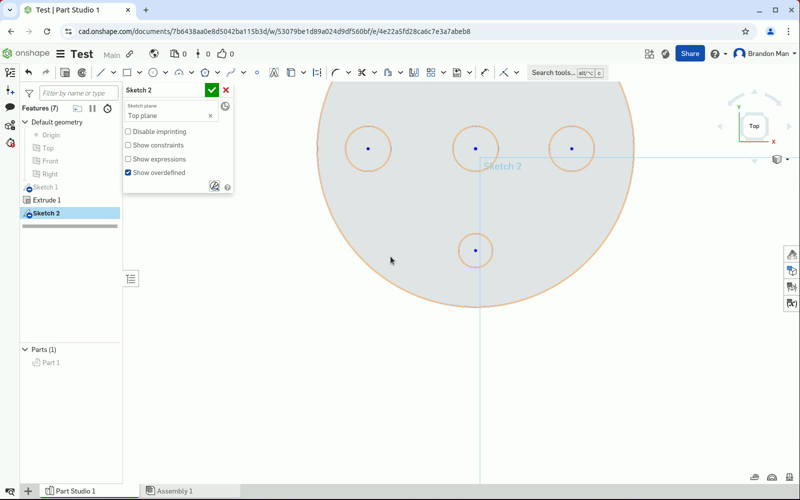
click(390, 256)
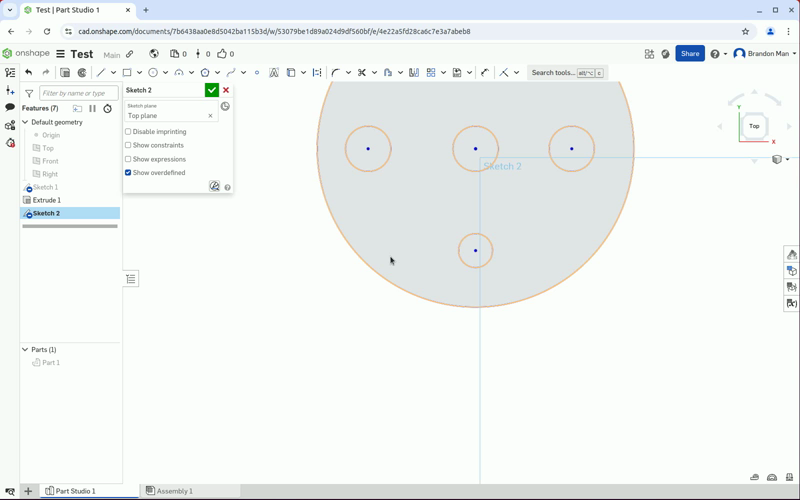
scroll(-6)
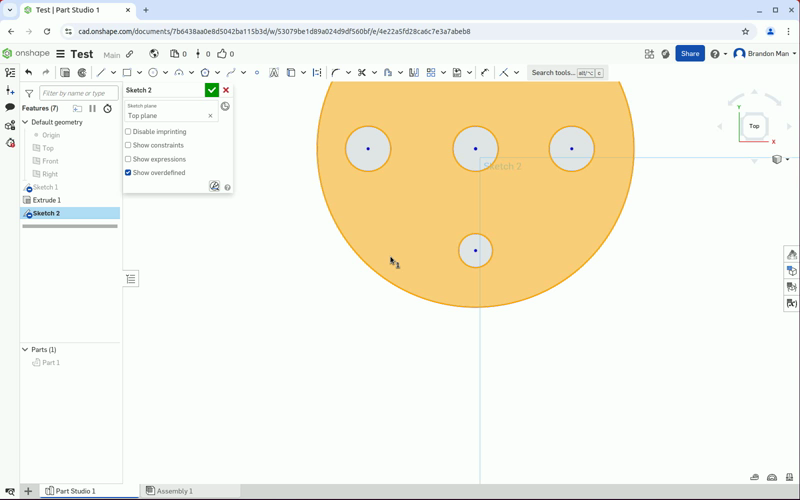
scroll(-6)
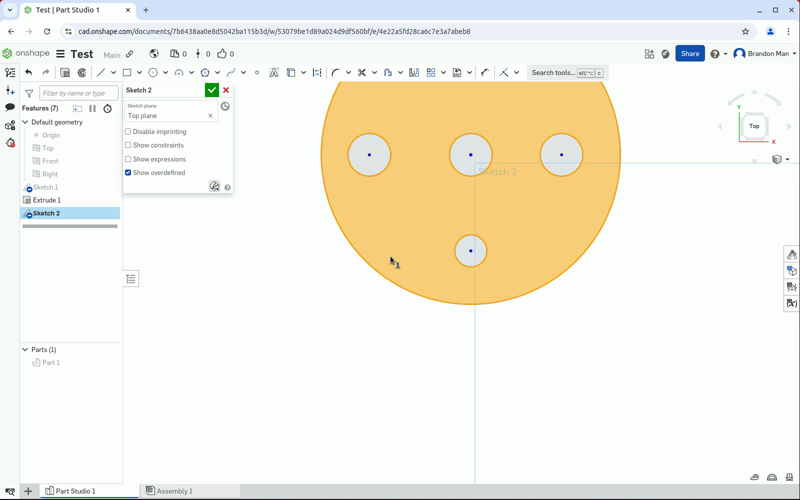
scroll(-6)
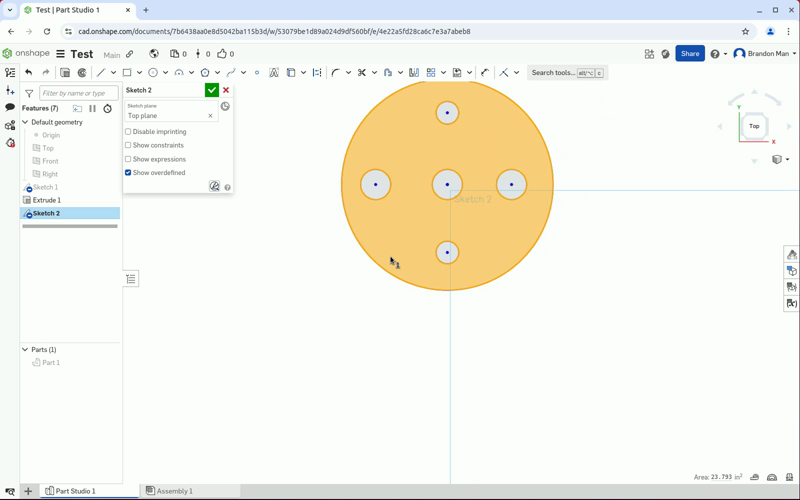
scroll(-6)
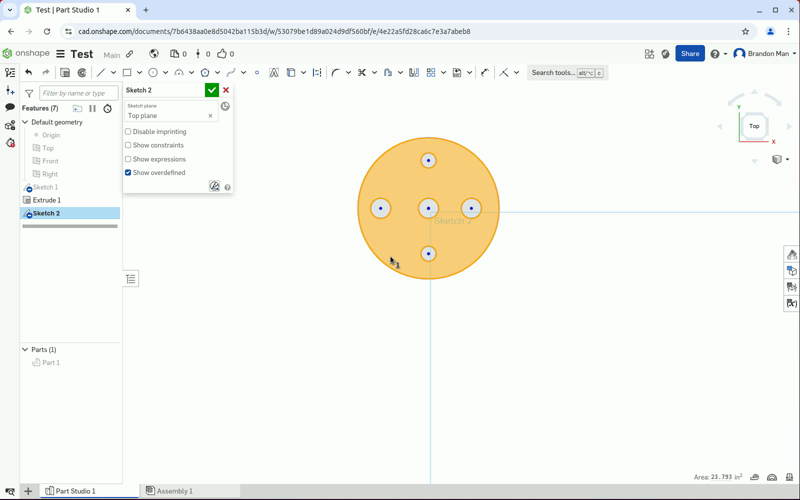
scroll(-6)
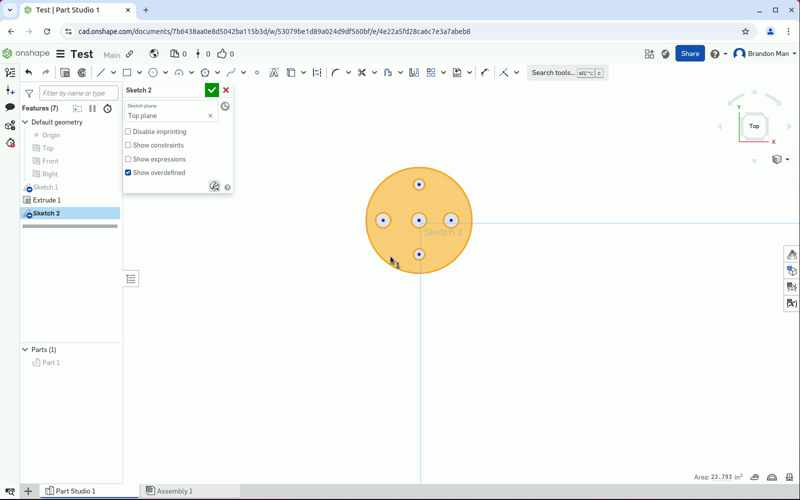
scroll(-6)
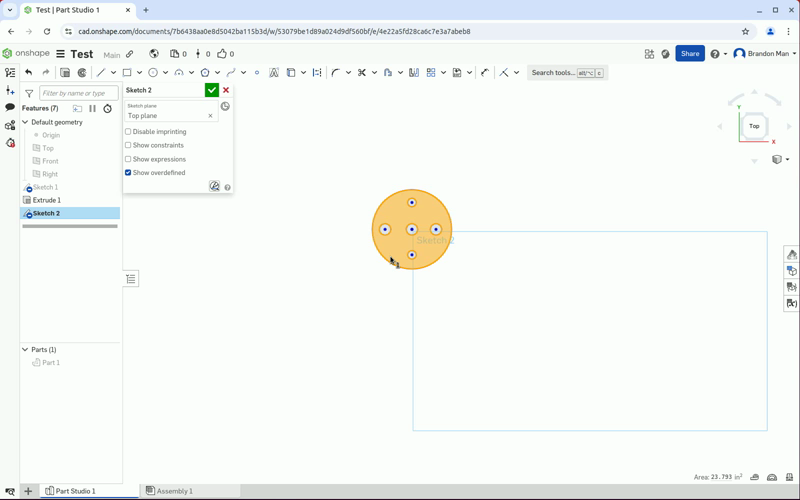
scroll(-6)
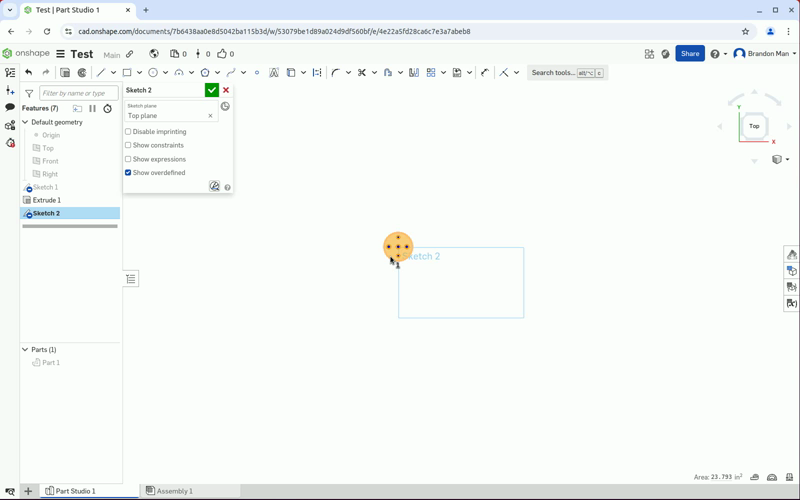
mouse_move(73, 352)
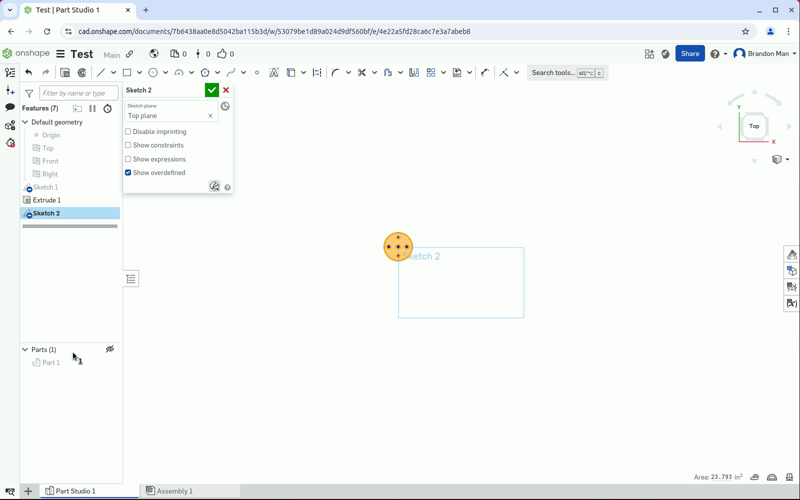
key(shift+y)
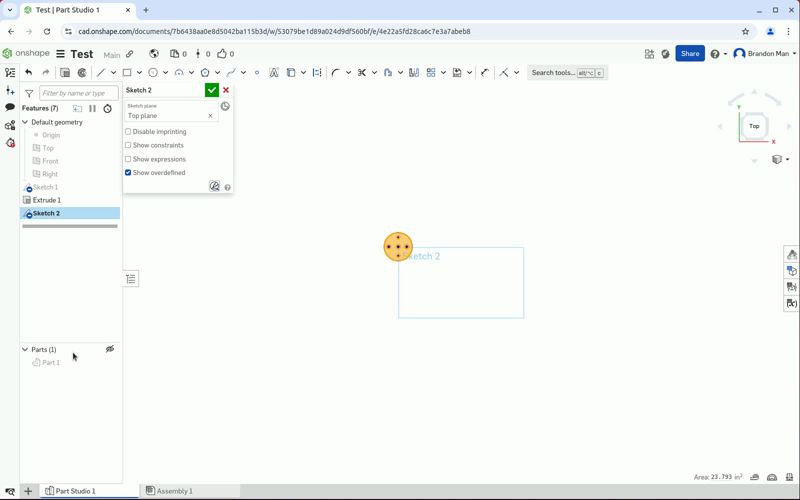
key(shift+e)
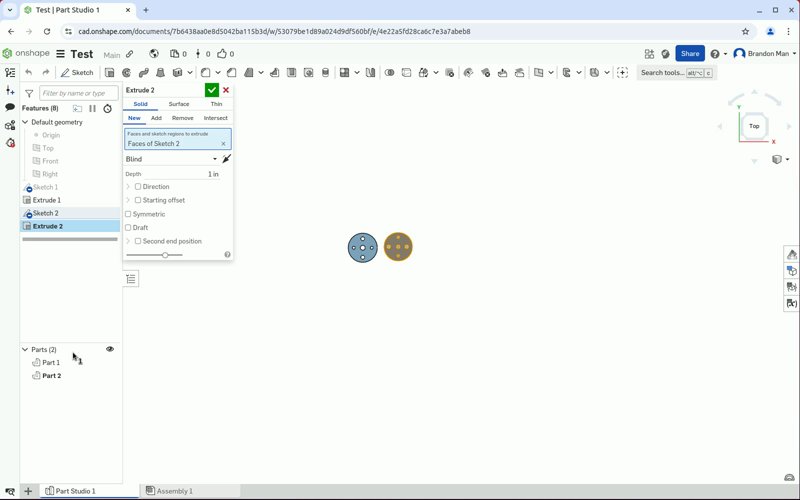
mouse_move(143, 106)
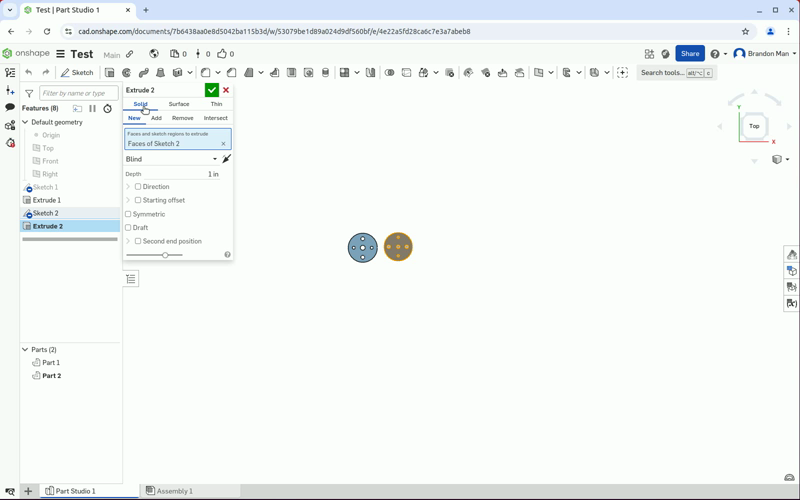
click(143, 106)
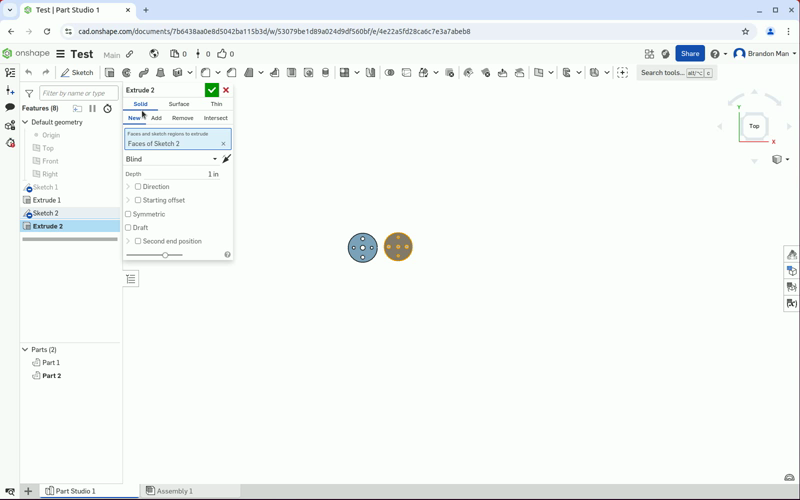
mouse_move(137, 120)
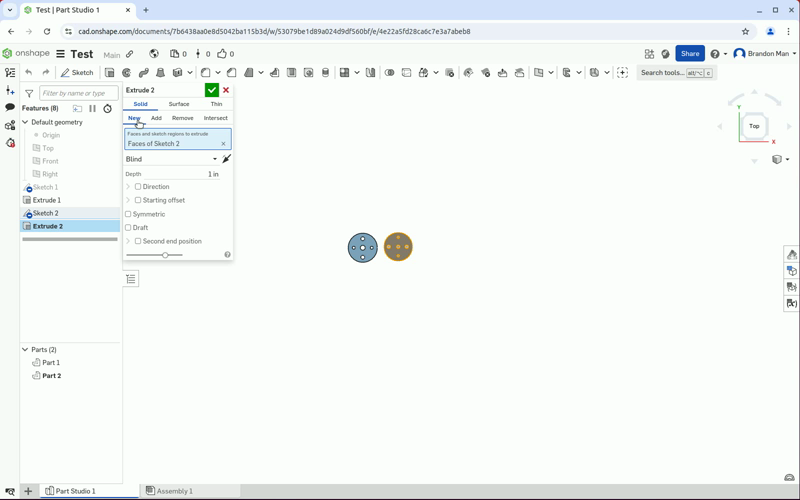
click(137, 120)
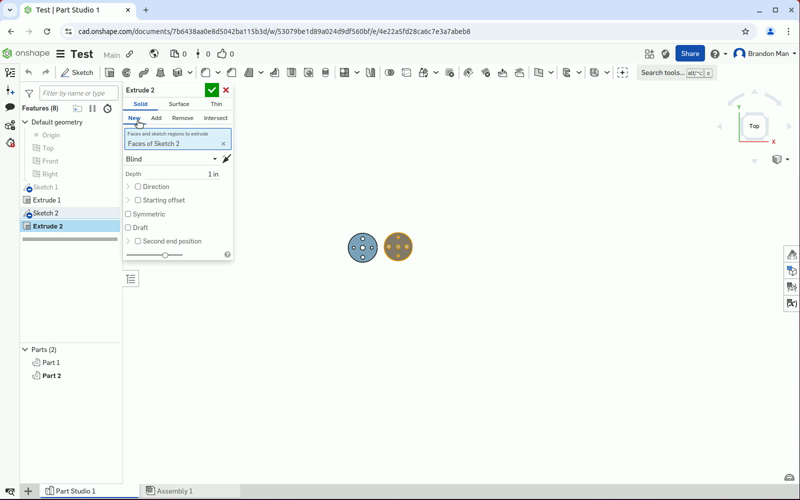
key(tab, 4)
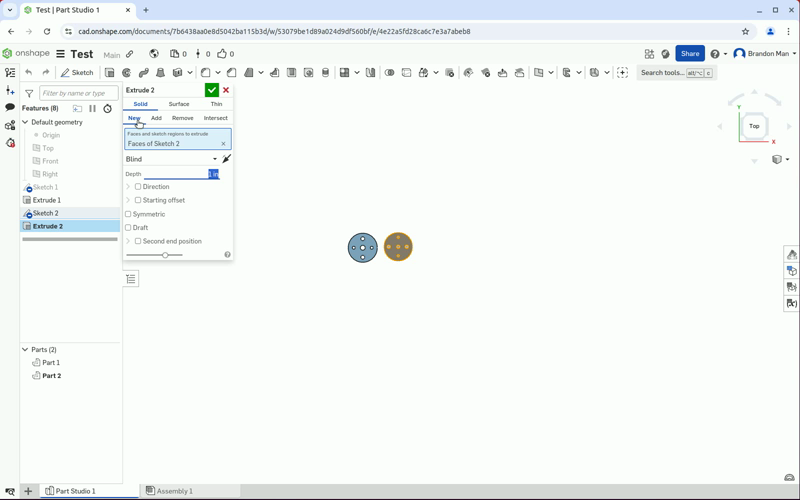
text(0.963)
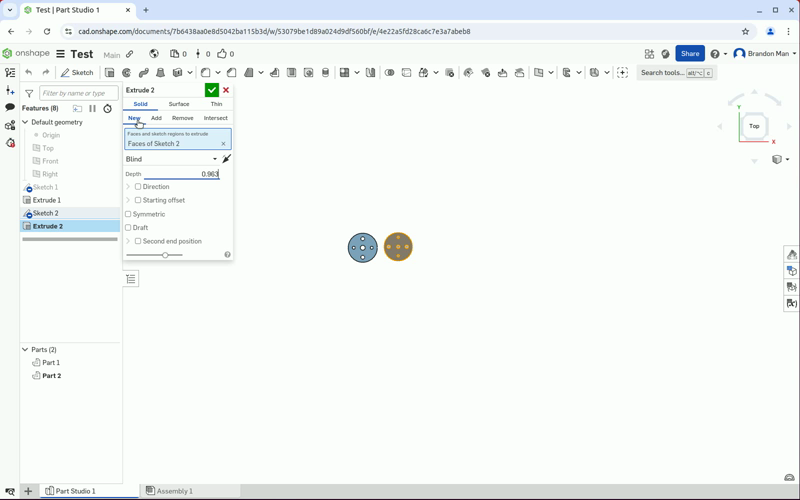
key(enter)
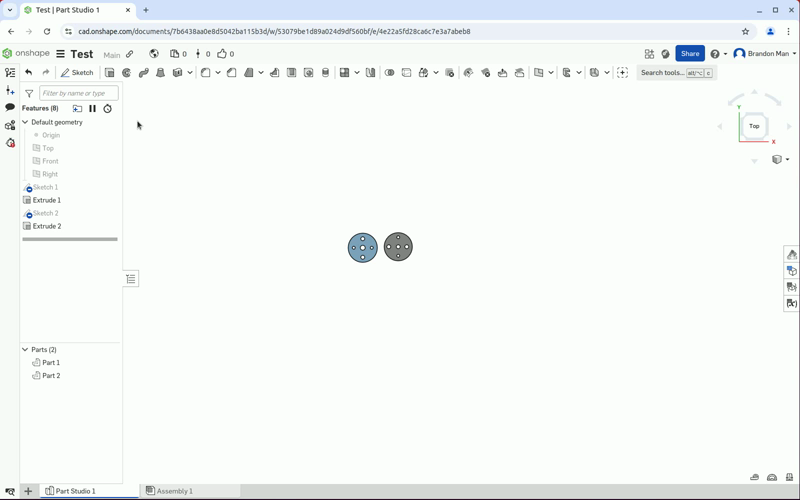
key(shift+h)
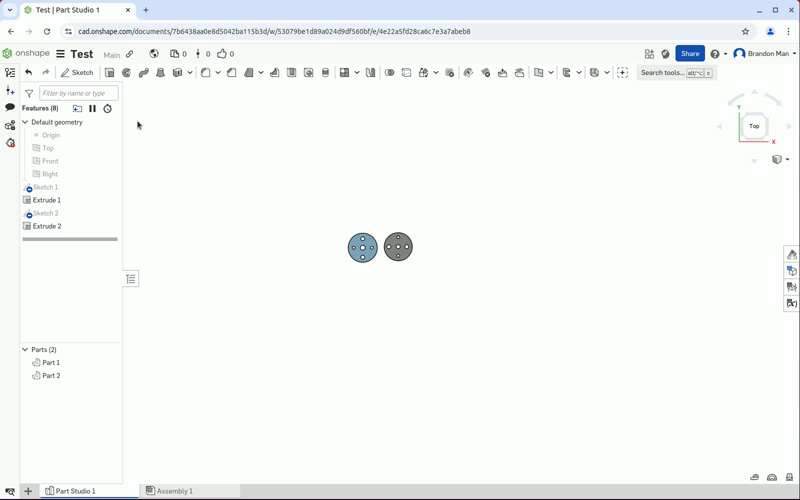
key(shift+h)
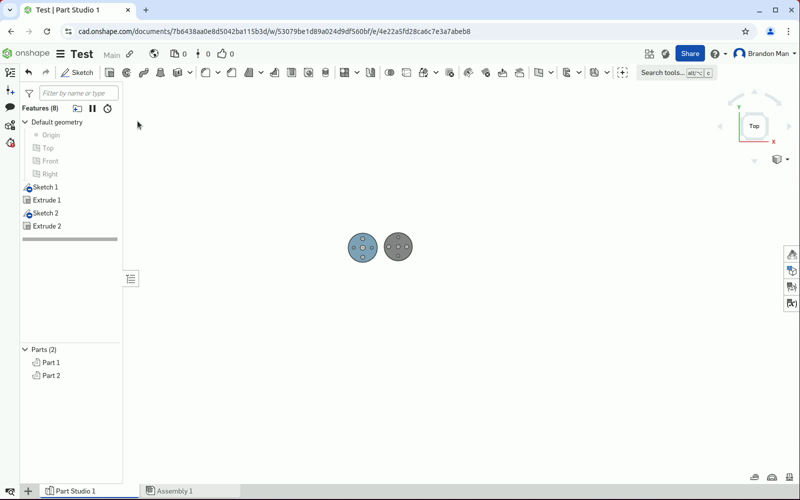
key(shift+7)
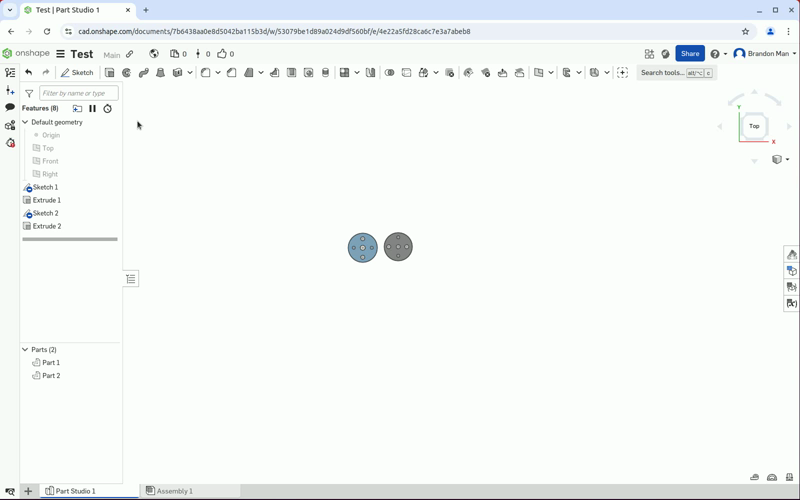
key(up, 3)
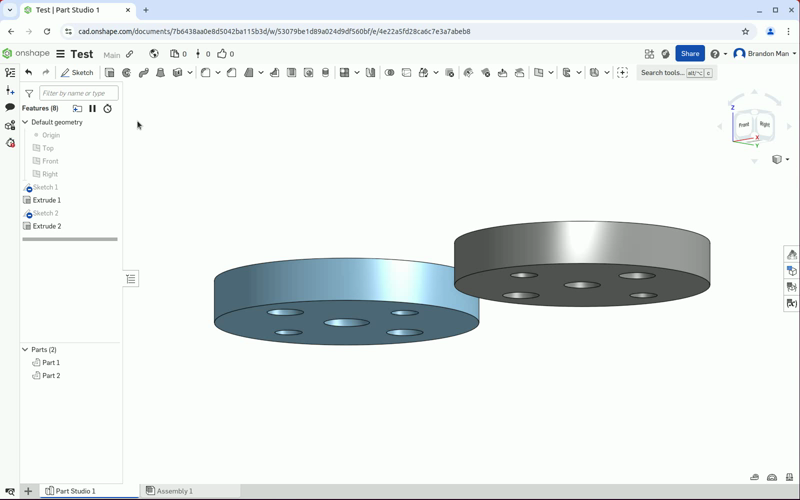
key(left, 3)
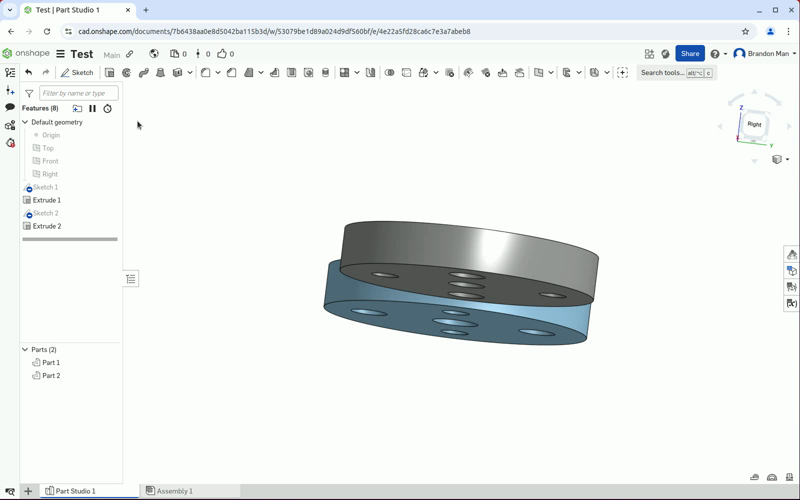
key(right, 3)
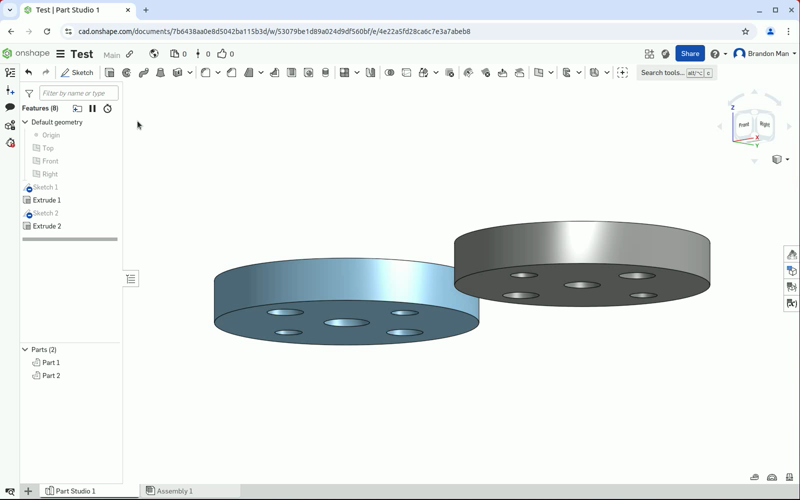
key(down, 3)
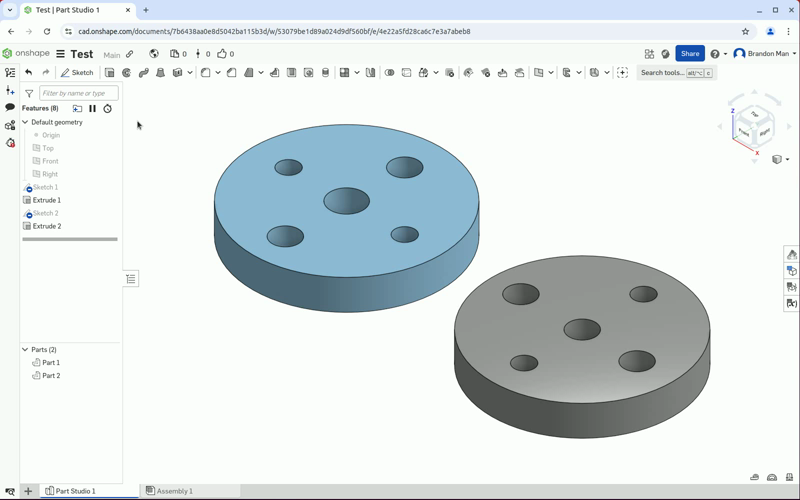
mouse_move(73, 189)
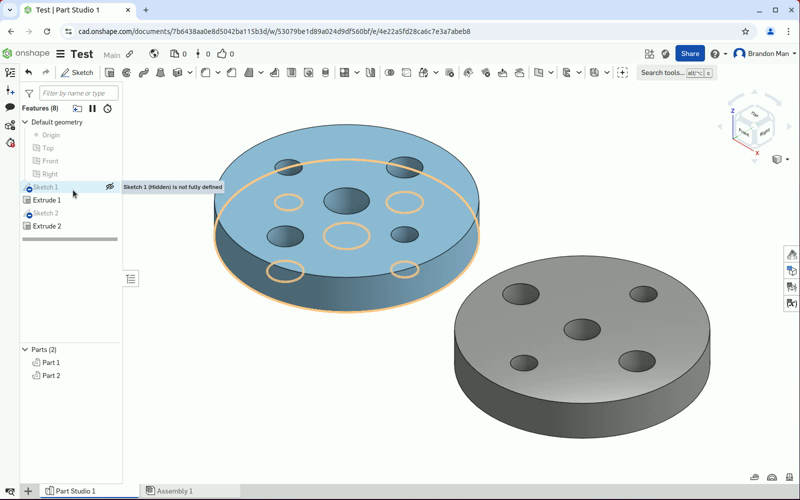
click(73, 189)